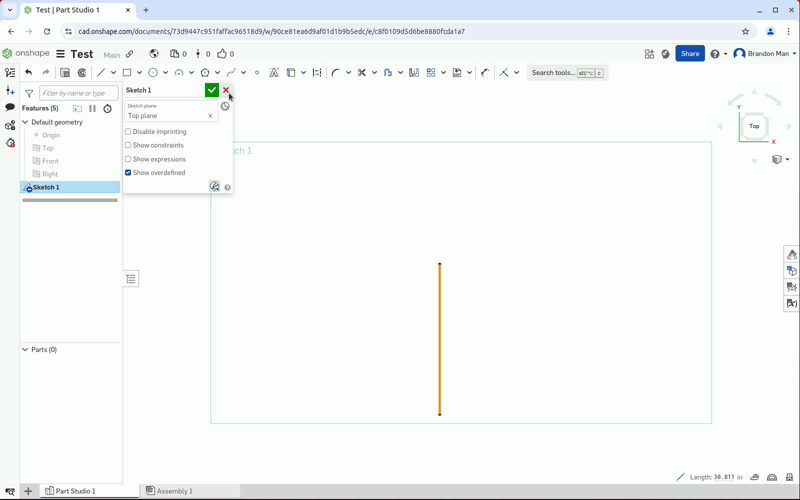
key(shift+h)
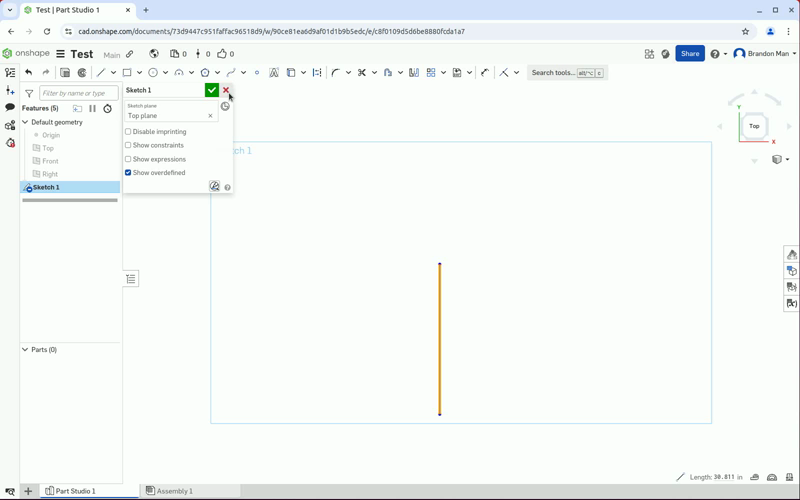
key(shift+s)
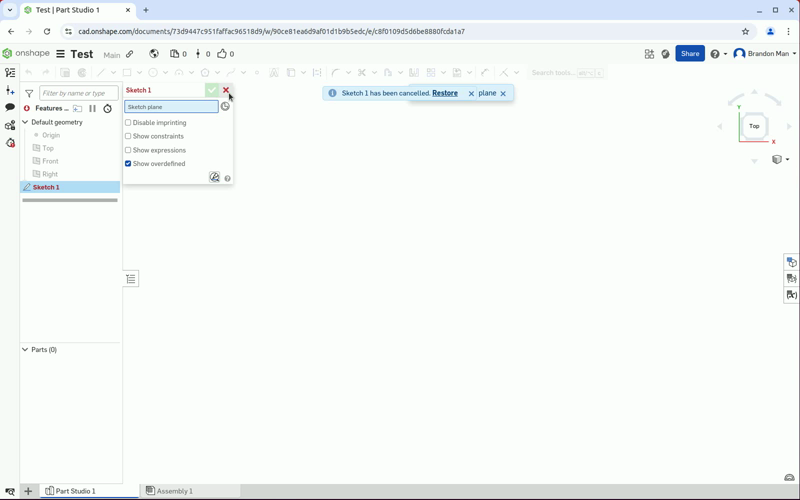
mouse_move(73, 150)
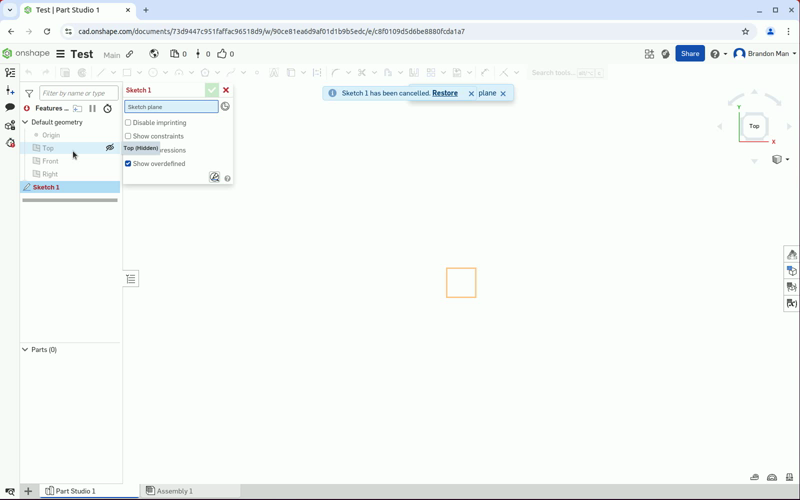
click(73, 150)
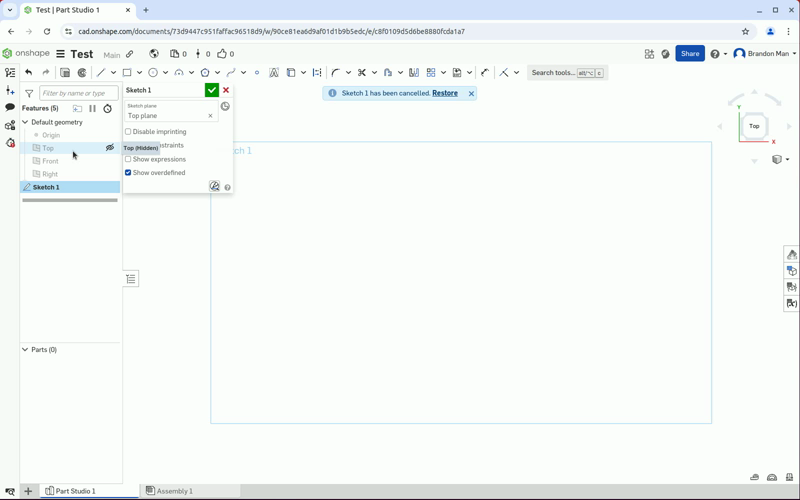
mouse_move(73, 352)
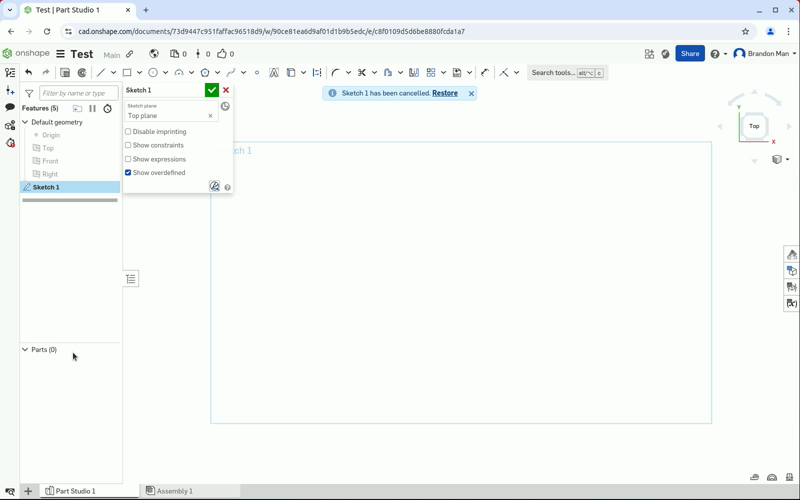
key(y)
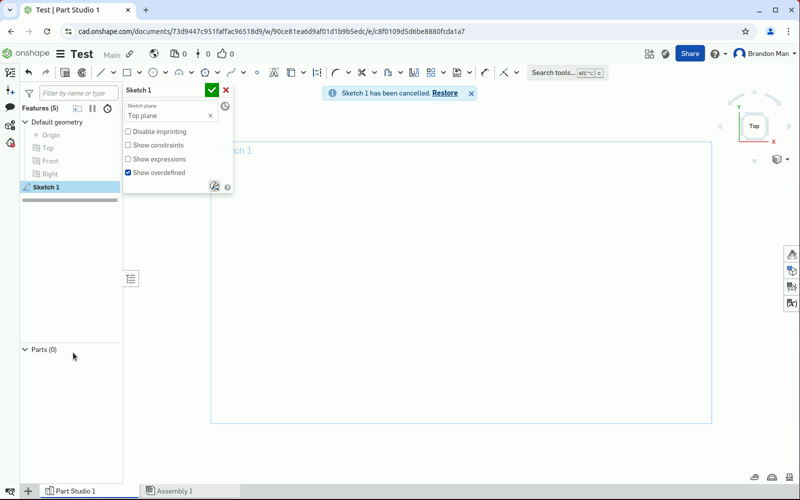
key(c)
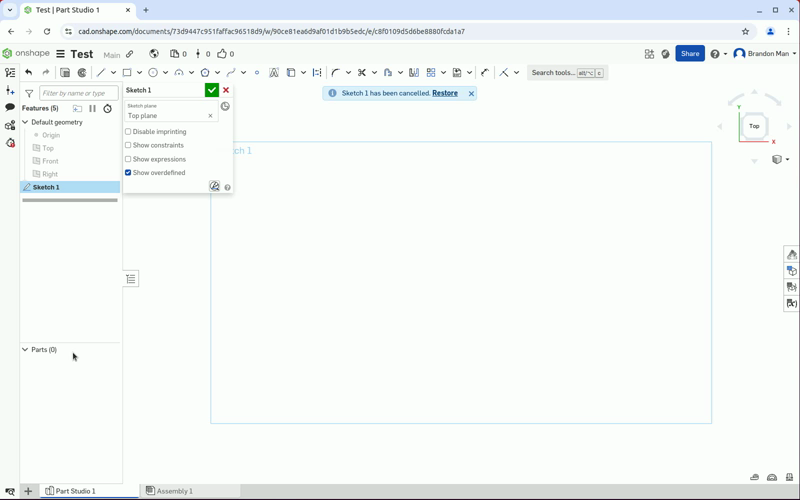
key_down(shift)
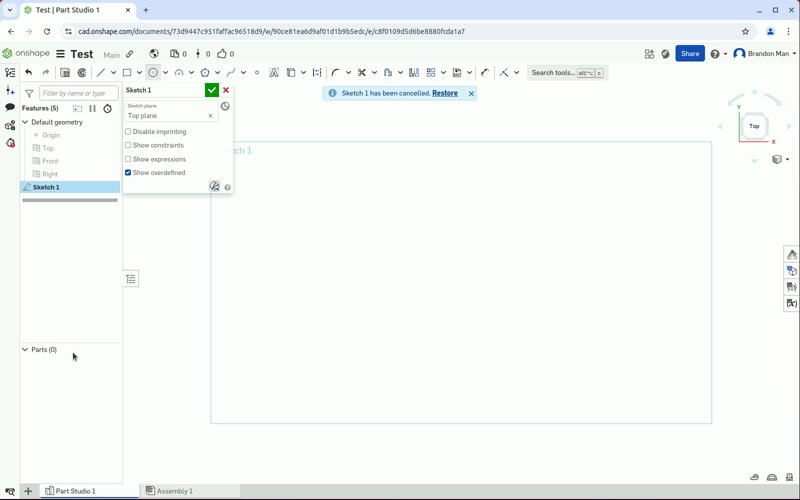
mouse_move(461, 282)
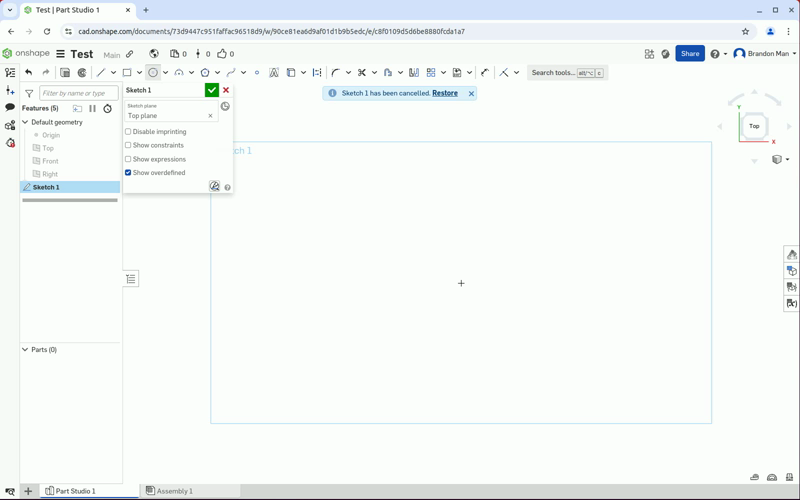
click(461, 282)
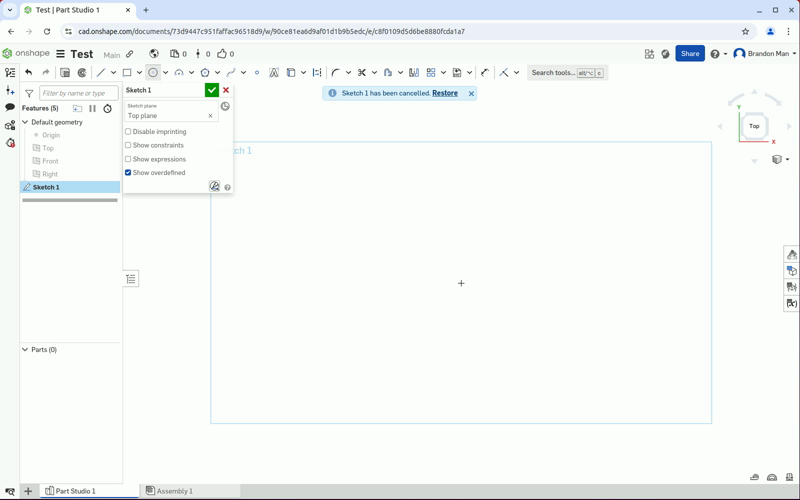
key_up(shift)
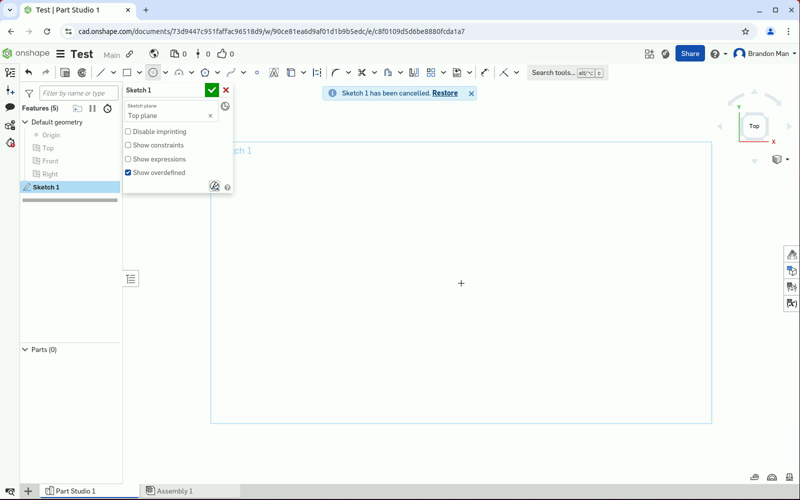
mouse_move(487, 282)
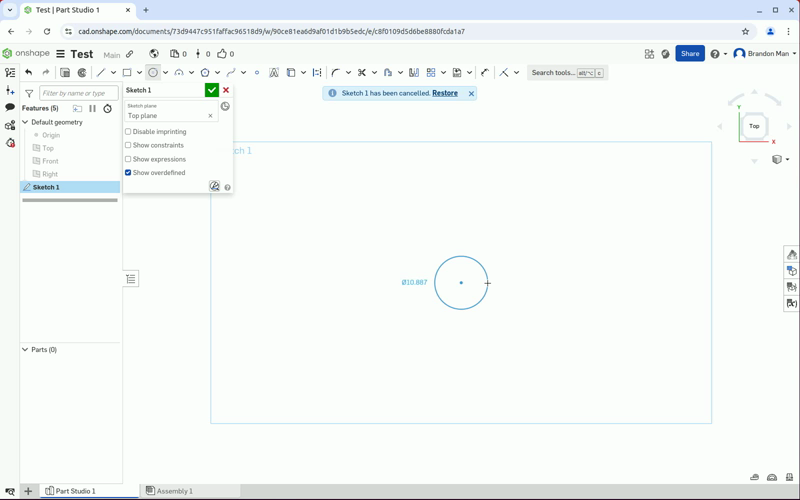
click(487, 282)
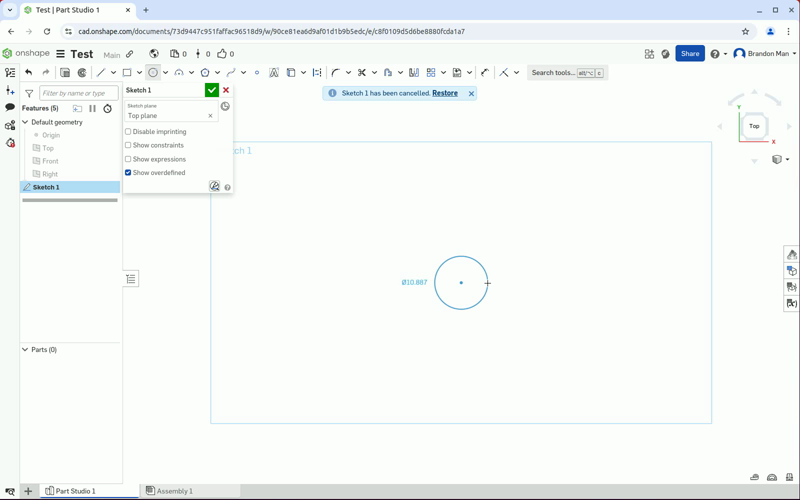
key(esc)
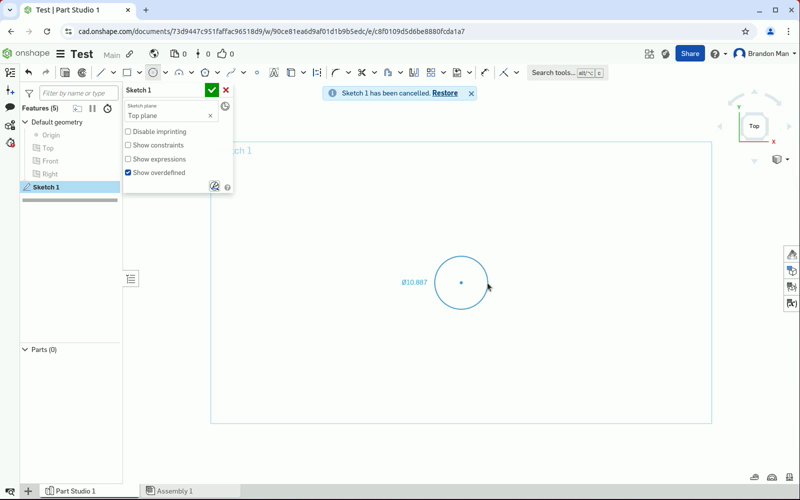
key(c)
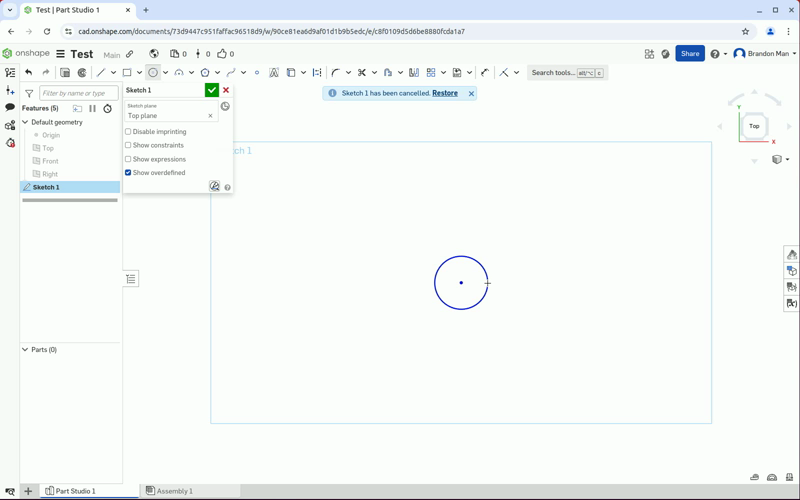
key_down(shift)
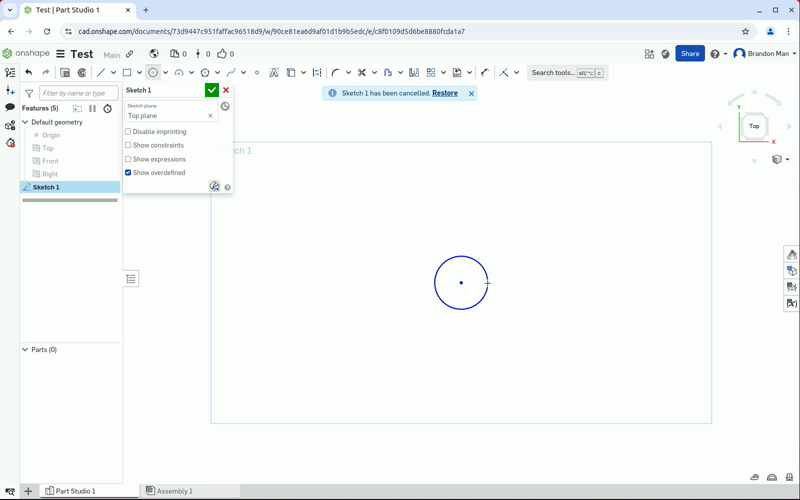
mouse_move(461, 282)
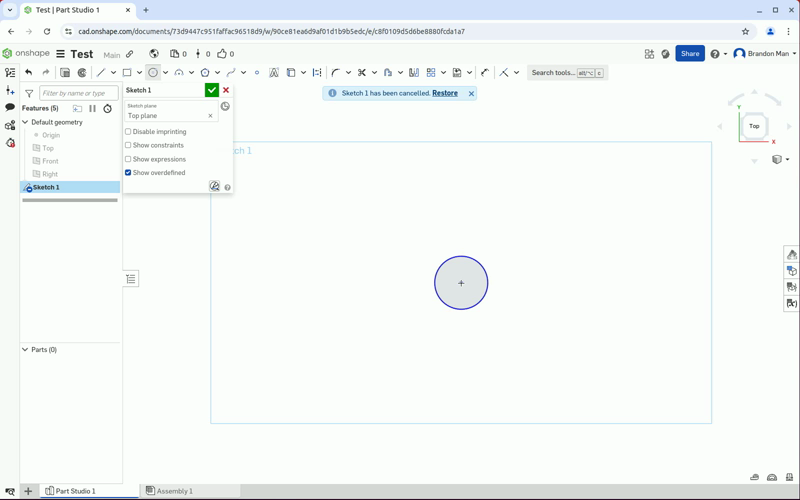
click(461, 282)
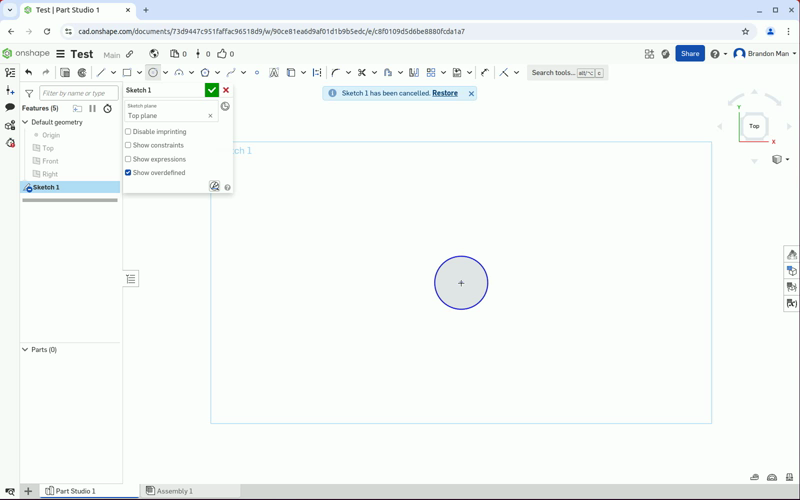
key_up(shift)
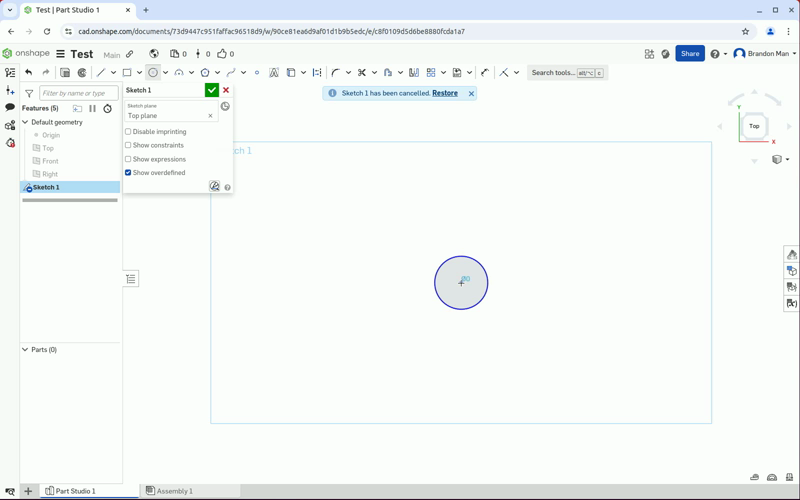
mouse_move(475, 282)
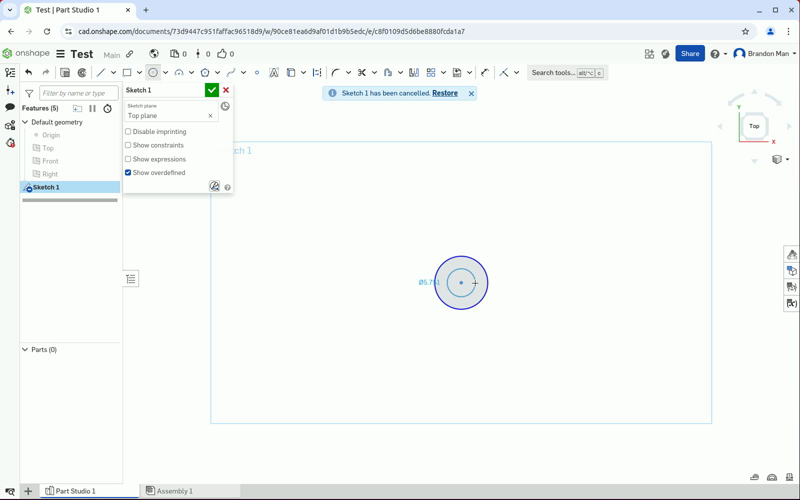
click(475, 282)
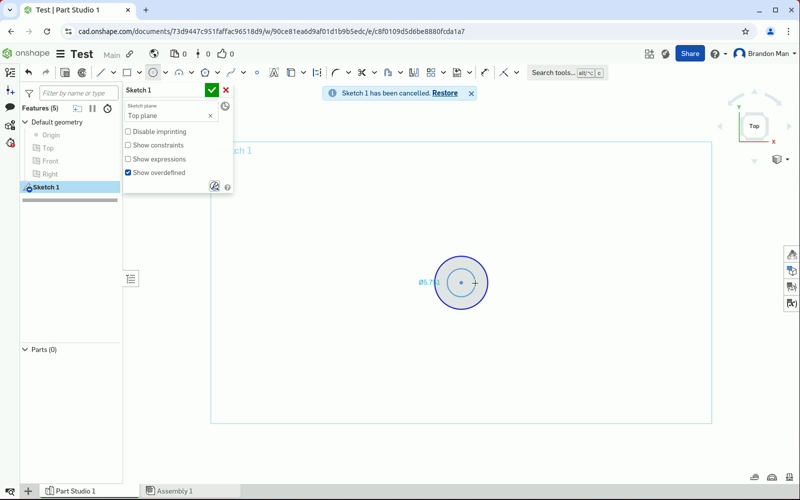
key(esc)
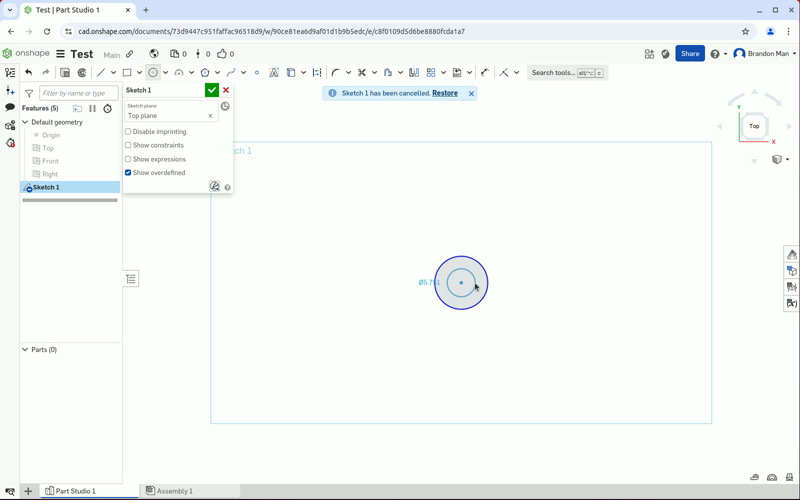
mouse_move(439, 286)
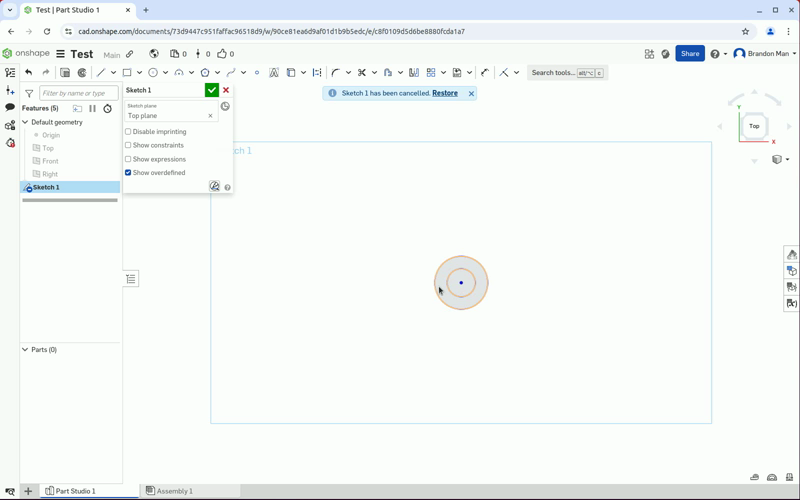
scroll(6)
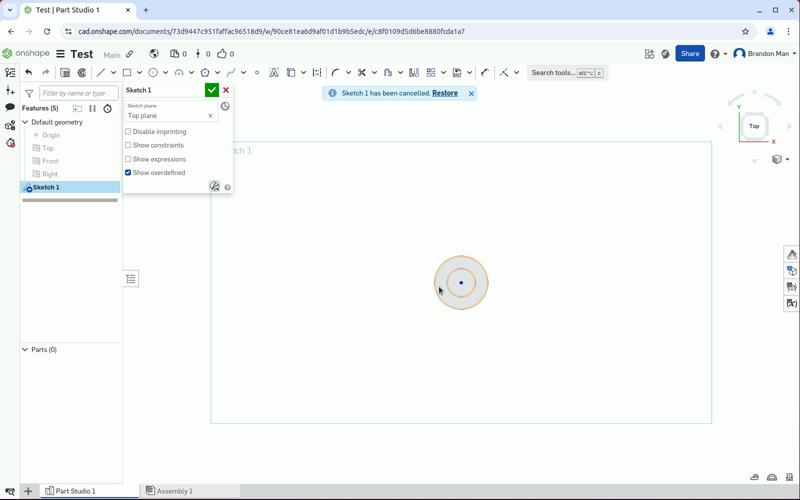
scroll(6)
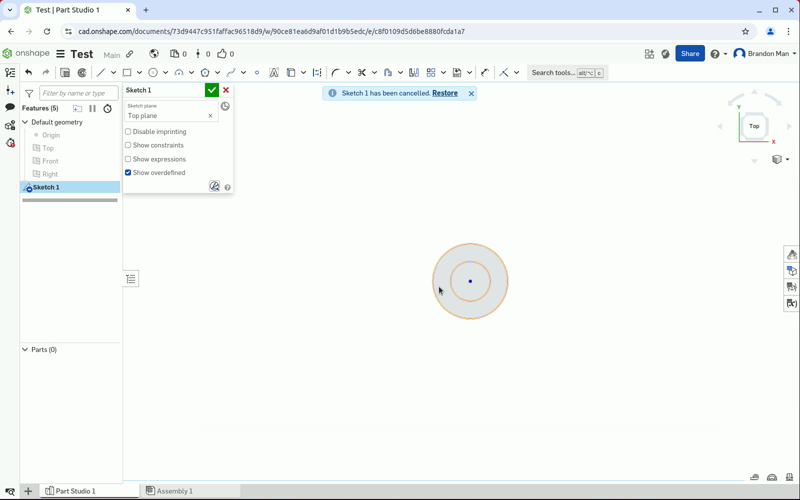
scroll(6)
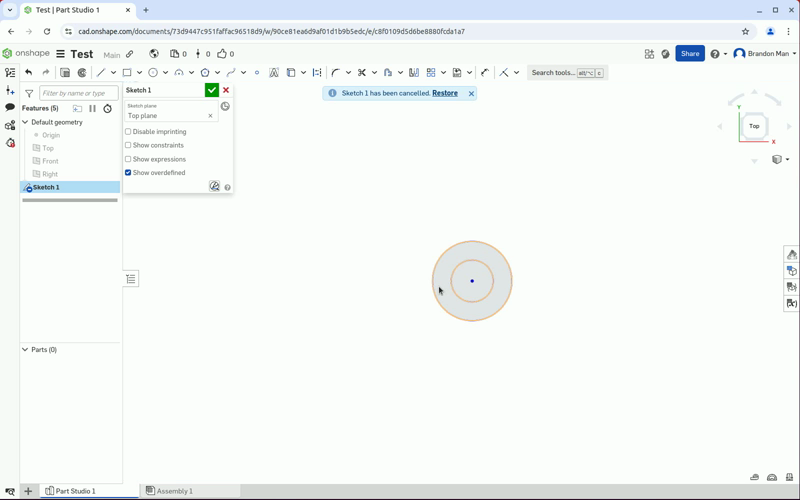
scroll(6)
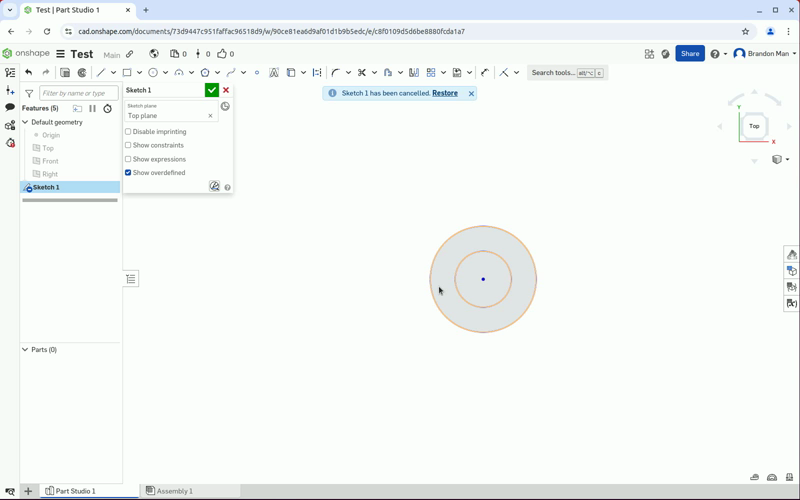
scroll(6)
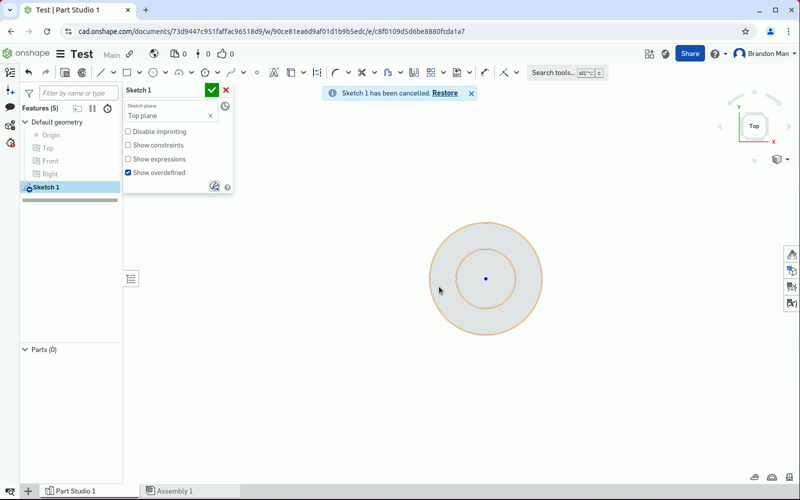
scroll(6)
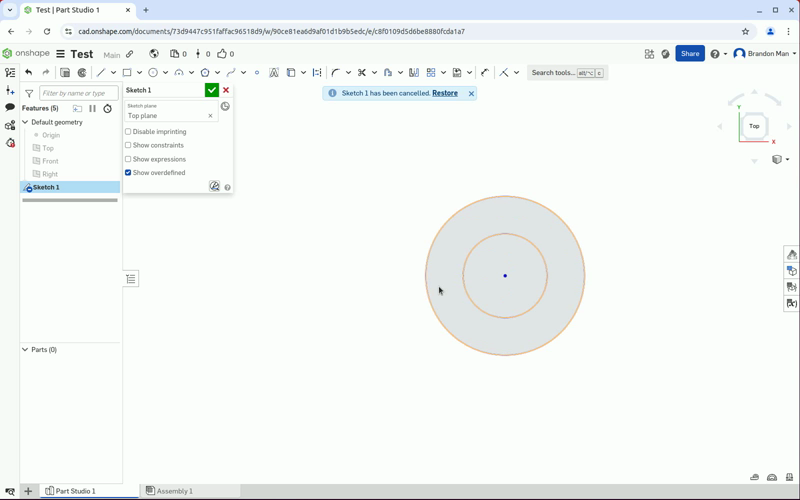
scroll(6)
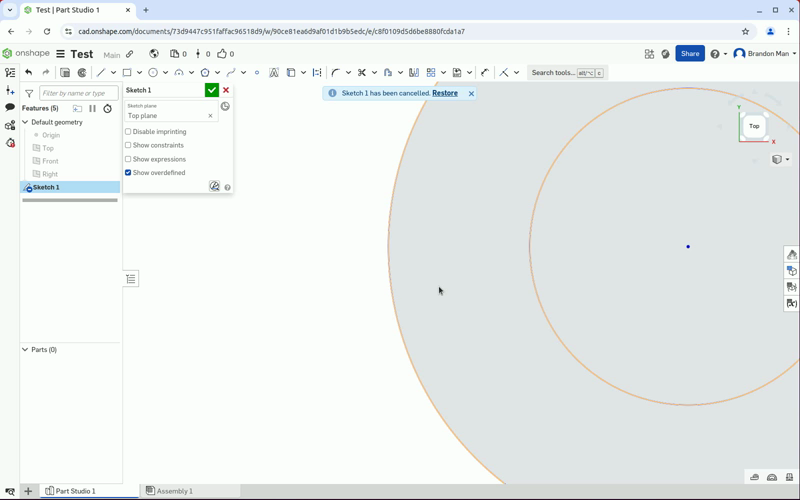
click(439, 286)
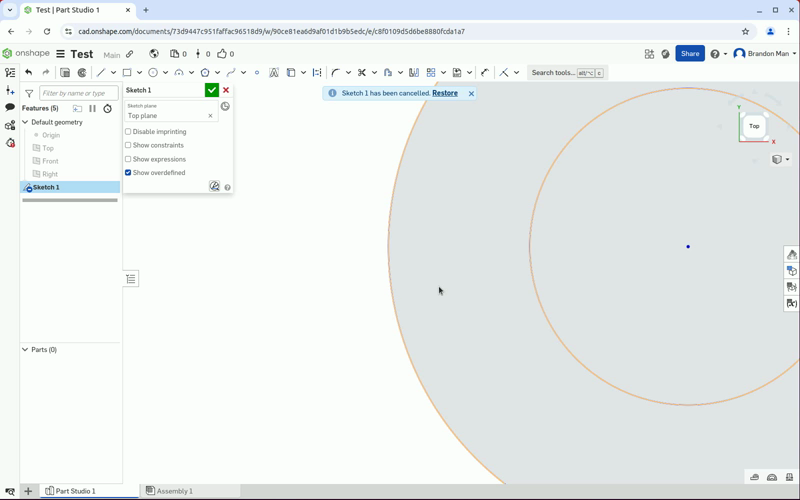
scroll(-6)
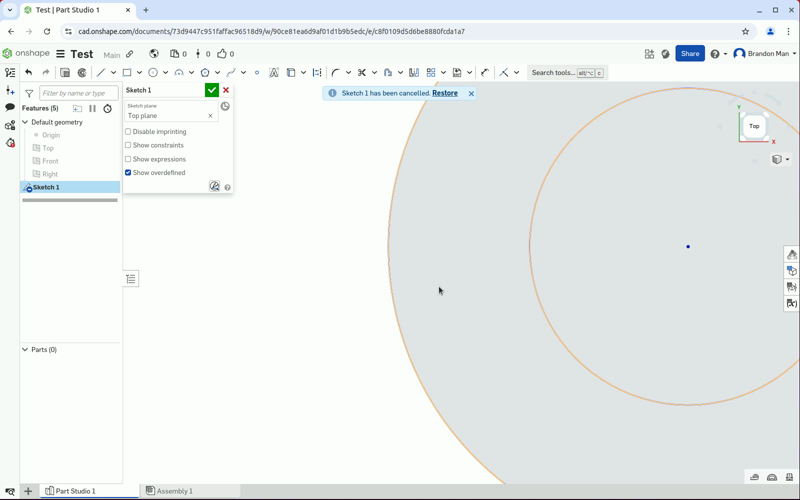
scroll(-6)
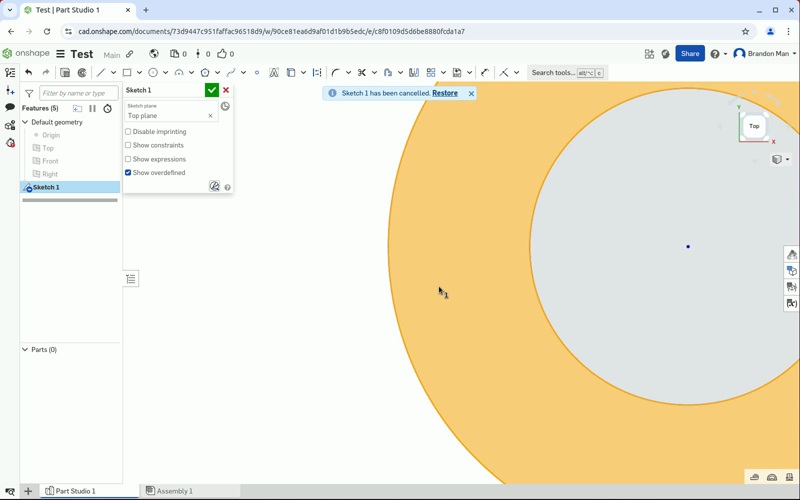
scroll(-6)
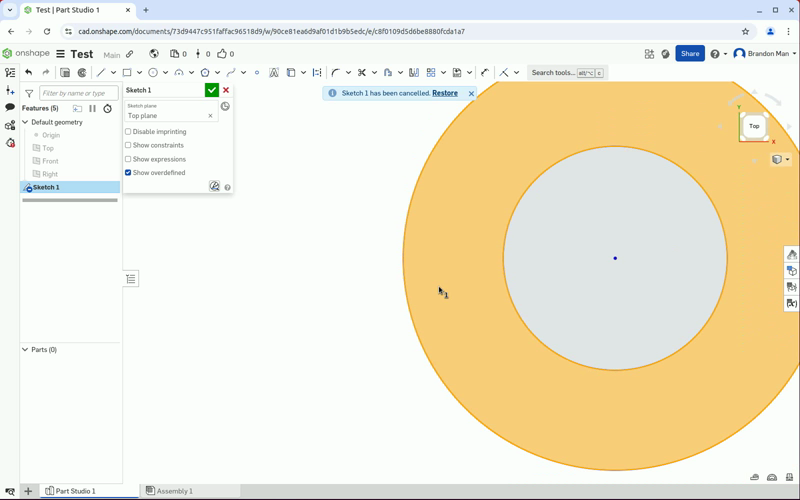
scroll(-6)
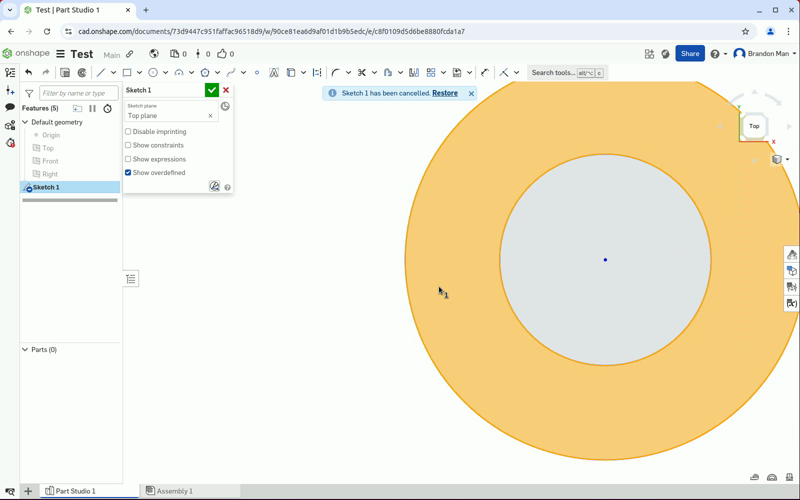
scroll(-6)
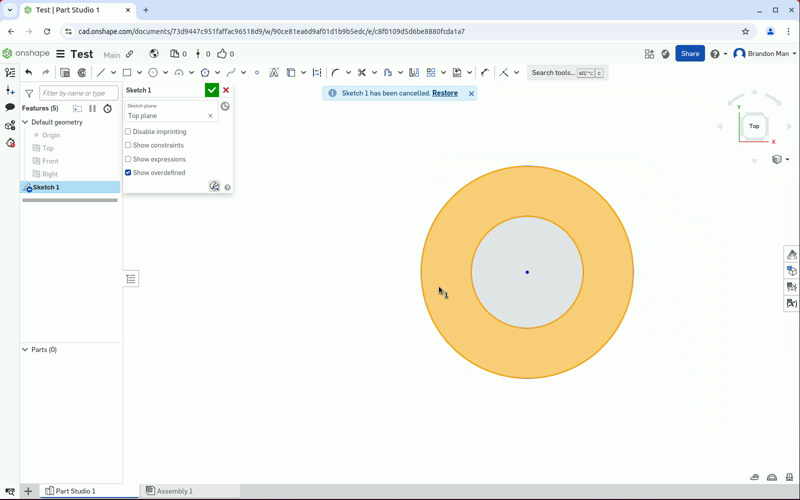
scroll(-6)
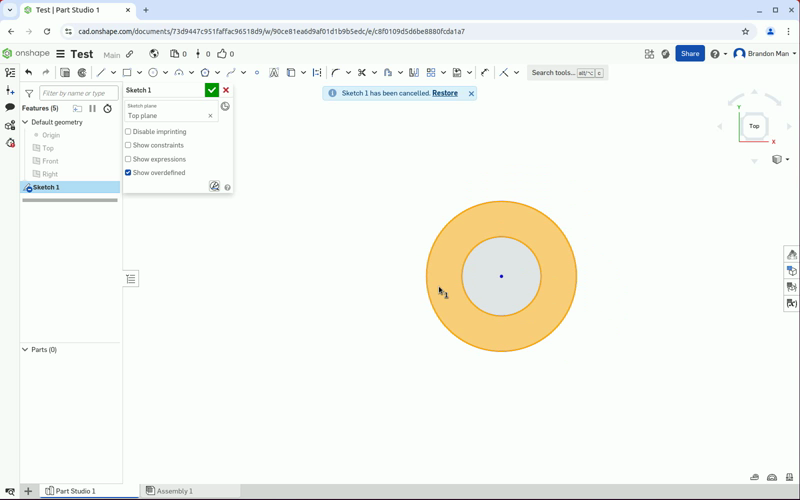
scroll(-6)
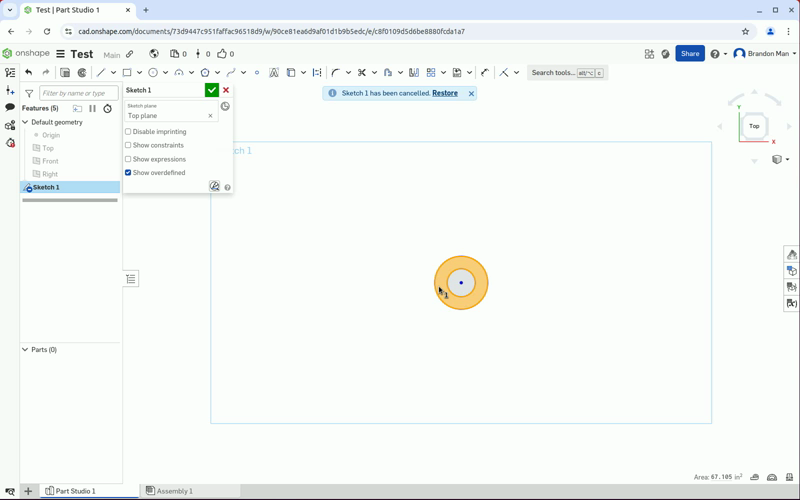
mouse_move(73, 352)
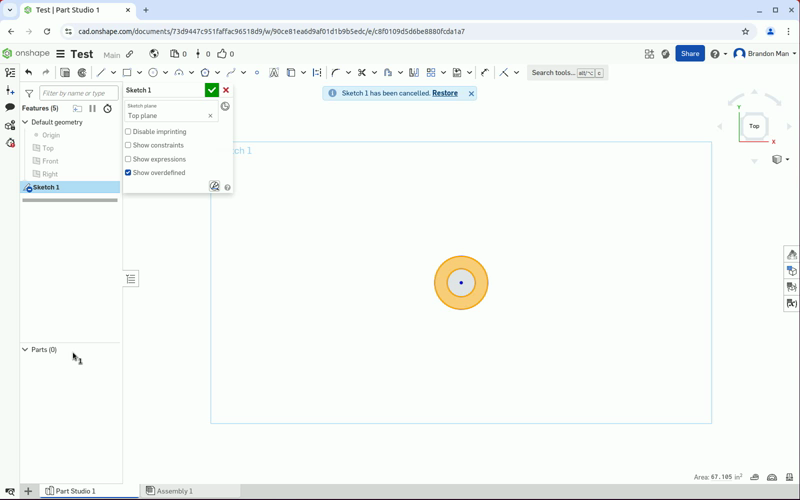
key(shift+y)
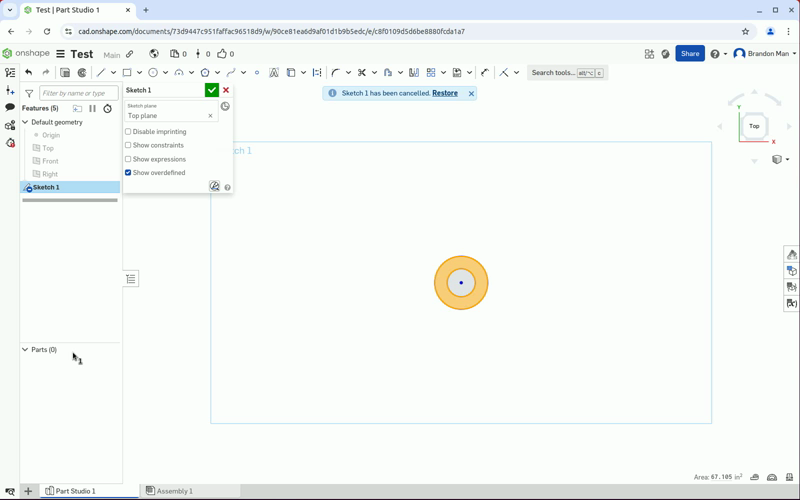
key(shift+e)
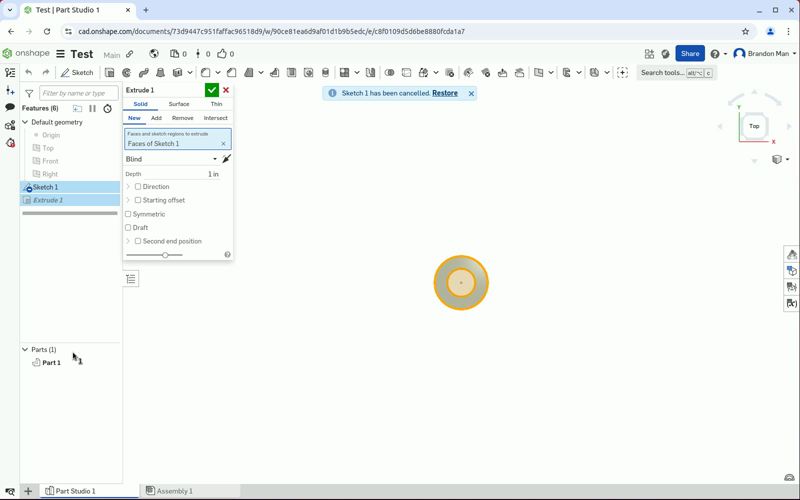
mouse_move(143, 106)
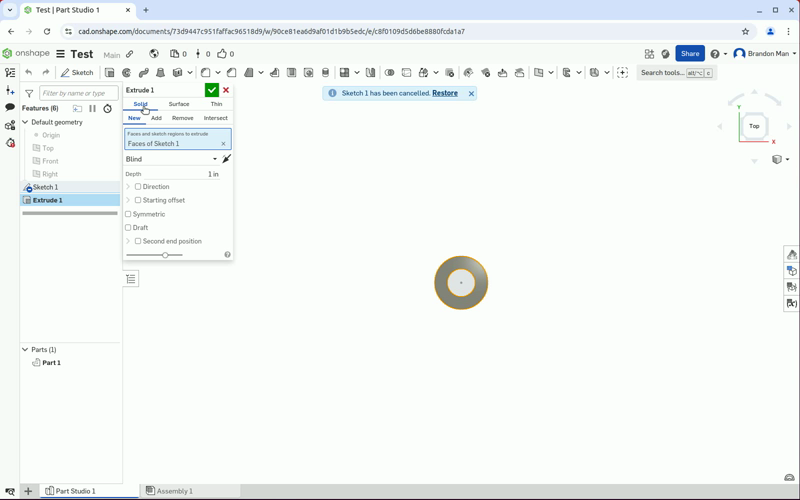
click(143, 106)
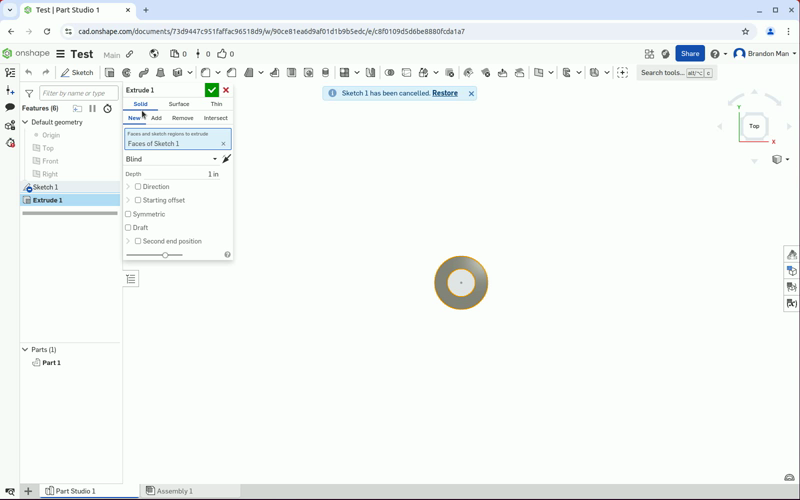
mouse_move(137, 120)
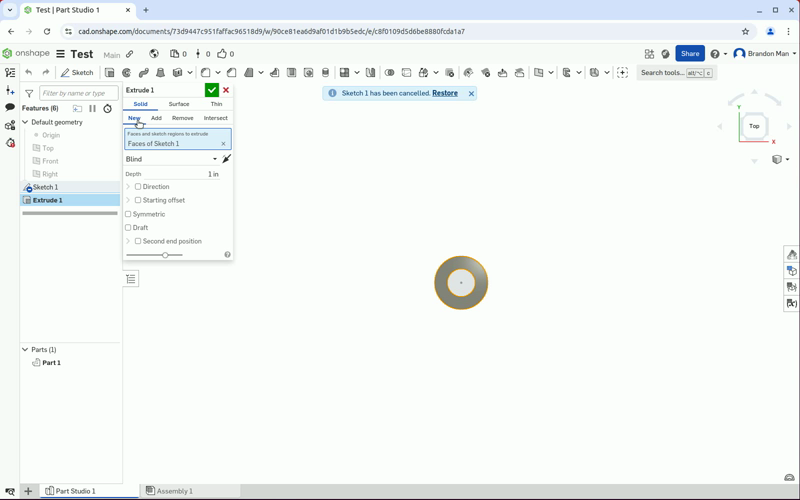
click(137, 120)
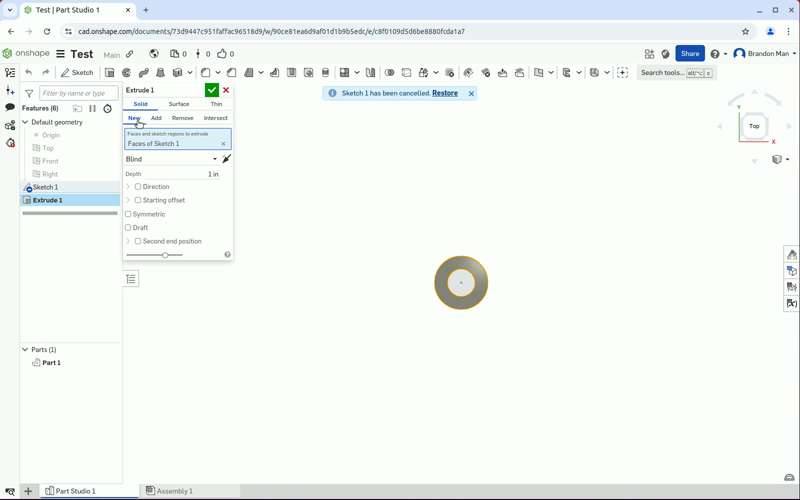
key(tab, 4)
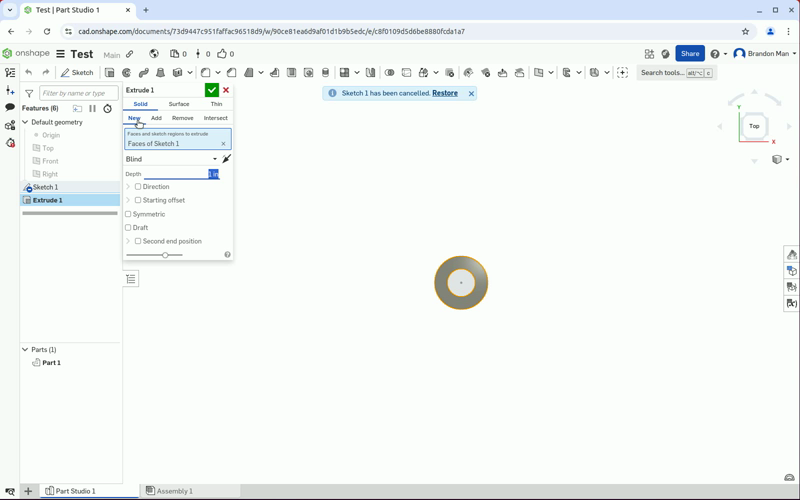
text(8.184)
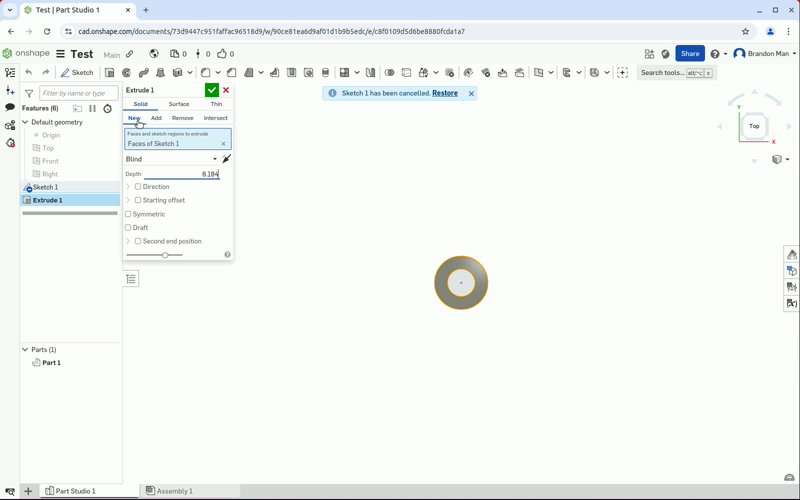
key(tab, 3)
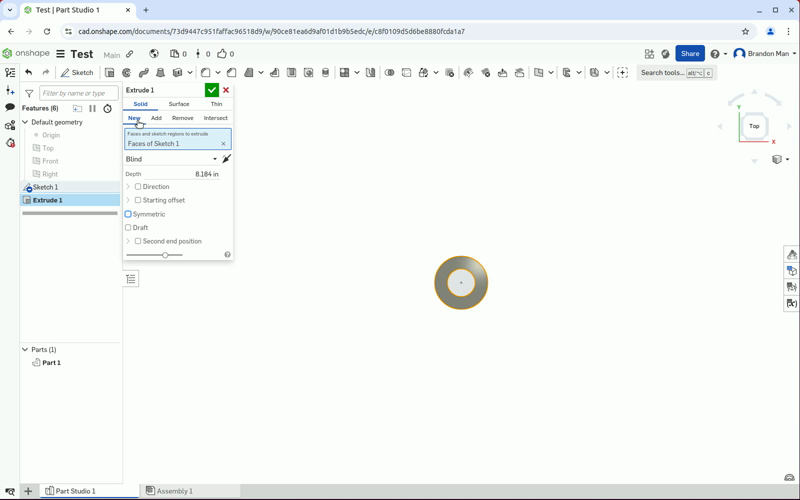
key(space)
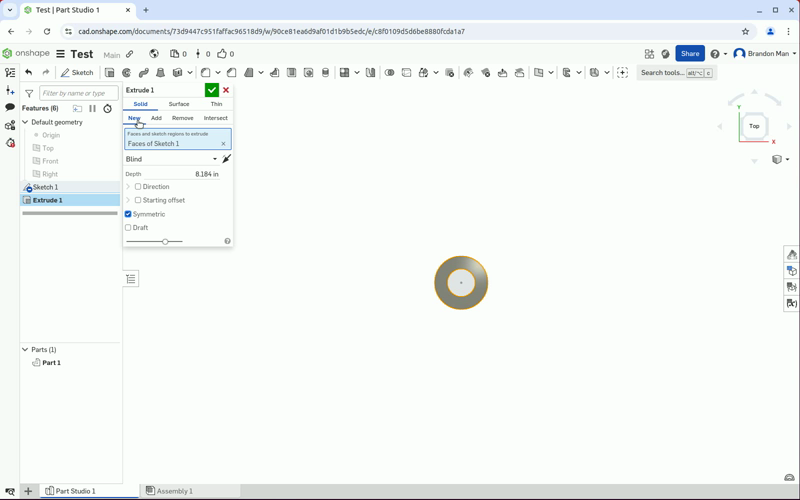
key(enter)
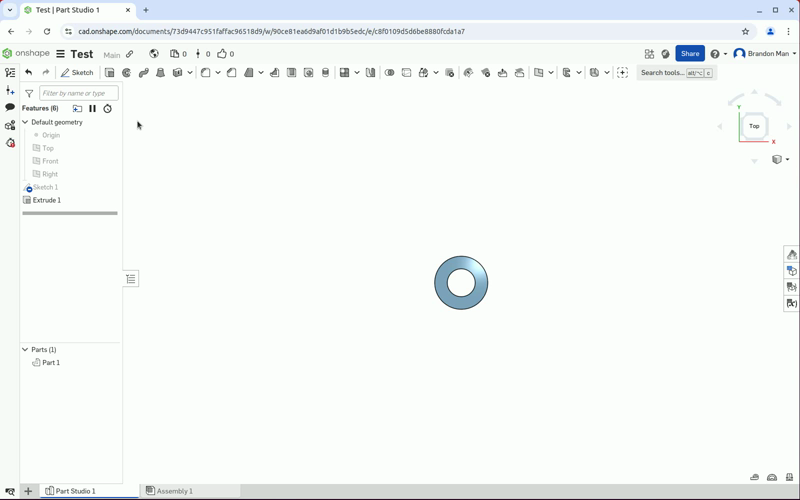
key(shift+h)
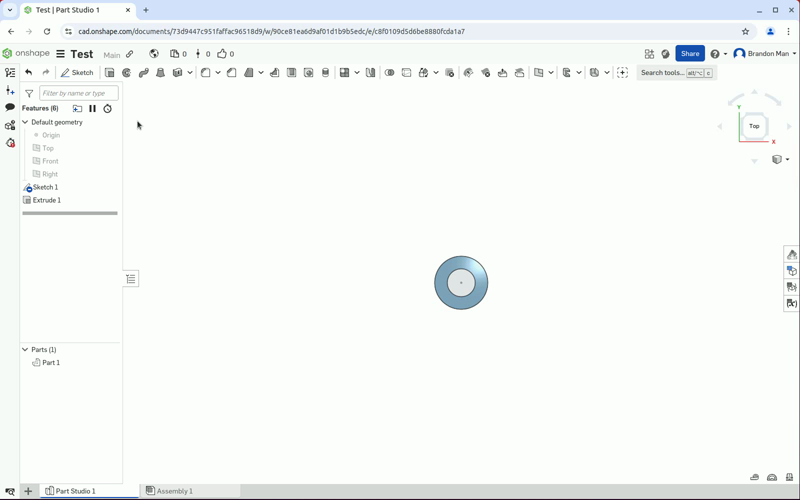
key(shift+h)
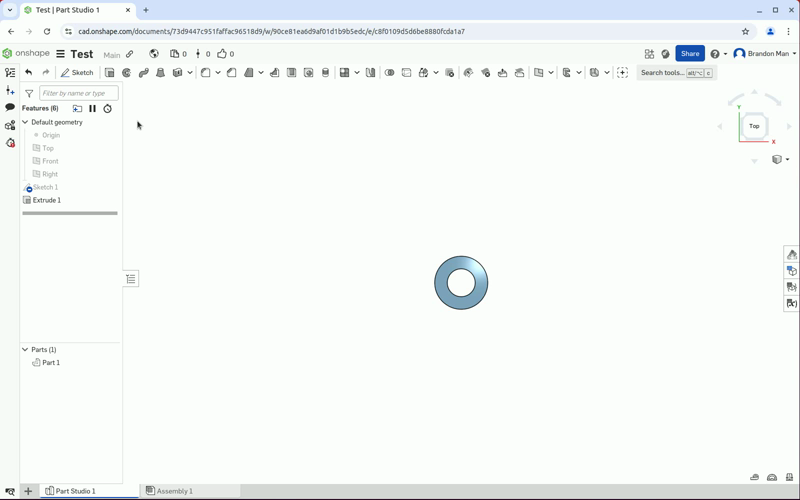
mouse_move(73, 189)
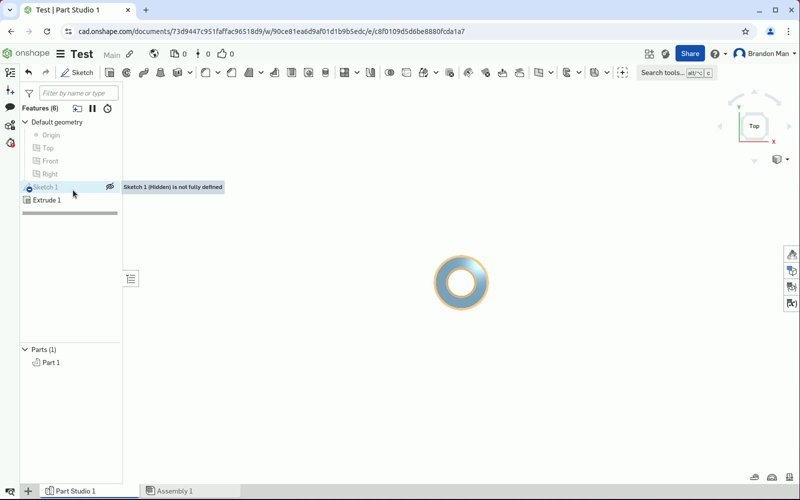
click(73, 189)
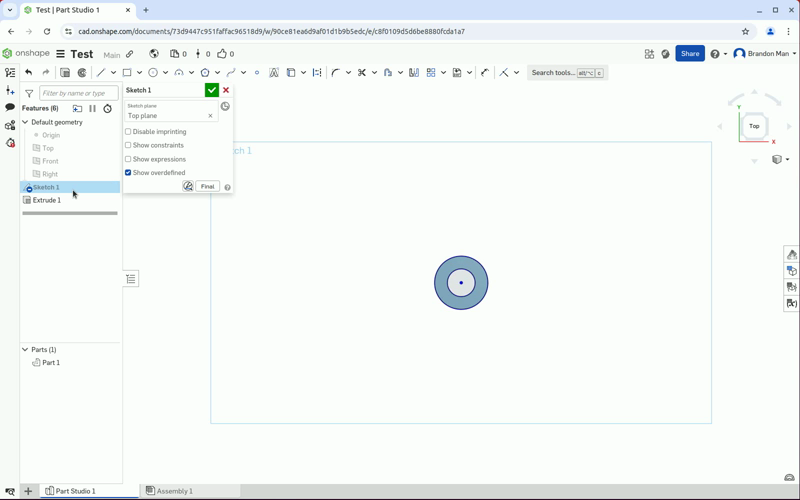
mouse_move(229, 92)
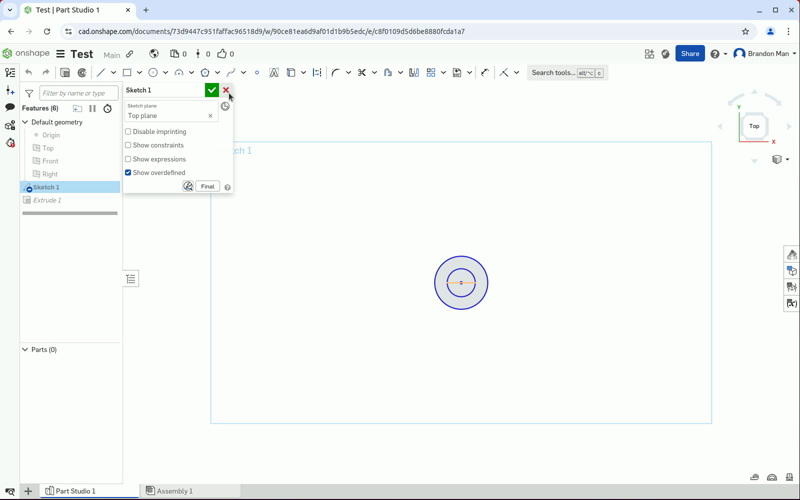
click(229, 92)
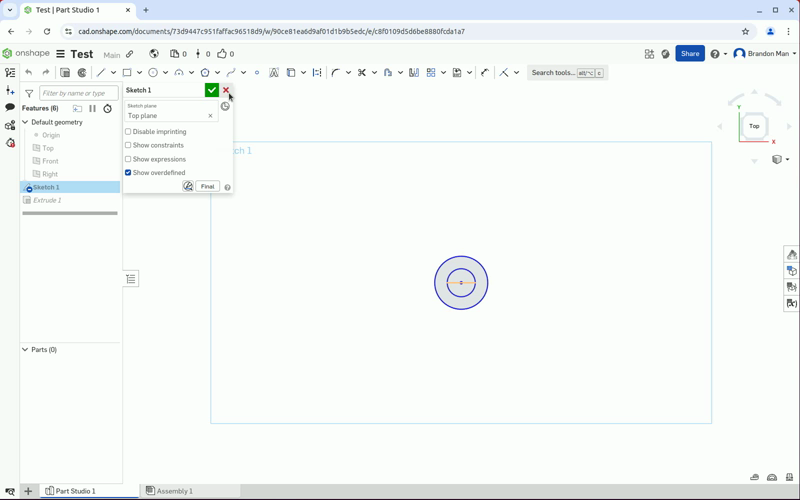
key(shift+s)
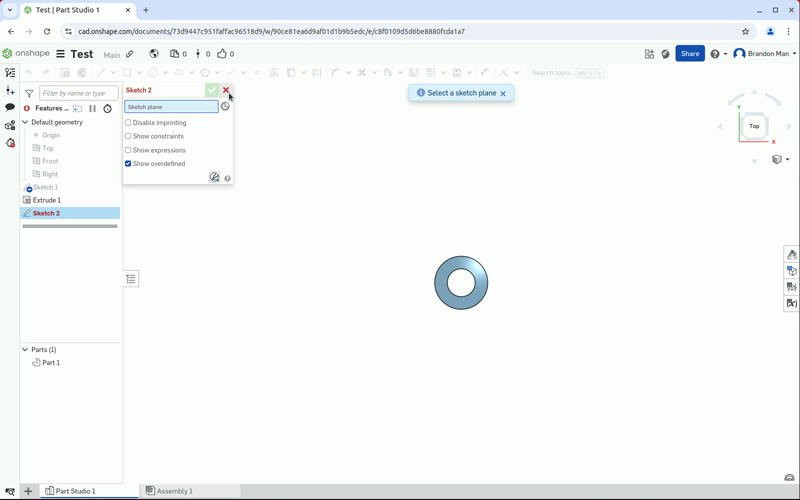
mouse_move(73, 150)
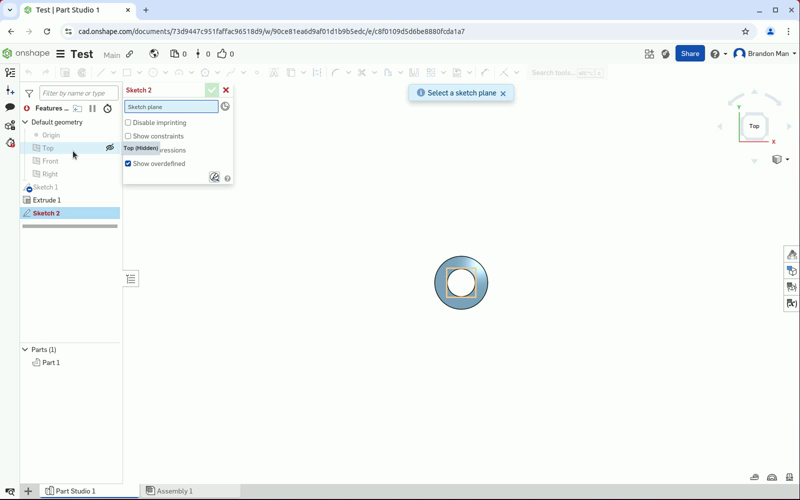
click(73, 150)
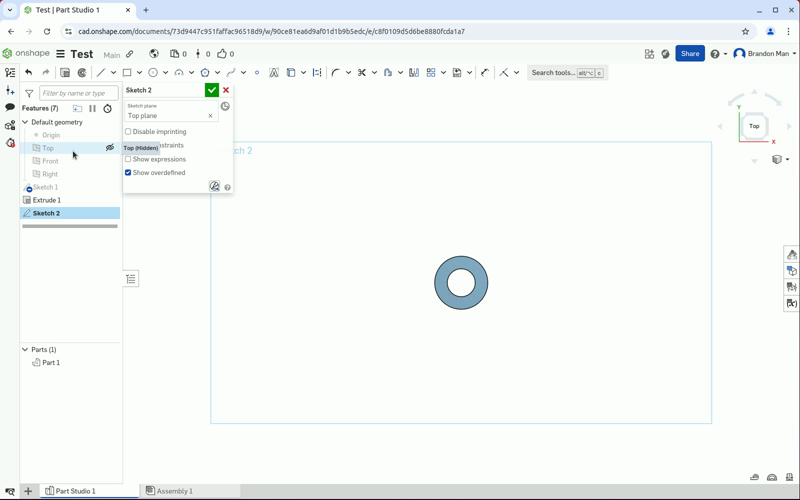
mouse_move(73, 352)
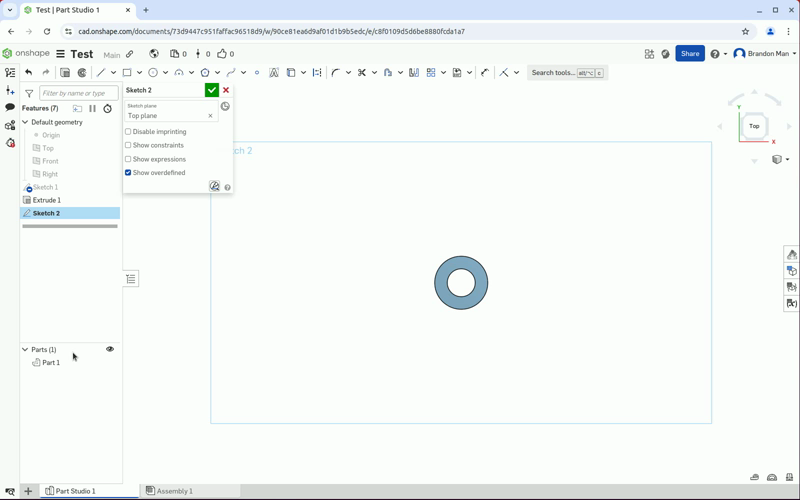
key(y)
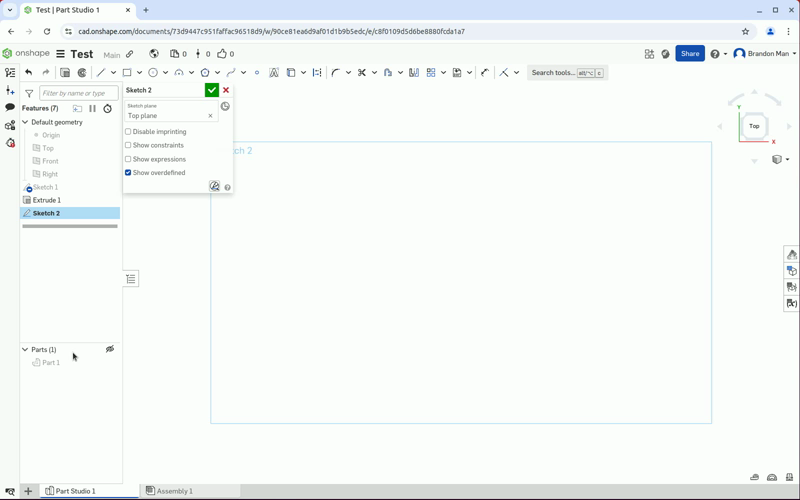
key(a)
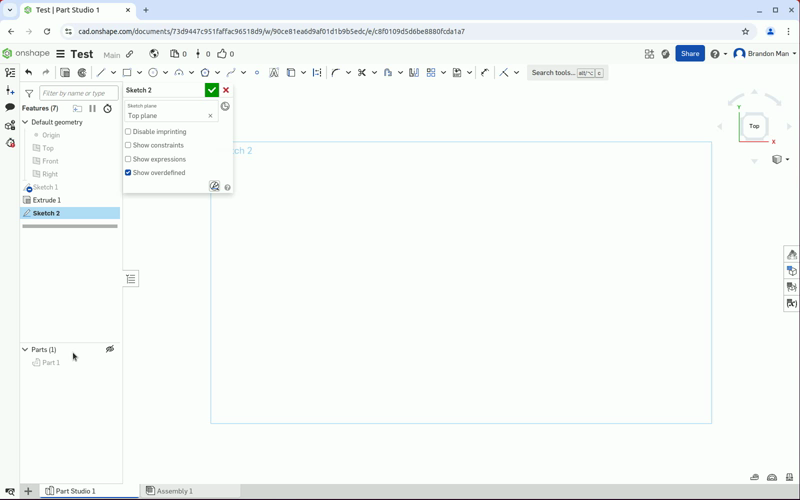
key_down(shift)
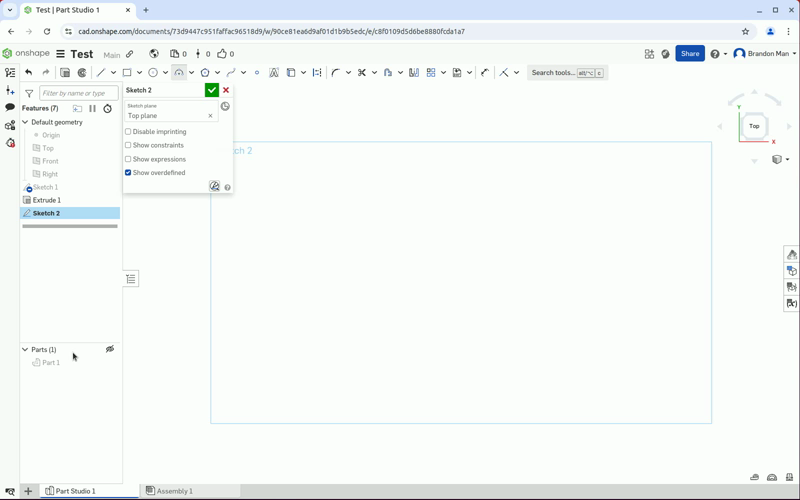
mouse_move(348, 354)
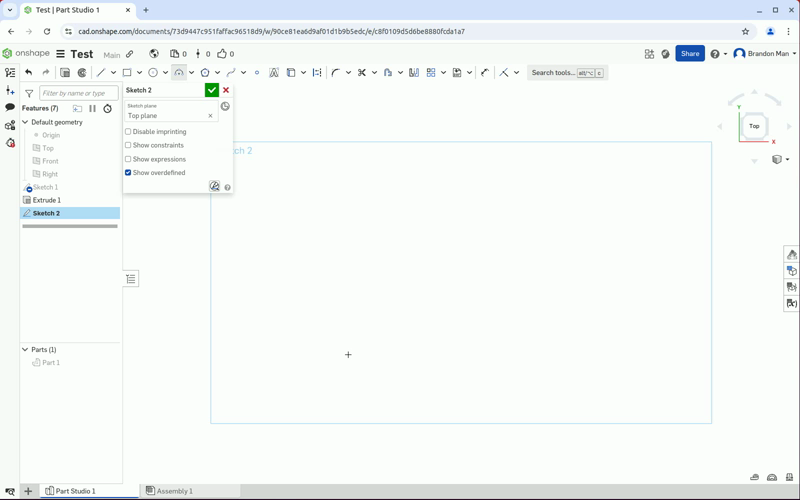
click(348, 354)
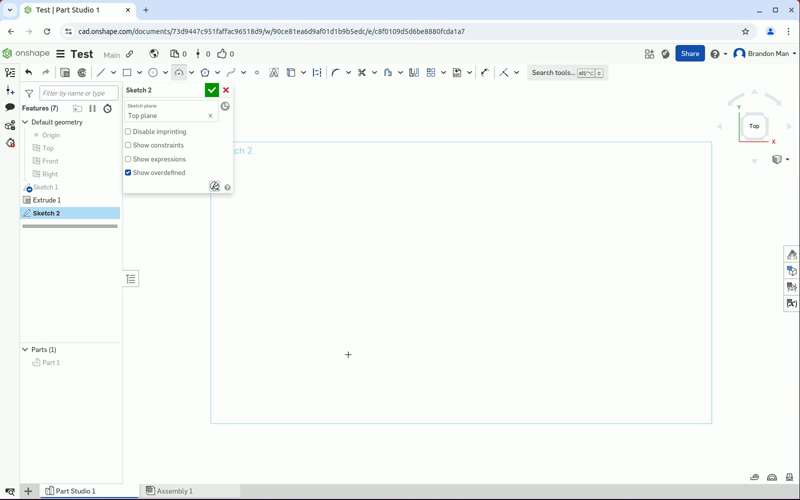
key_up(shift)
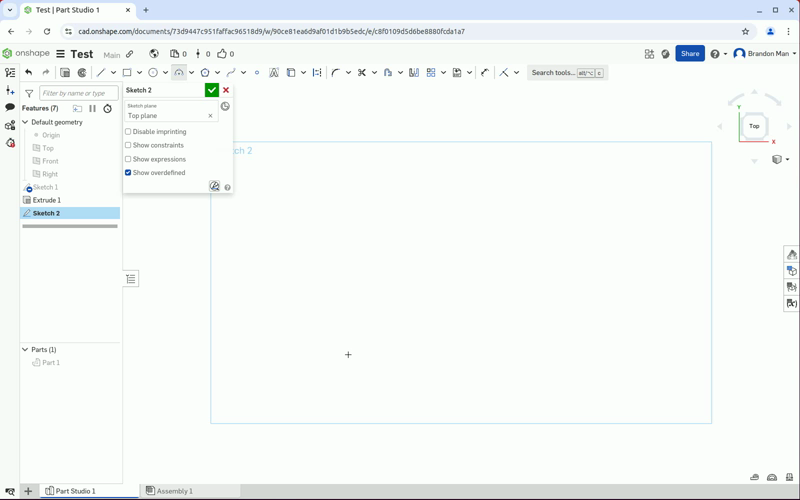
key_down(shift)
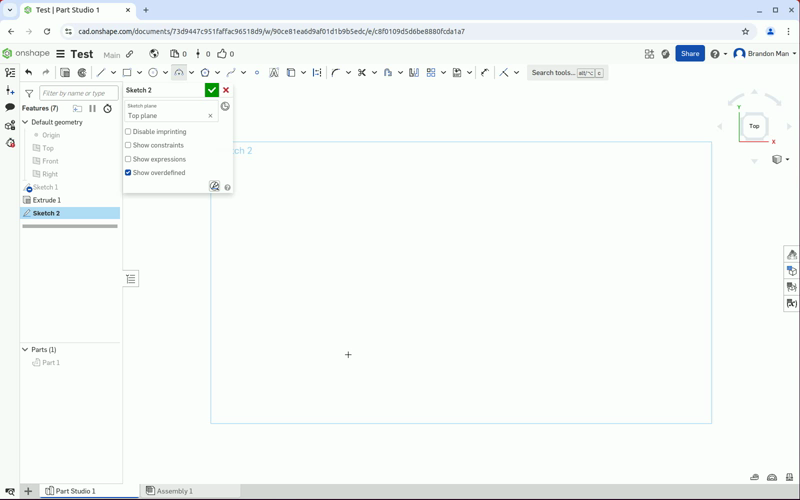
mouse_move(368, 364)
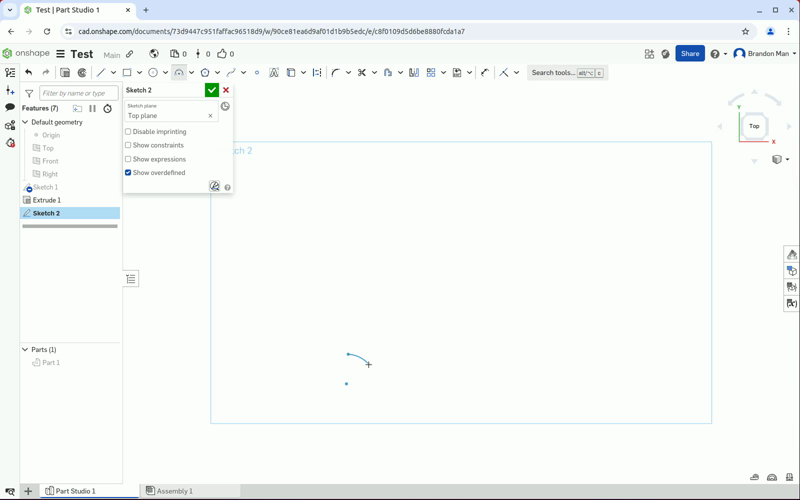
click(368, 364)
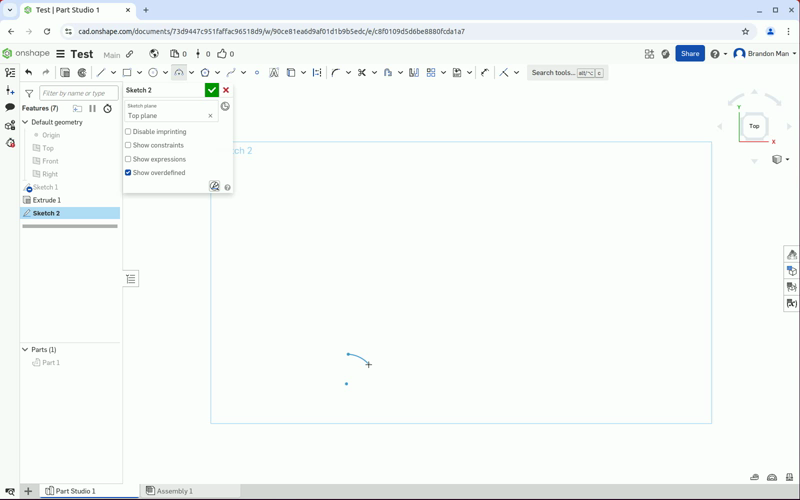
mouse_move(365, 343)
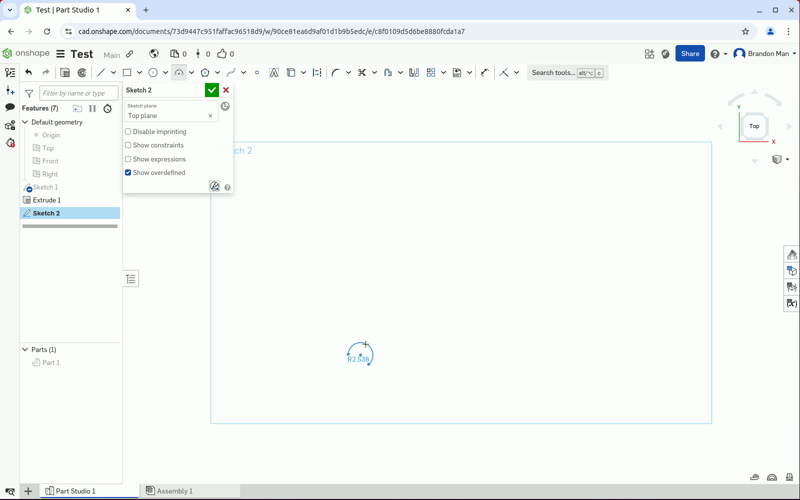
click(365, 343)
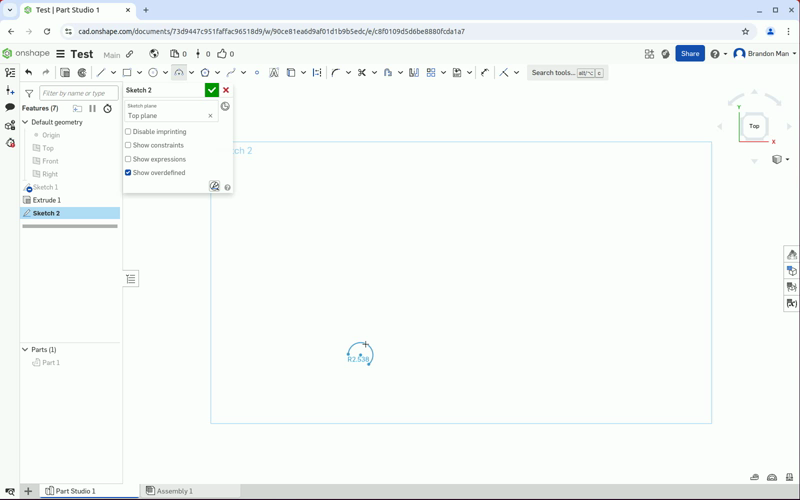
key_up(shift)
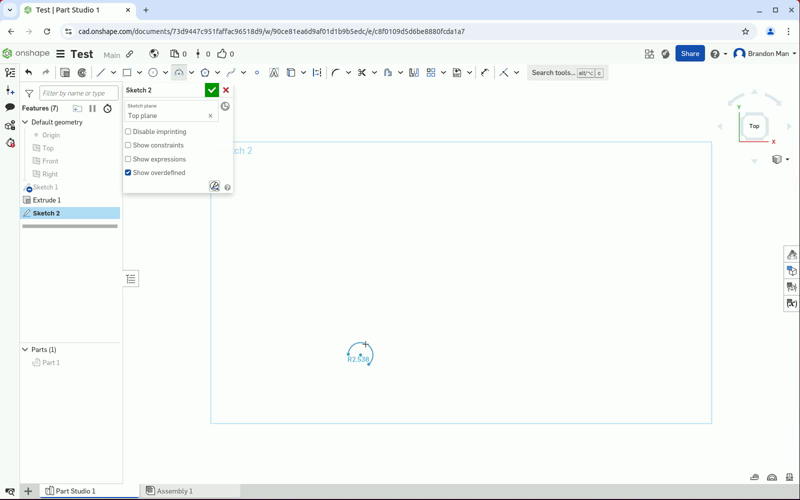
key(esc)
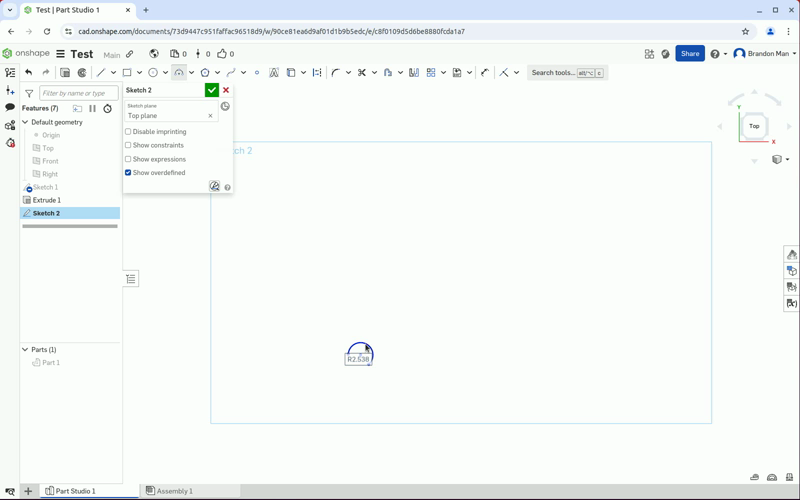
key(l)
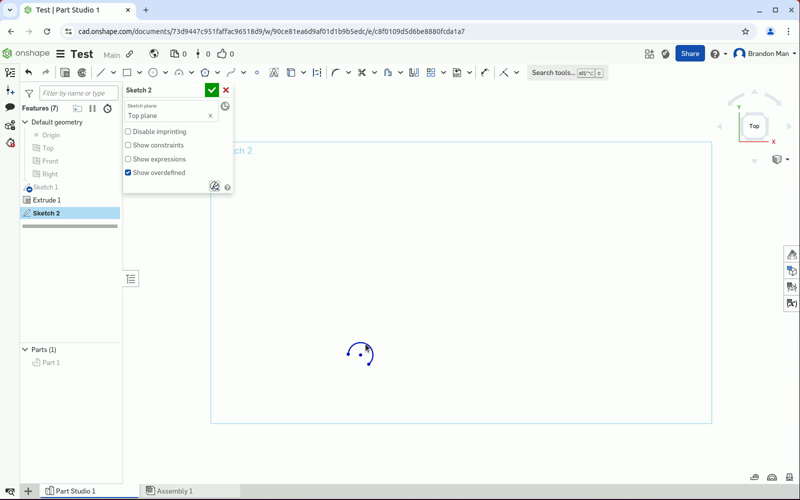
mouse_move(368, 364)
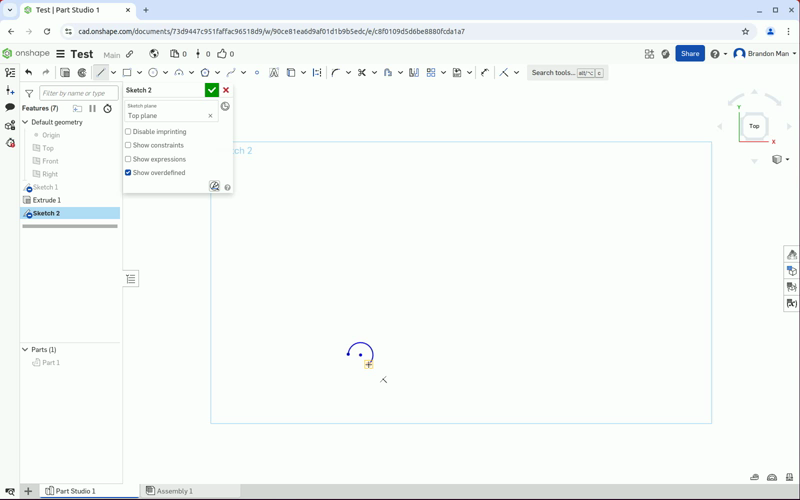
click(368, 364)
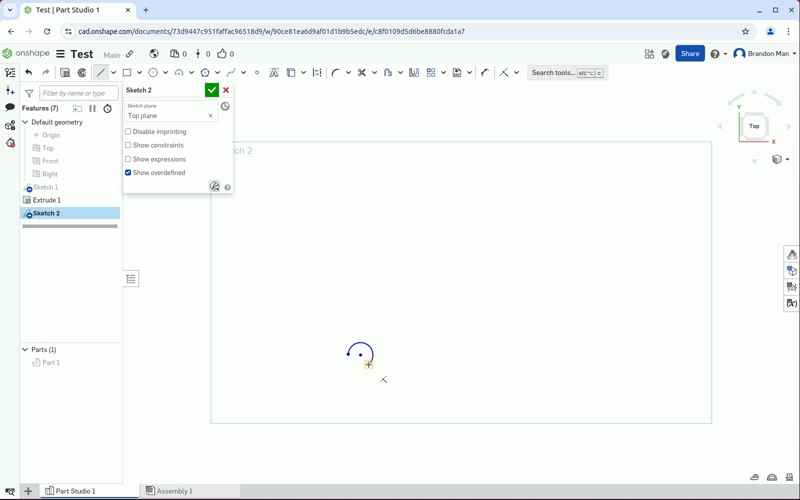
key_down(shift)
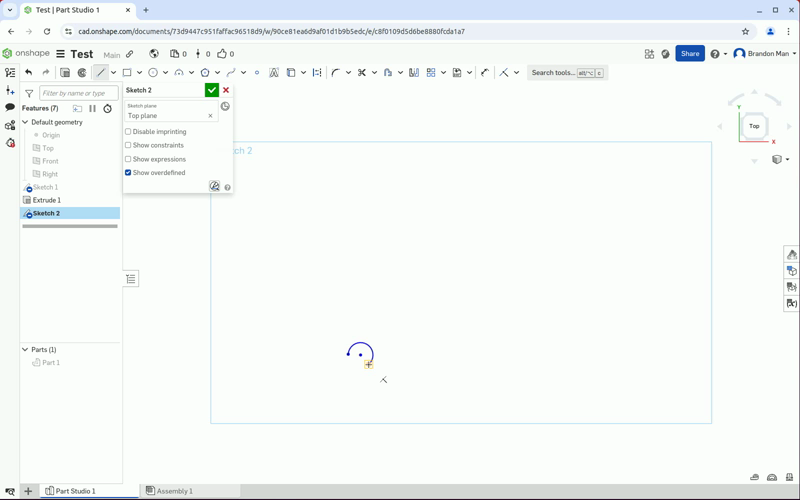
mouse_move(433, 306)
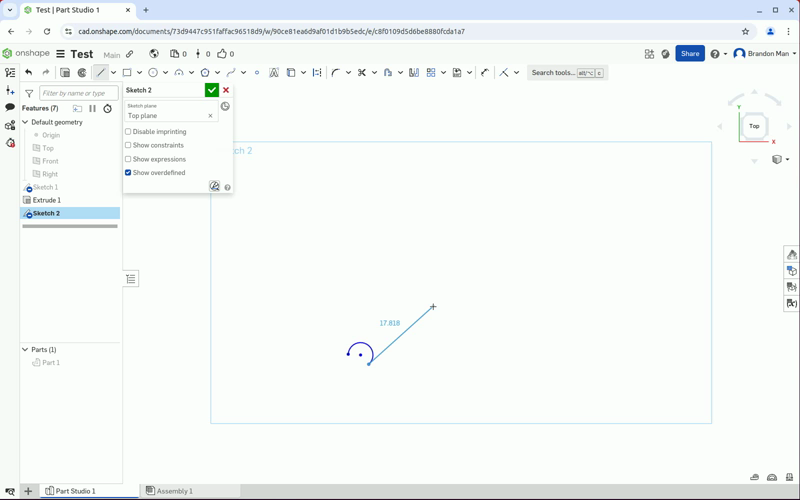
click(433, 306)
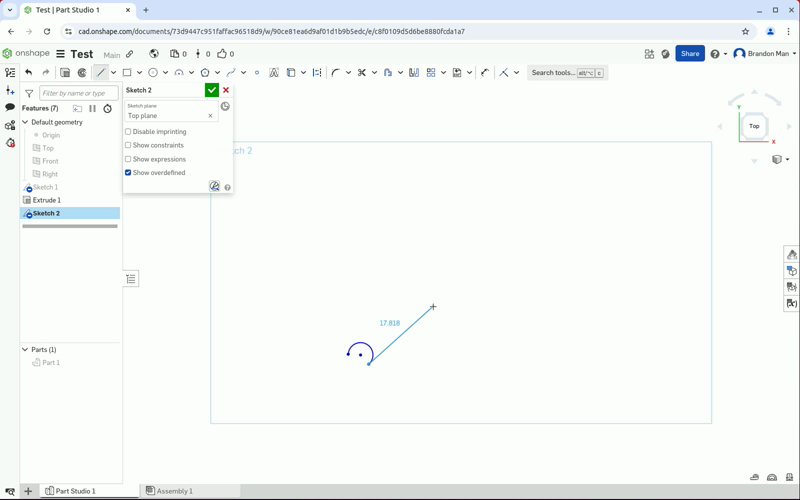
key_up(shift)
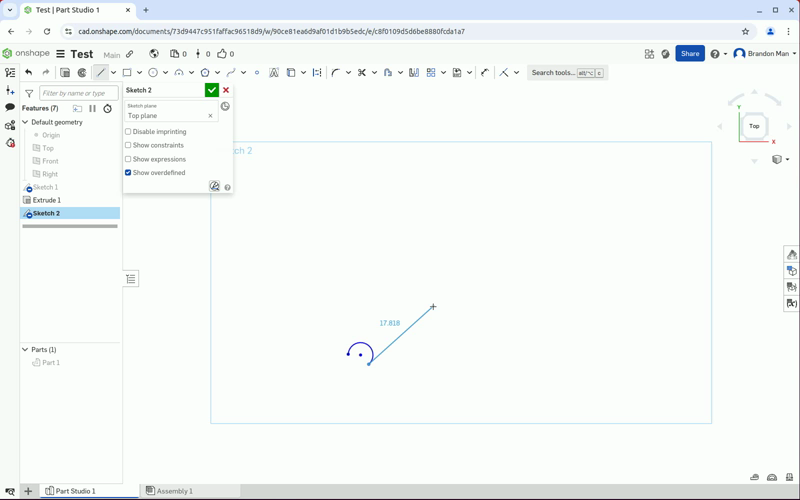
key(esc)
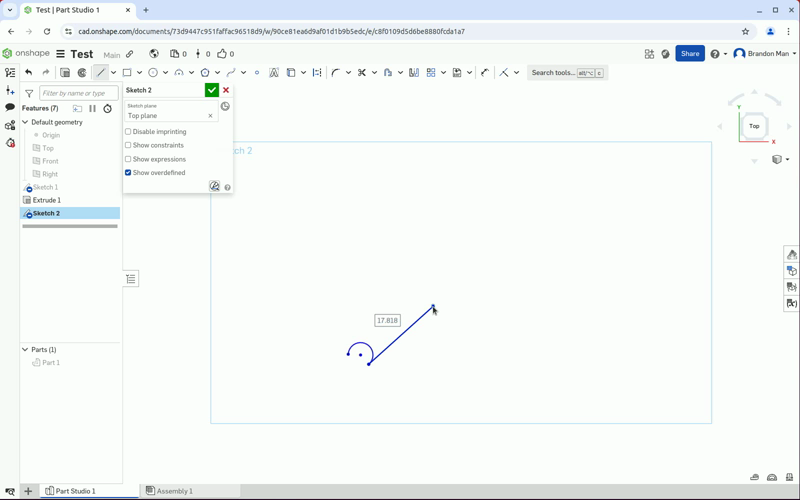
key(a)
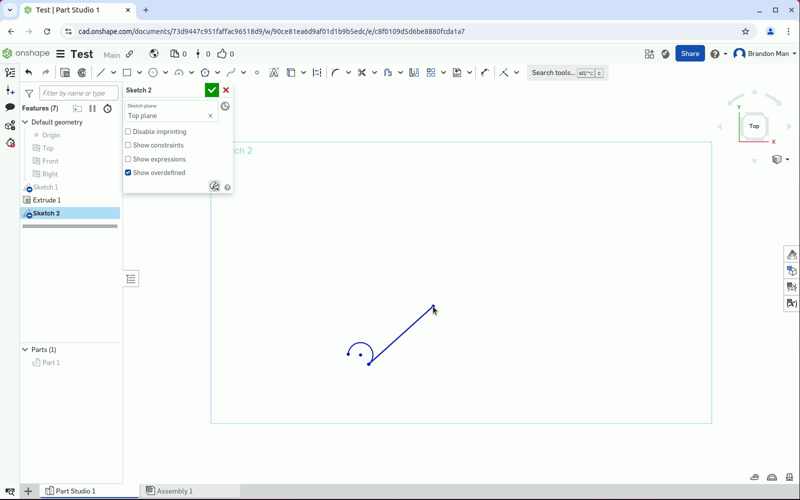
mouse_move(433, 306)
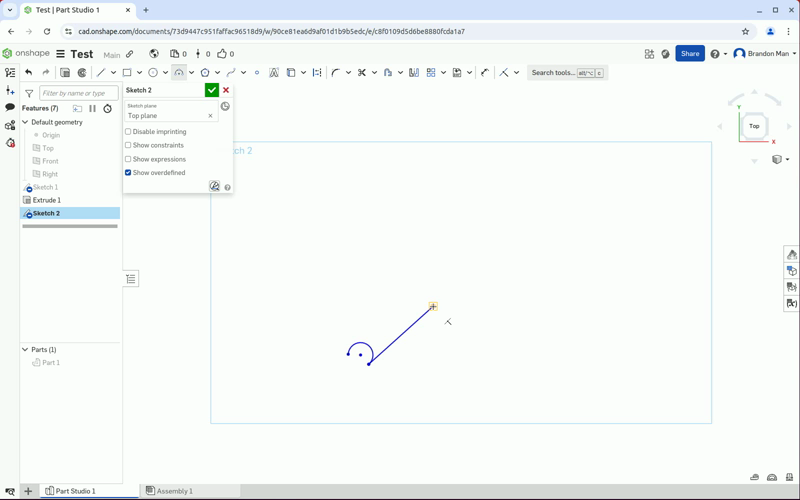
click(433, 306)
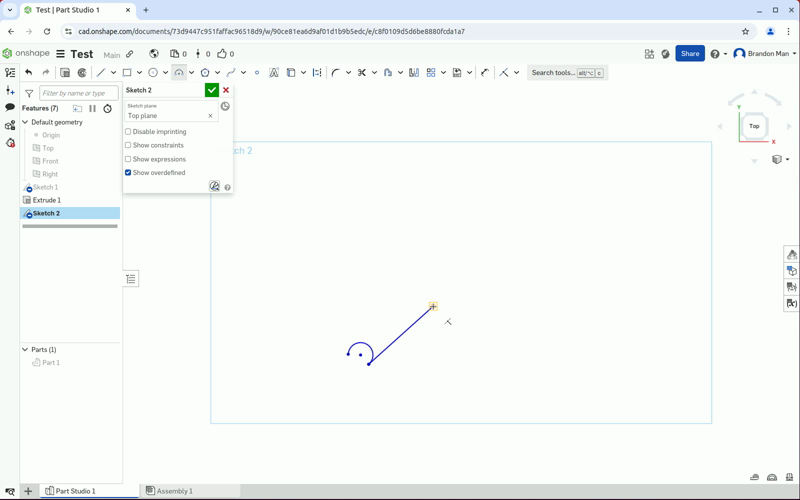
key_down(shift)
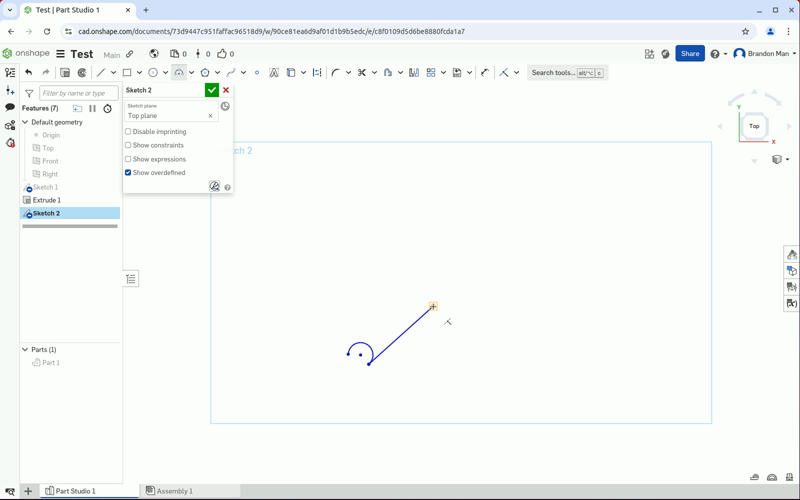
mouse_move(447, 305)
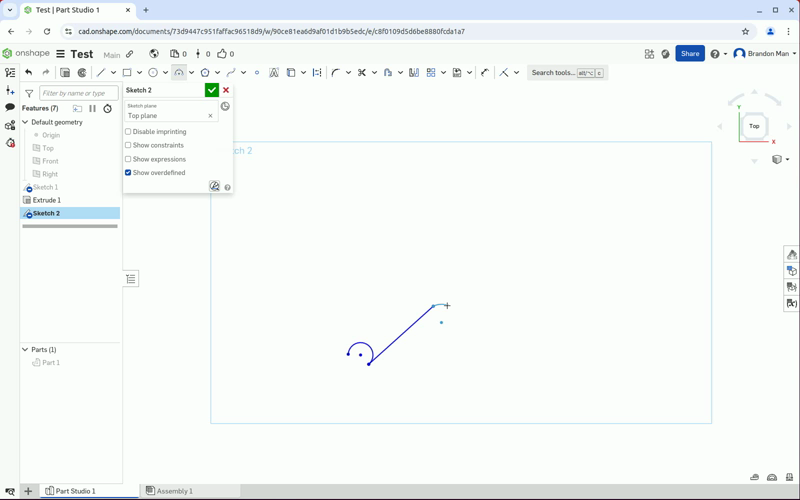
click(447, 305)
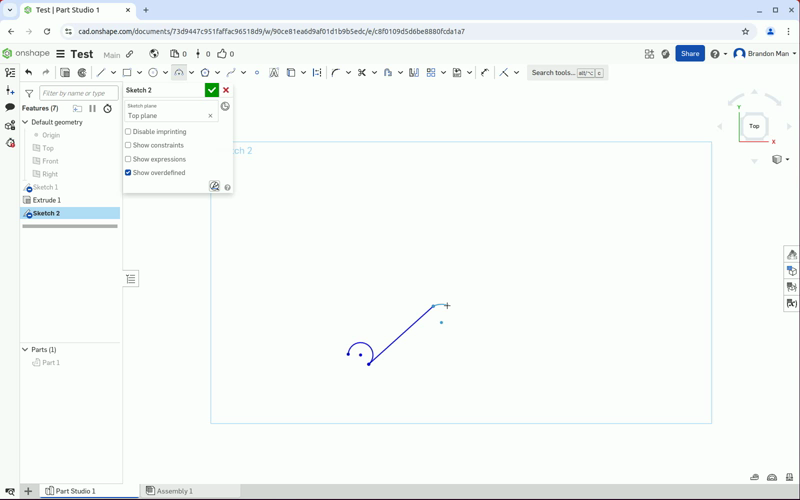
mouse_move(440, 303)
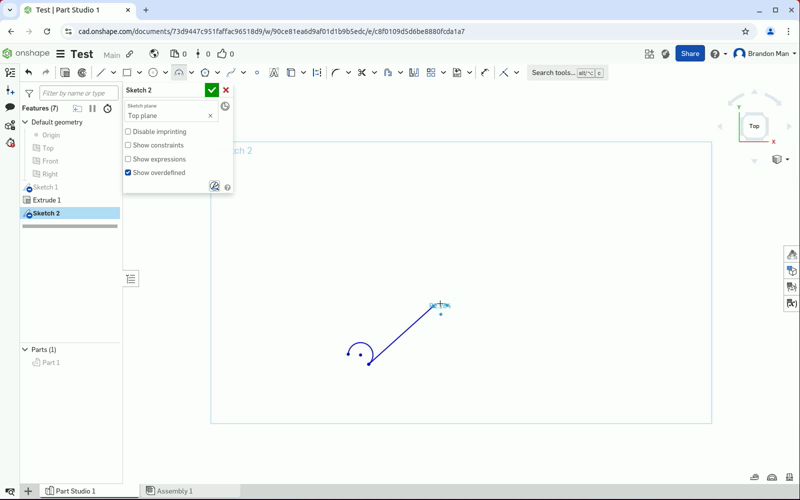
click(440, 303)
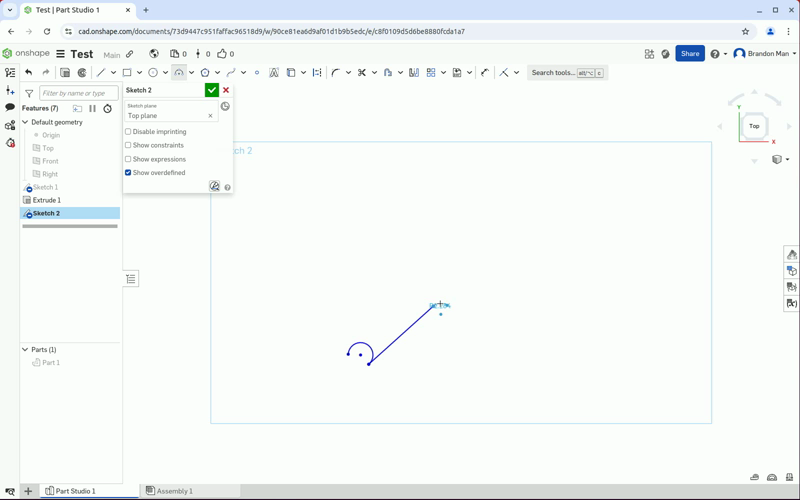
key_up(shift)
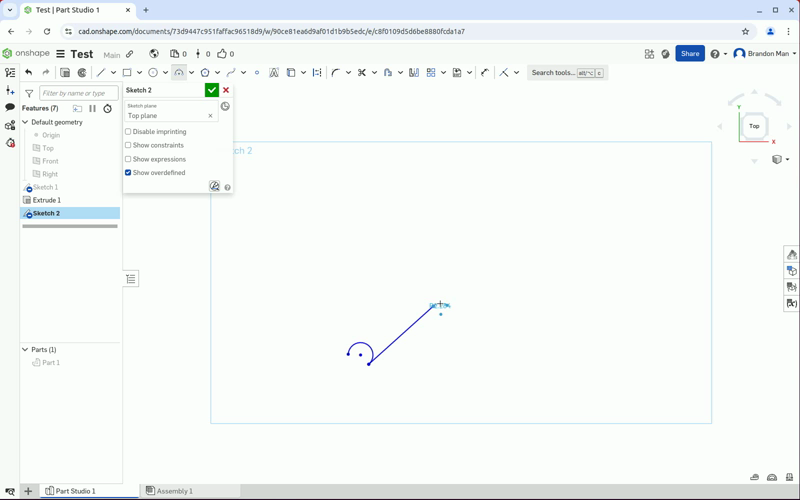
mouse_move(447, 305)
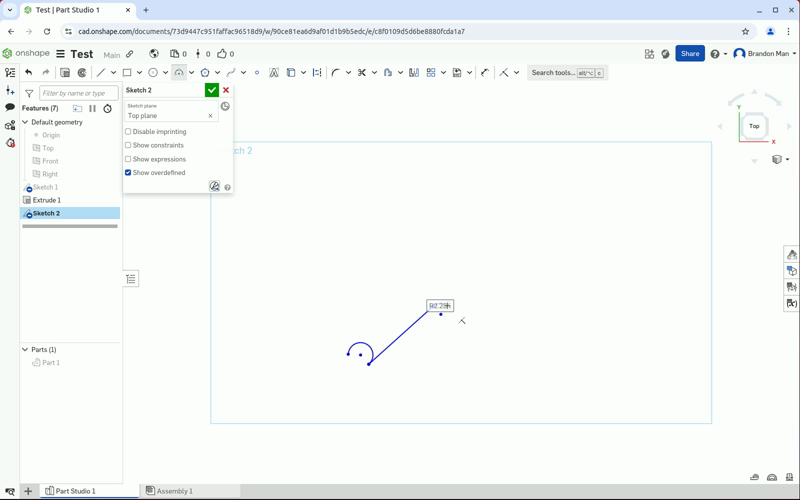
click(447, 305)
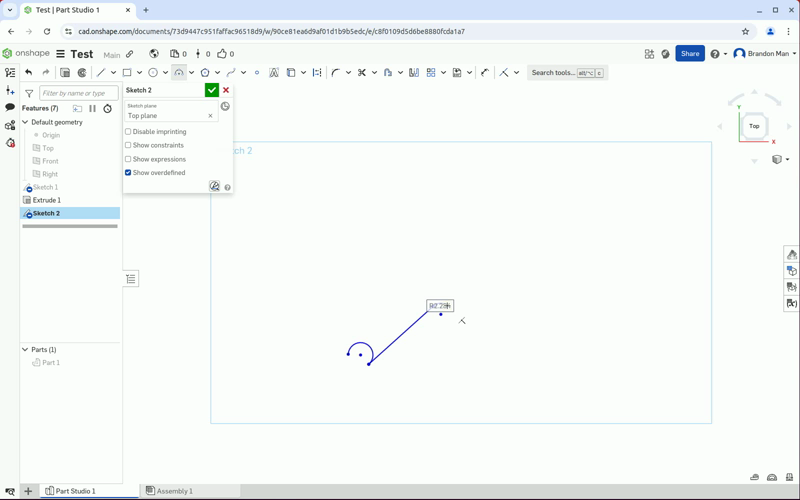
key_down(shift)
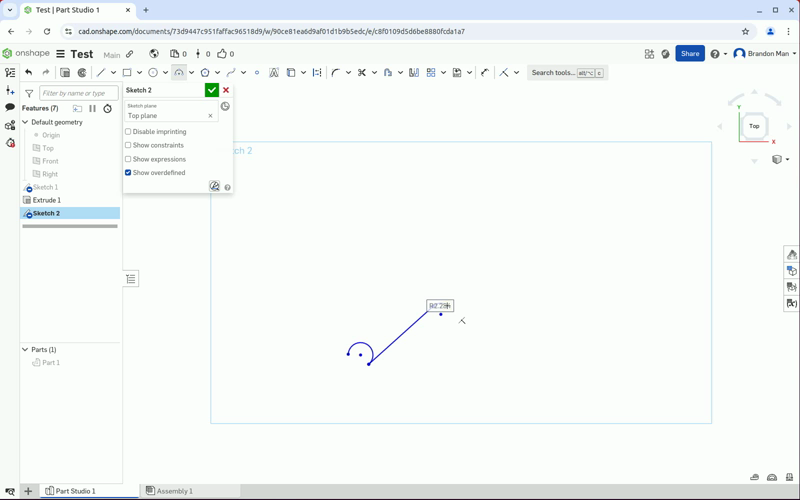
mouse_move(450, 259)
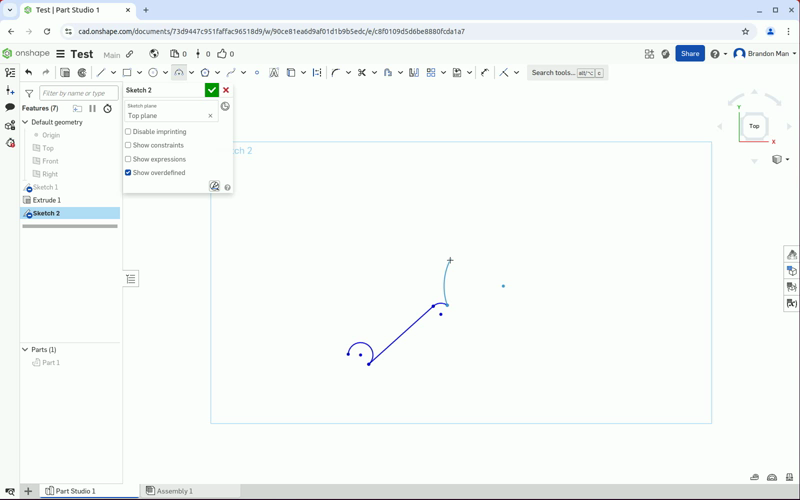
click(450, 259)
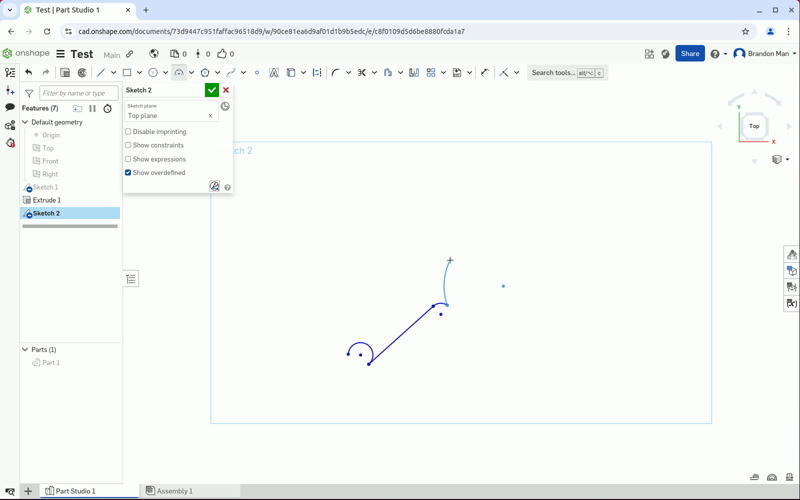
mouse_move(434, 281)
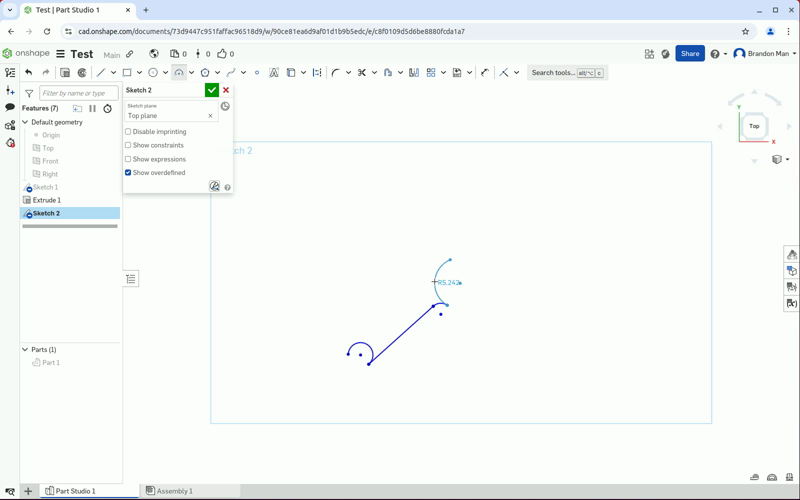
click(434, 281)
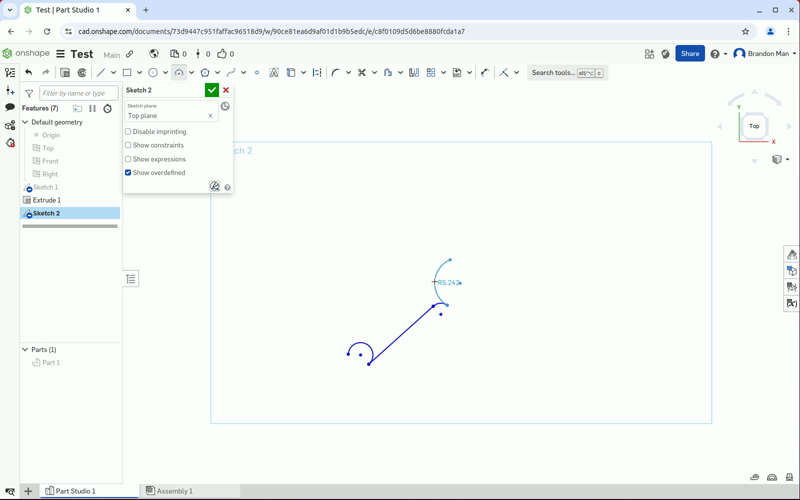
key_up(shift)
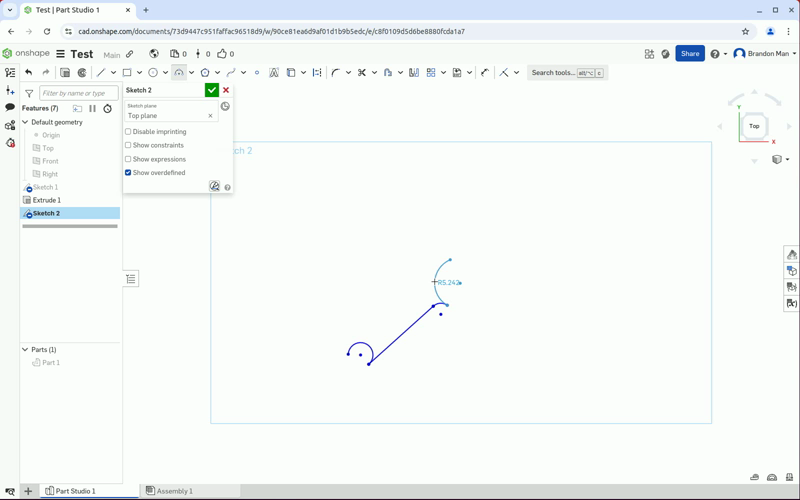
key(esc)
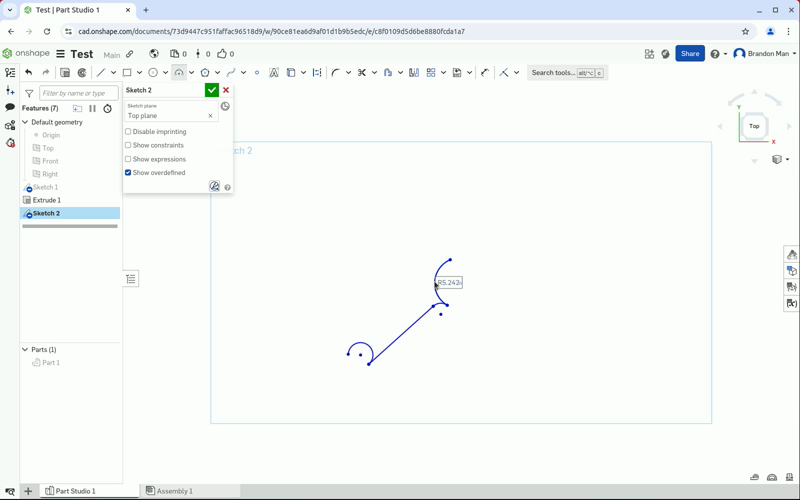
key(l)
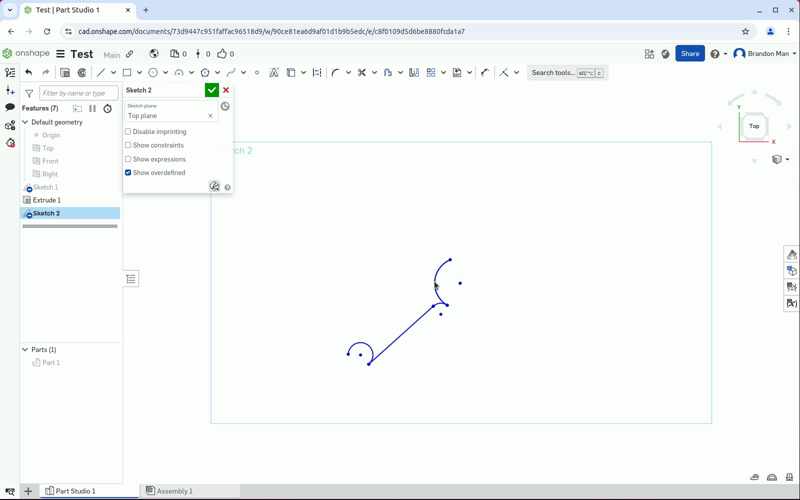
mouse_move(450, 259)
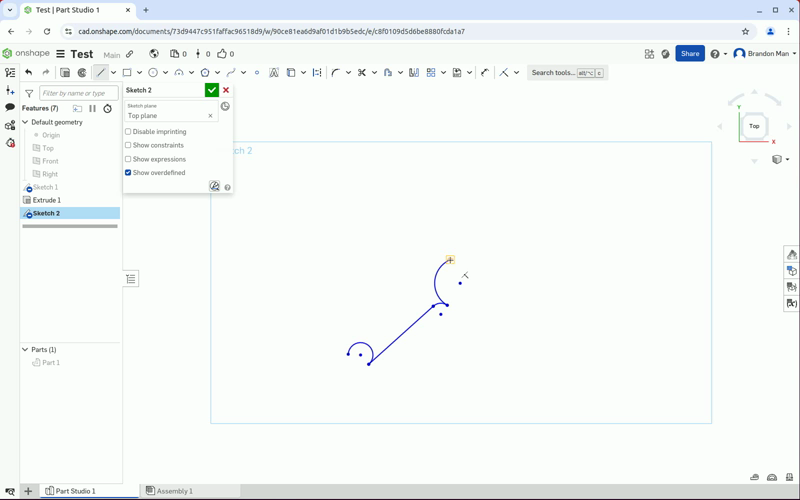
click(450, 259)
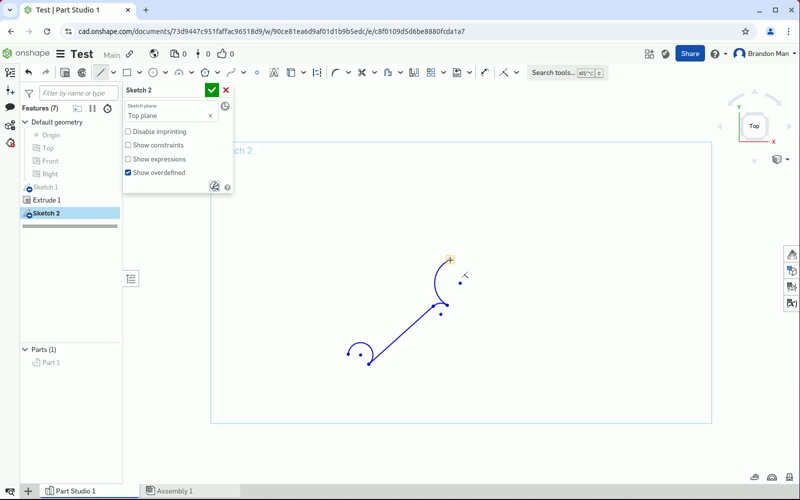
key_down(shift)
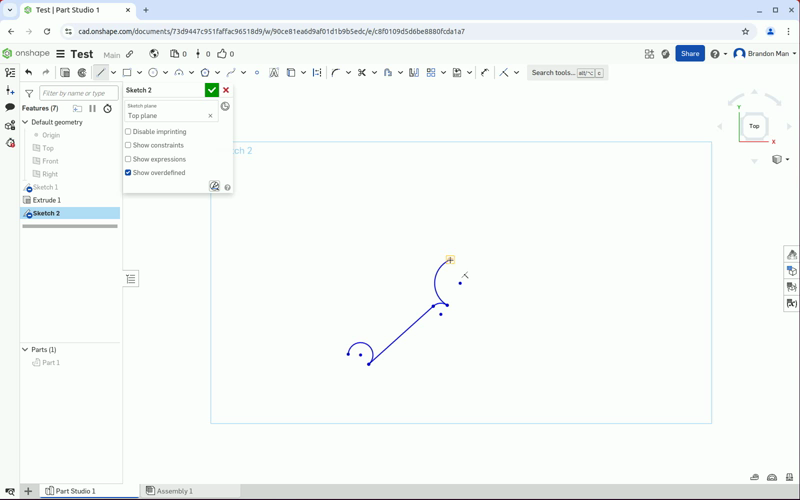
mouse_move(355, 301)
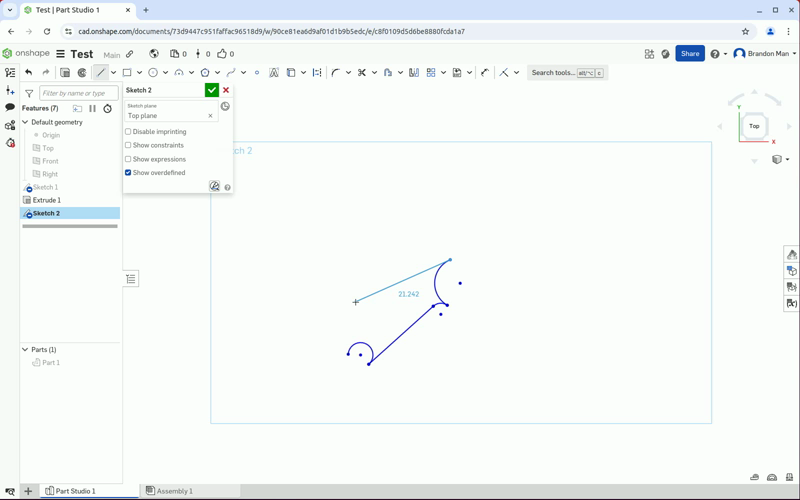
click(355, 301)
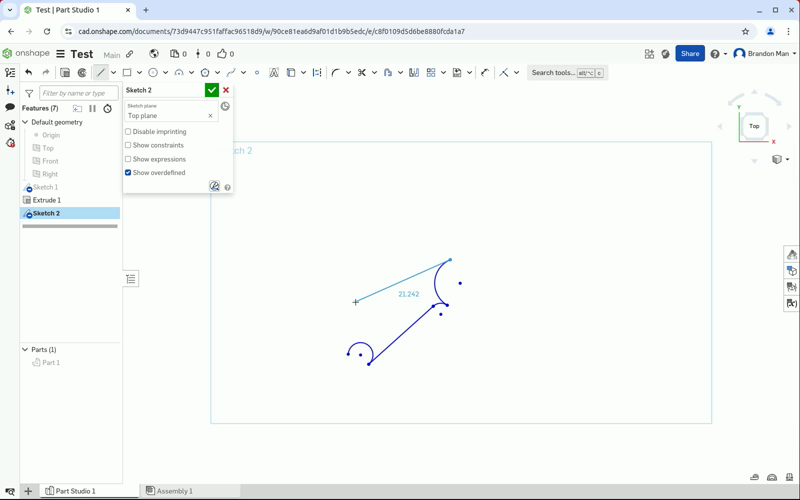
key_up(shift)
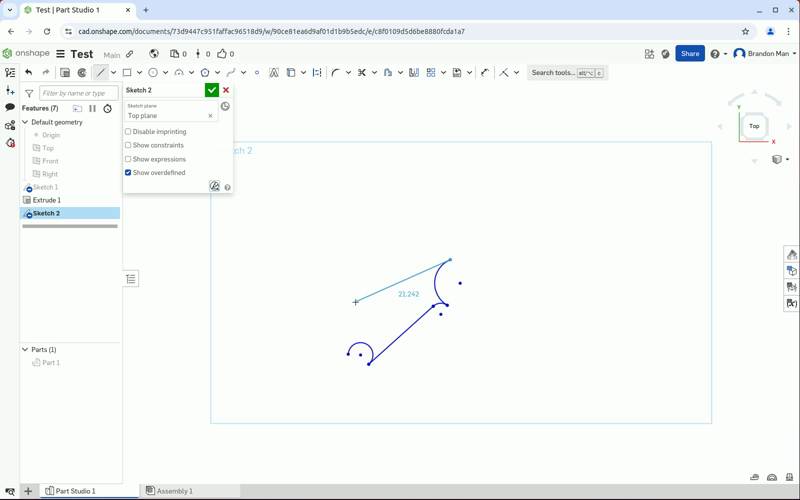
key(esc)
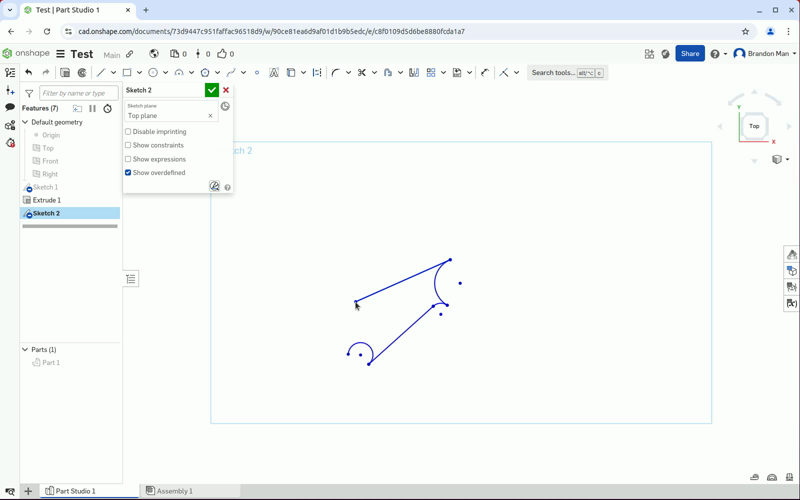
key(a)
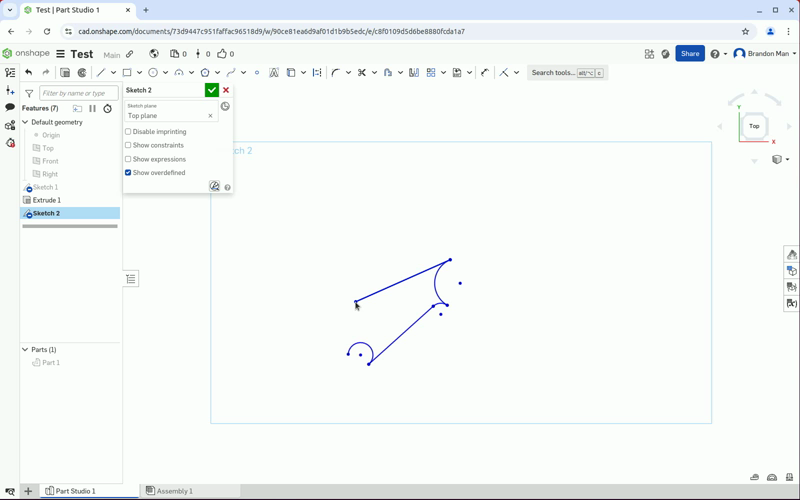
mouse_move(355, 301)
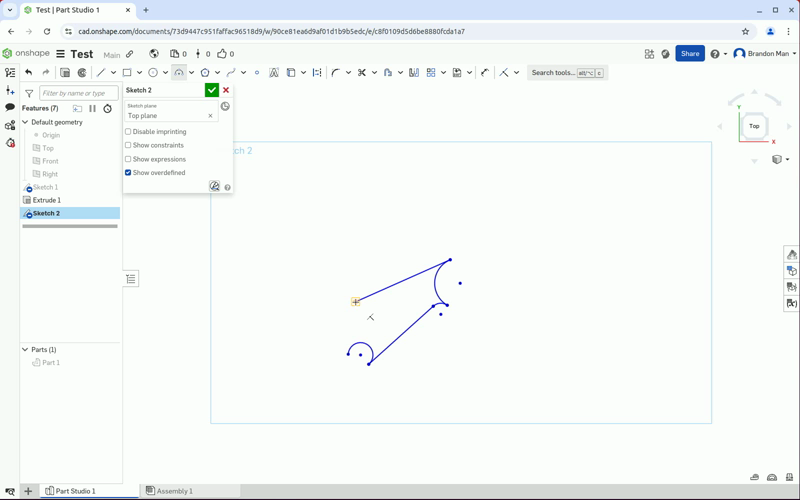
click(355, 301)
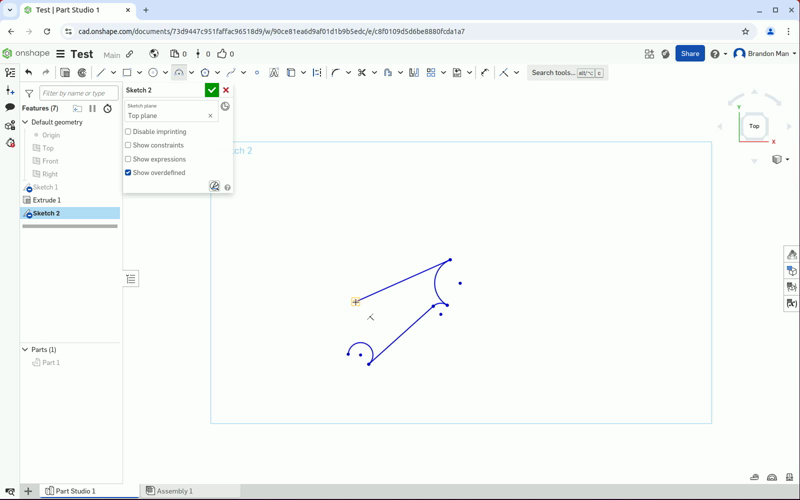
key_down(shift)
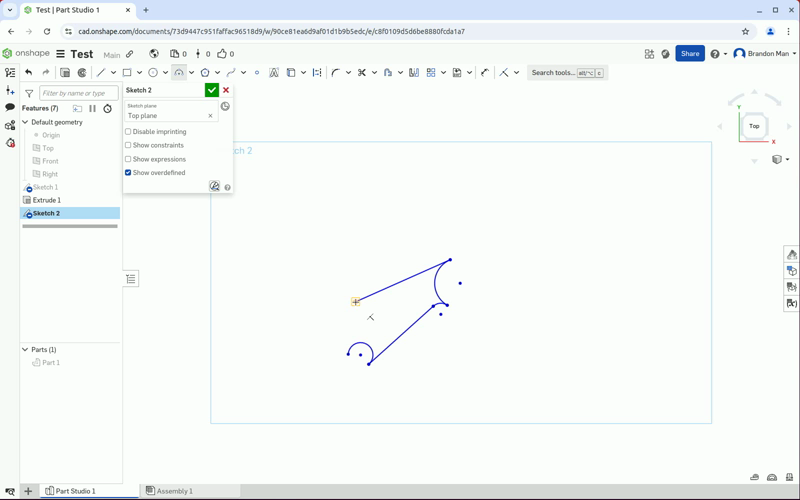
mouse_move(348, 313)
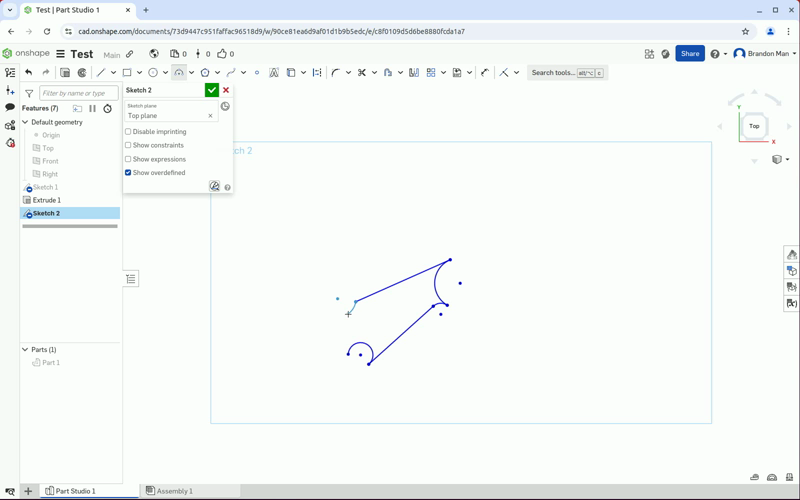
click(348, 313)
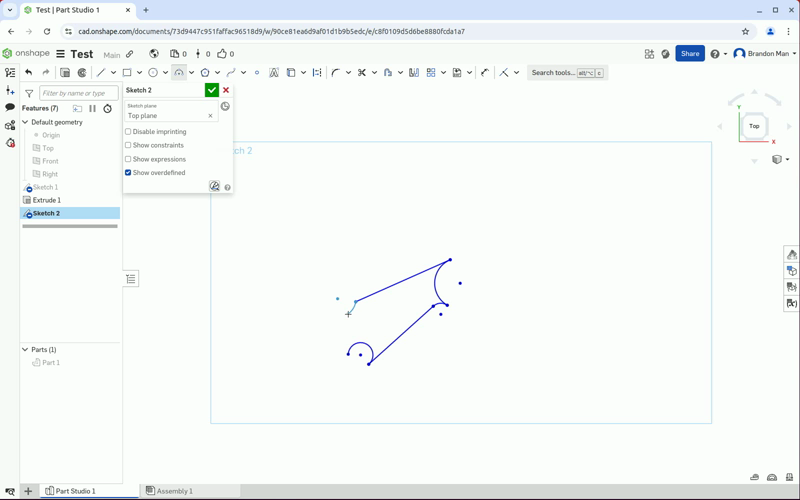
mouse_move(371, 320)
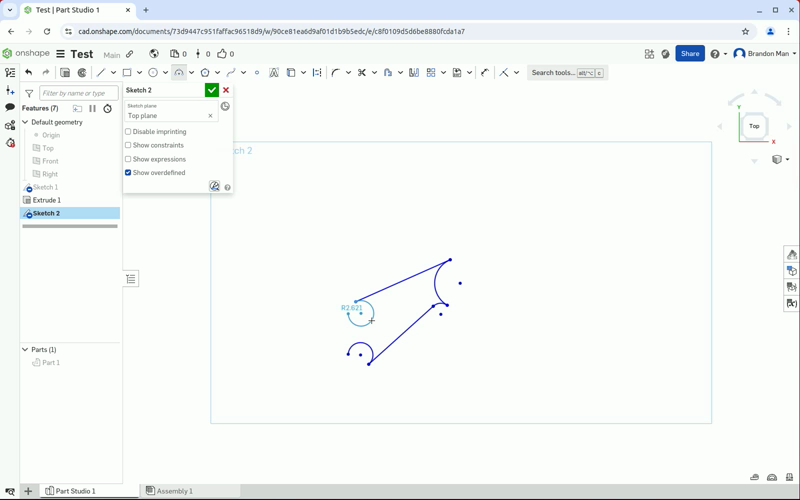
click(371, 320)
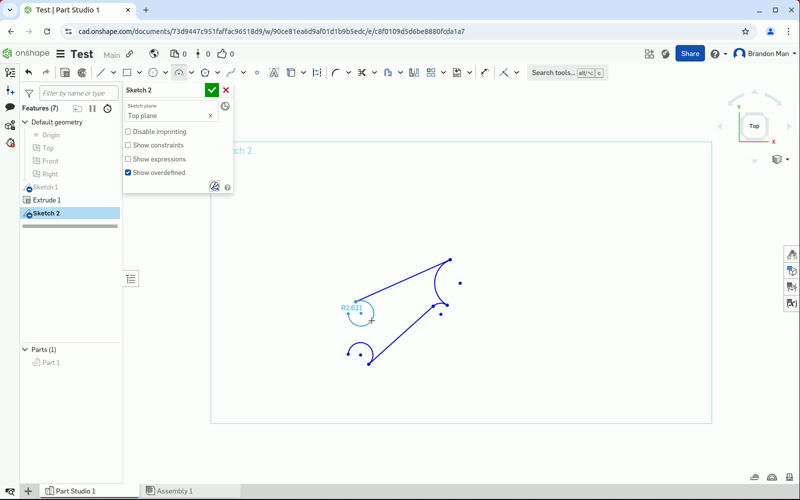
key_up(shift)
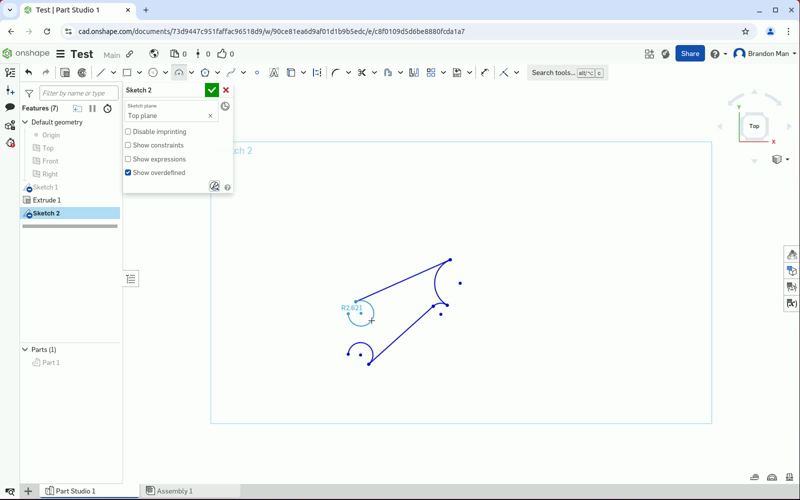
key(esc)
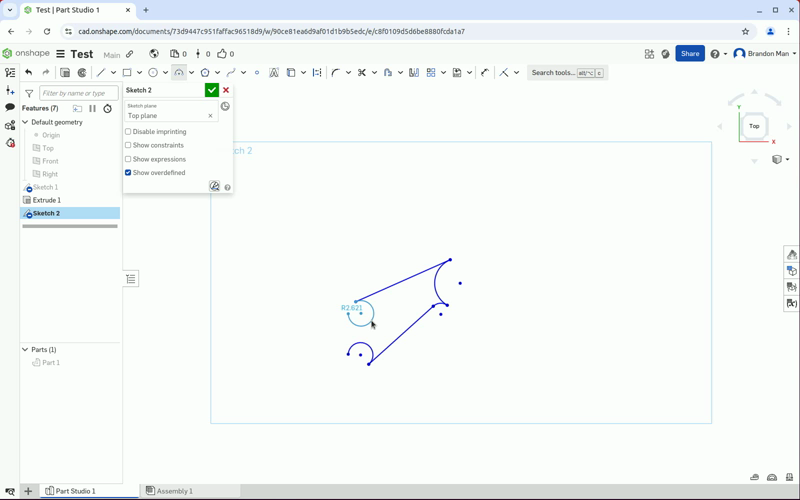
key(l)
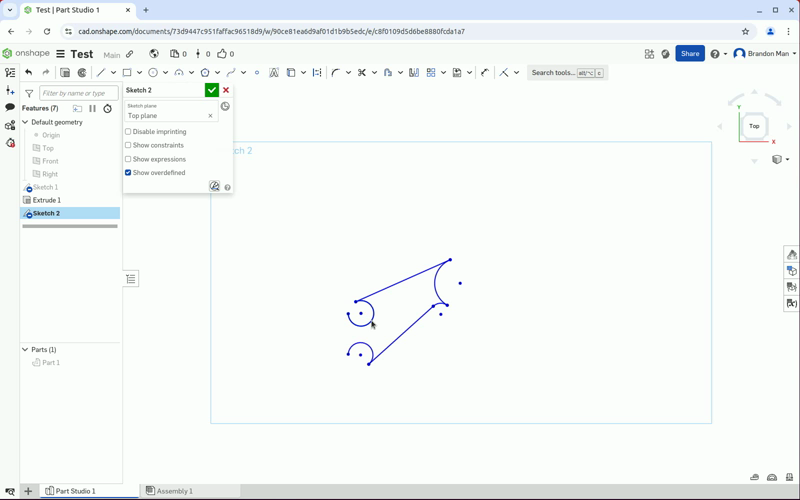
mouse_move(348, 313)
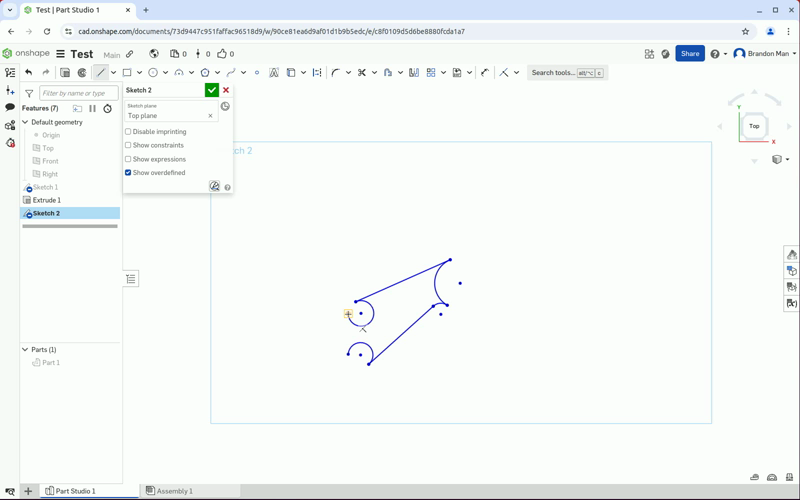
click(348, 313)
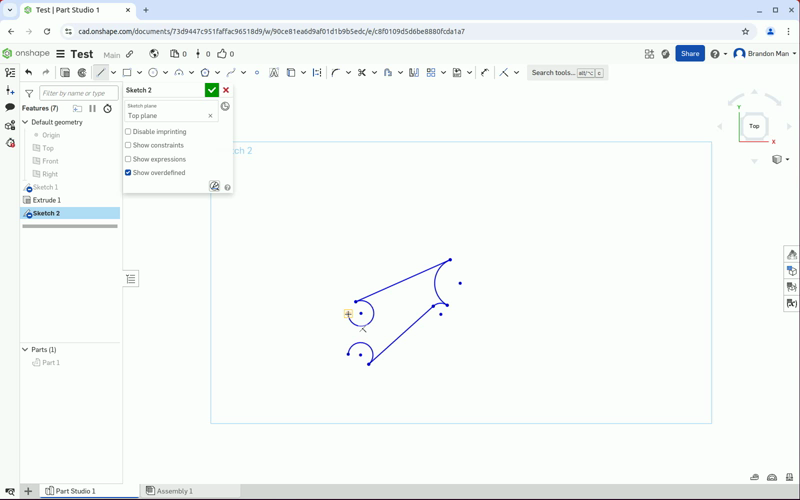
mouse_move(378, 313)
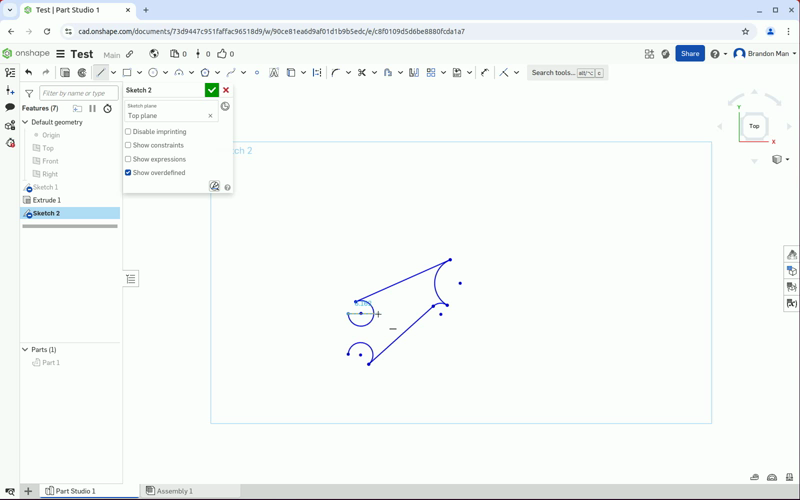
key_down(shift)
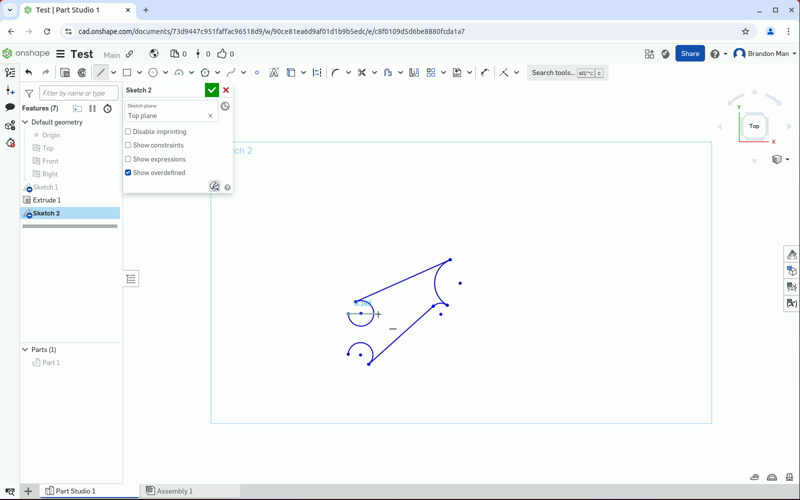
mouse_move(348, 354)
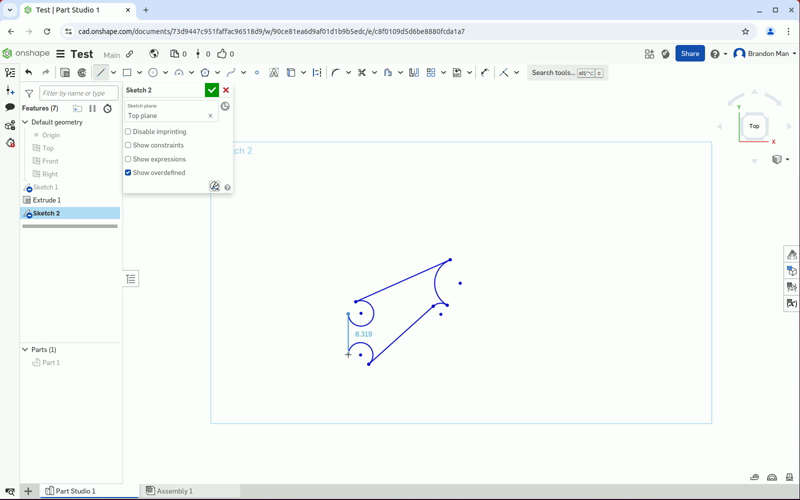
key_up(shift)
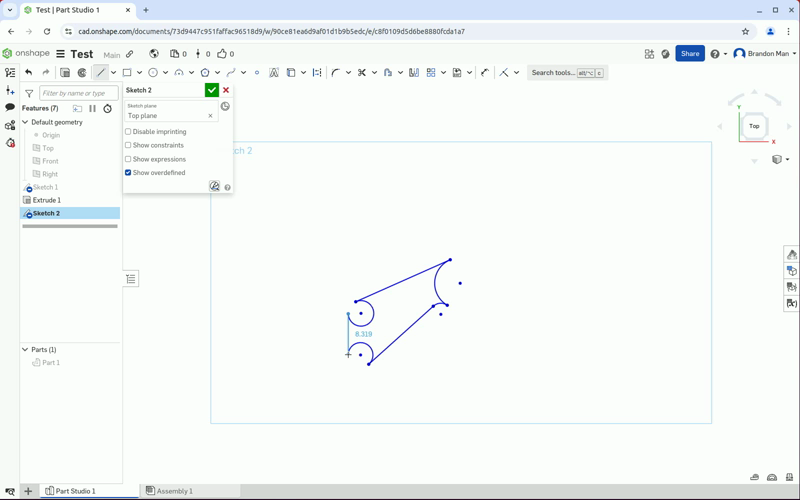
click(348, 354)
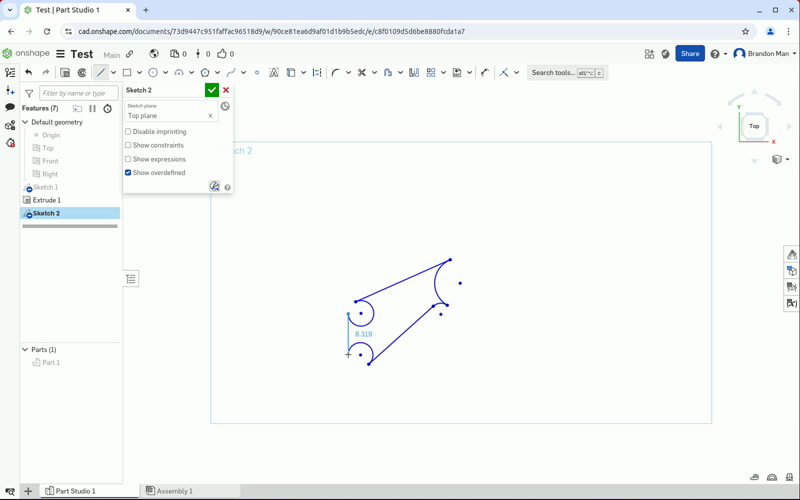
key(esc)
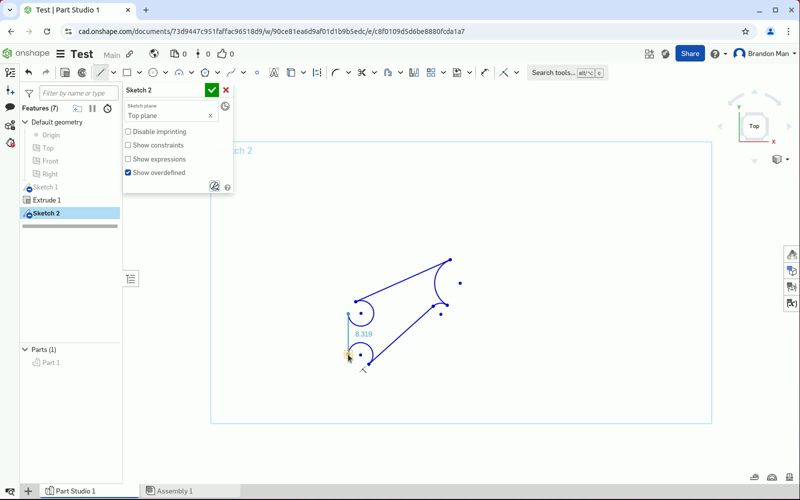
mouse_move(428, 305)
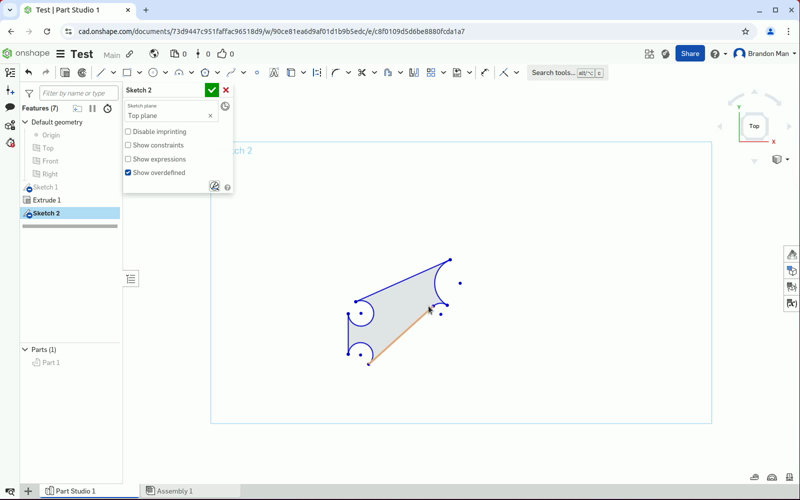
click(428, 305)
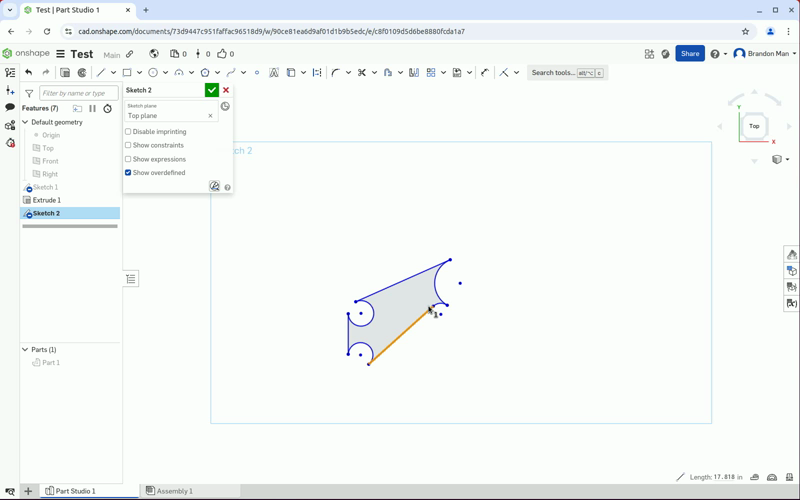
mouse_move(73, 352)
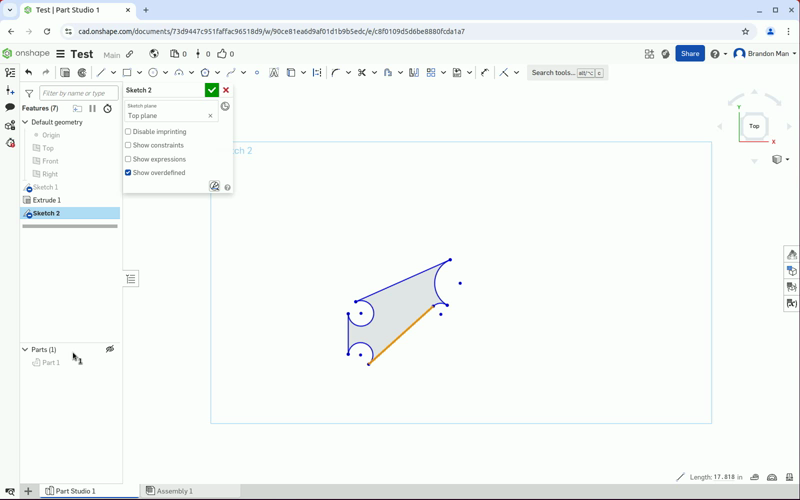
key(shift+y)
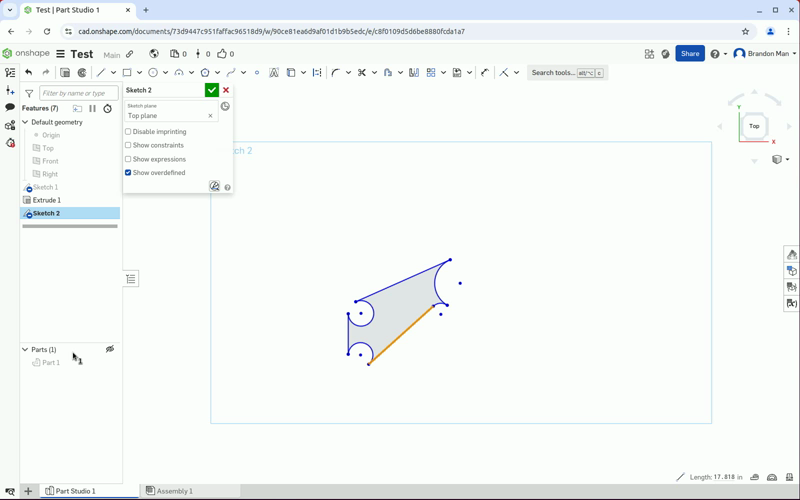
key(shift+e)
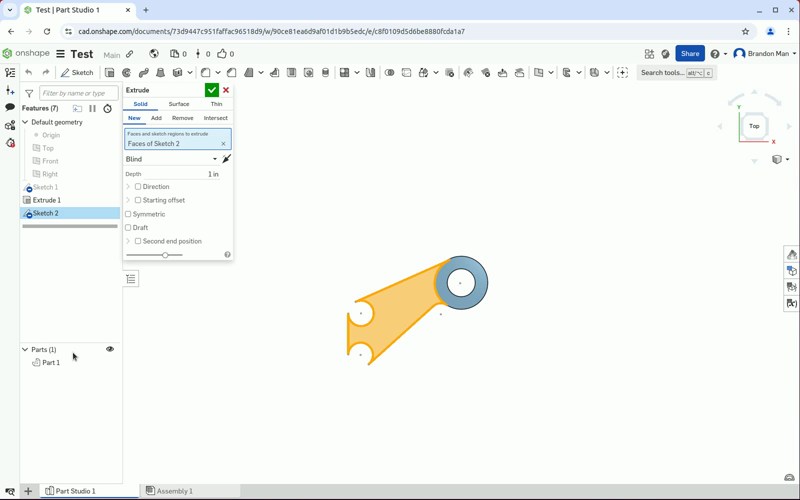
mouse_move(143, 106)
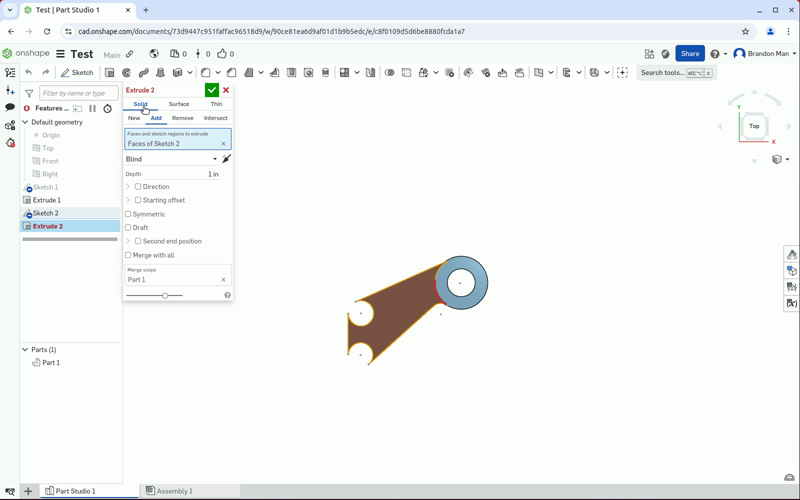
click(143, 106)
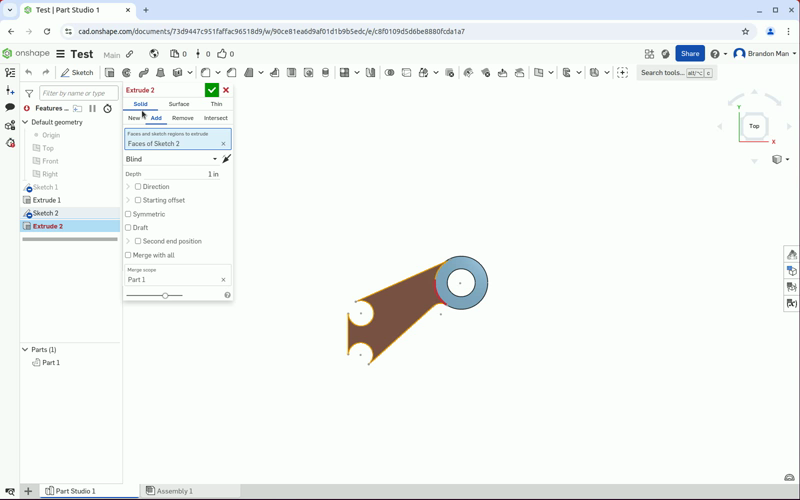
mouse_move(137, 120)
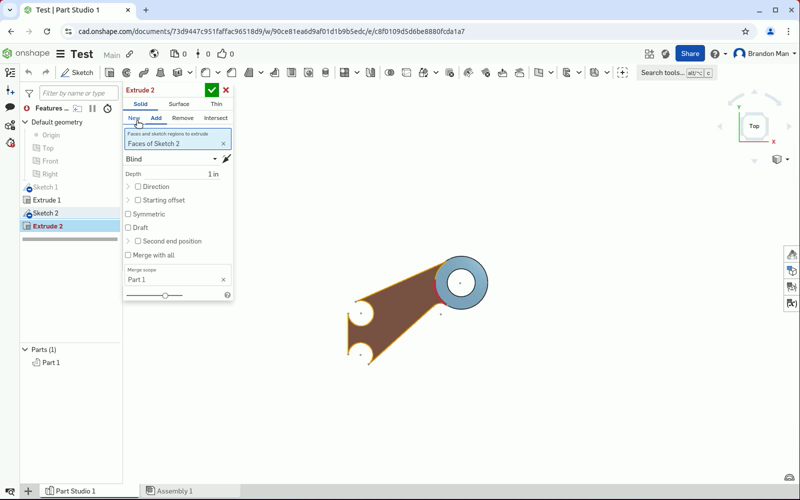
click(137, 120)
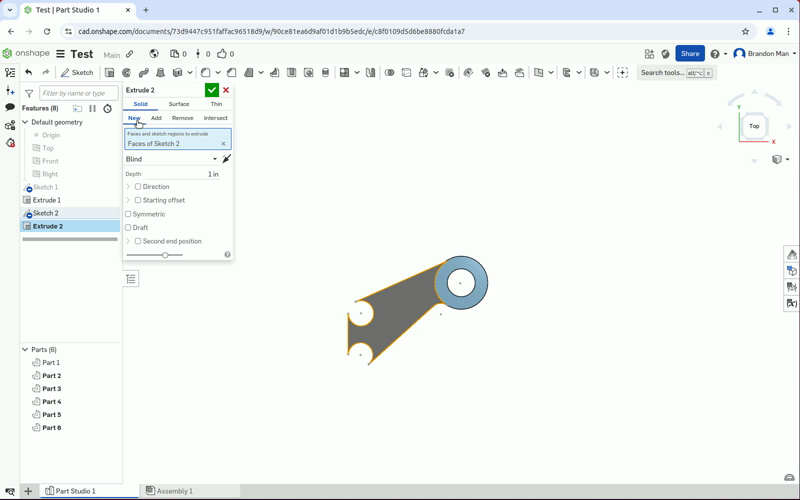
key(tab, 4)
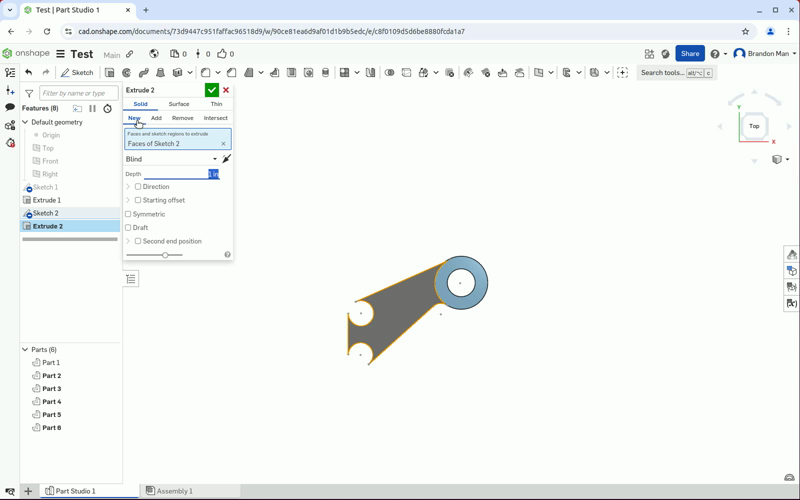
text(2.408)
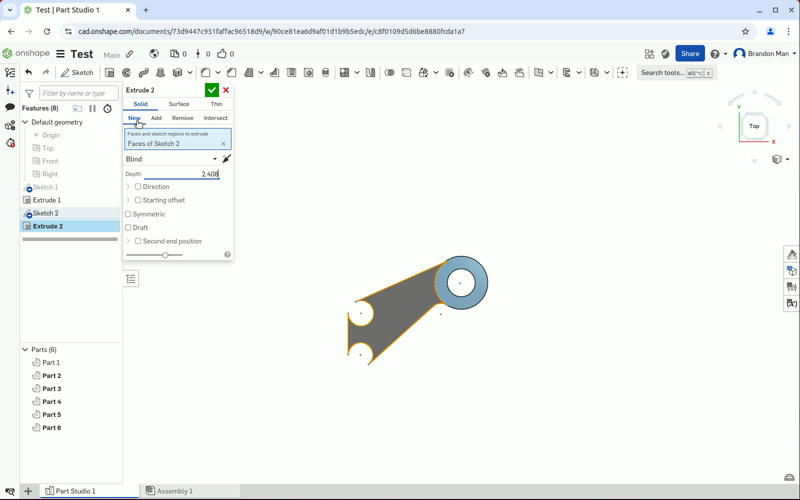
key(tab, 3)
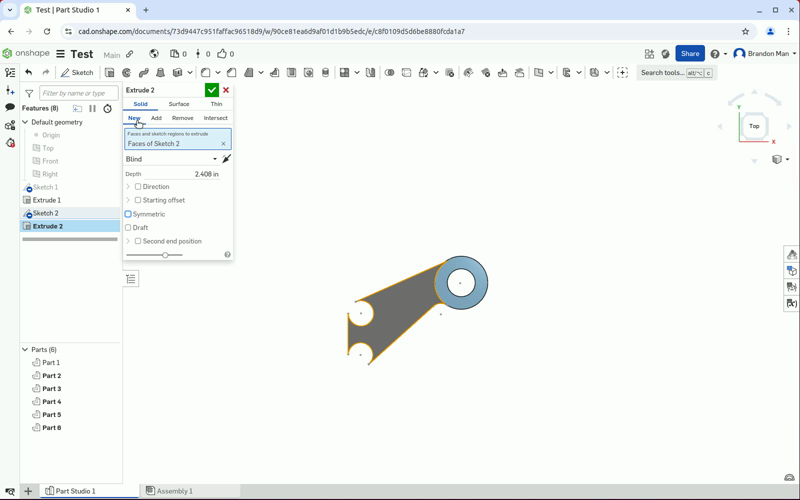
key(space)
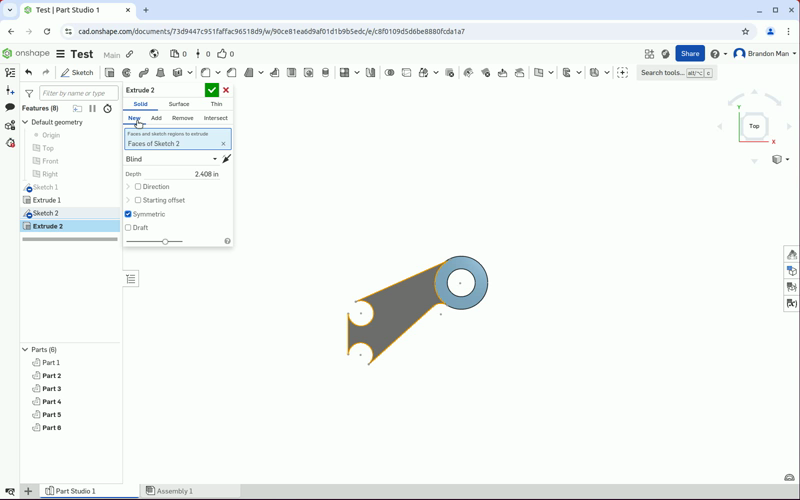
key(enter)
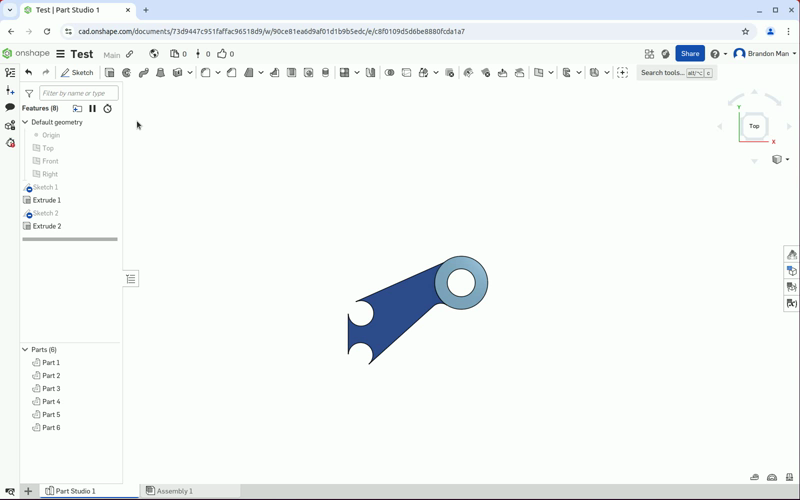
key(shift+h)
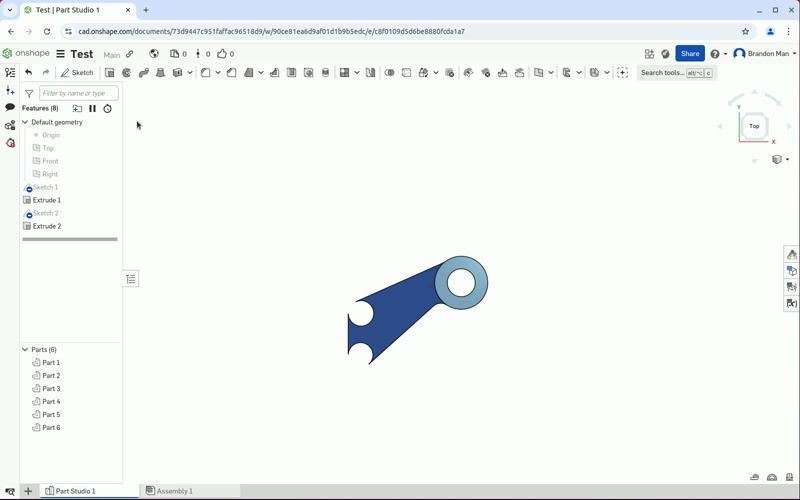
key(shift+h)
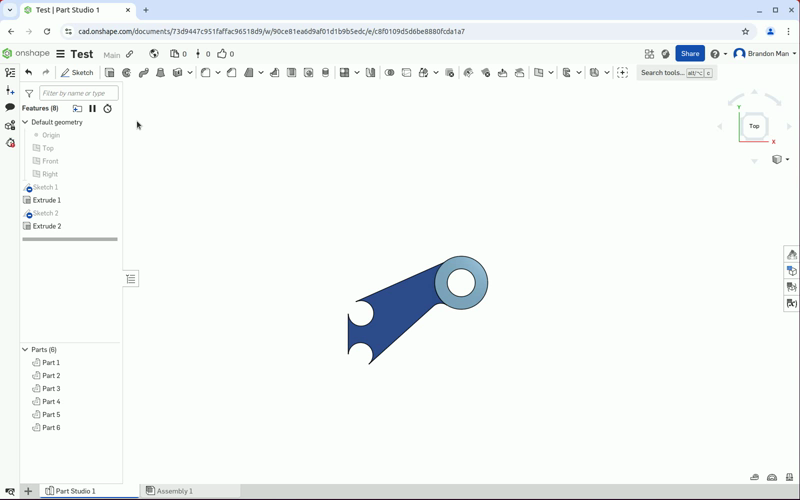
mouse_move(73, 189)
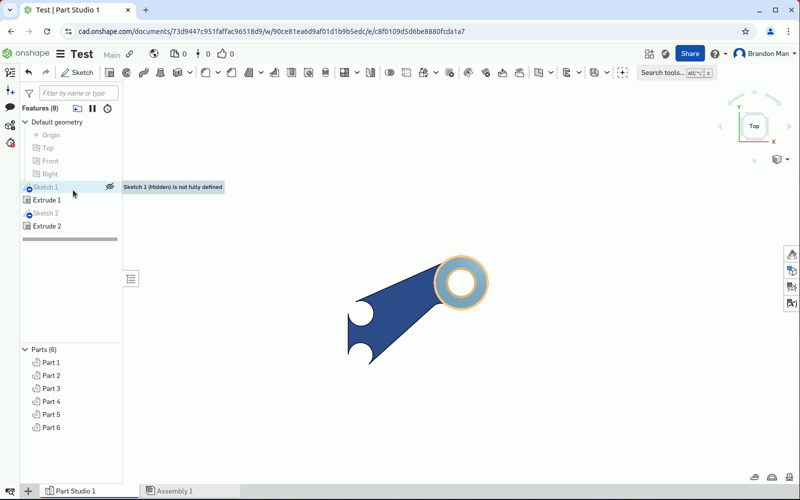
click(73, 189)
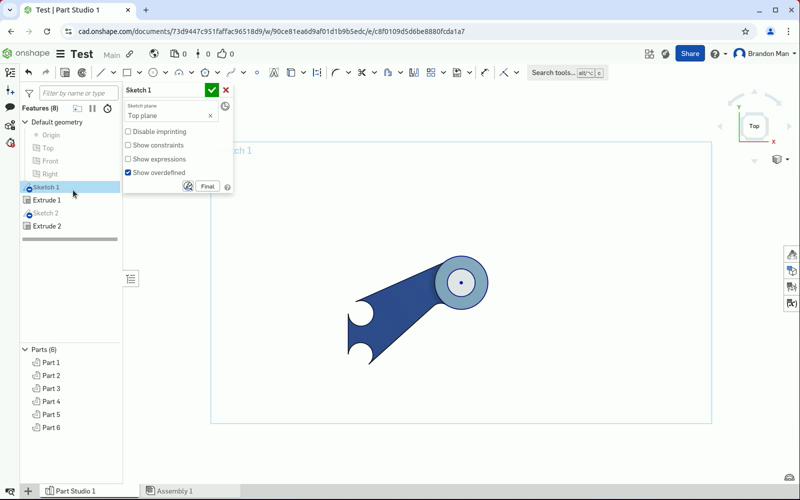
mouse_move(229, 92)
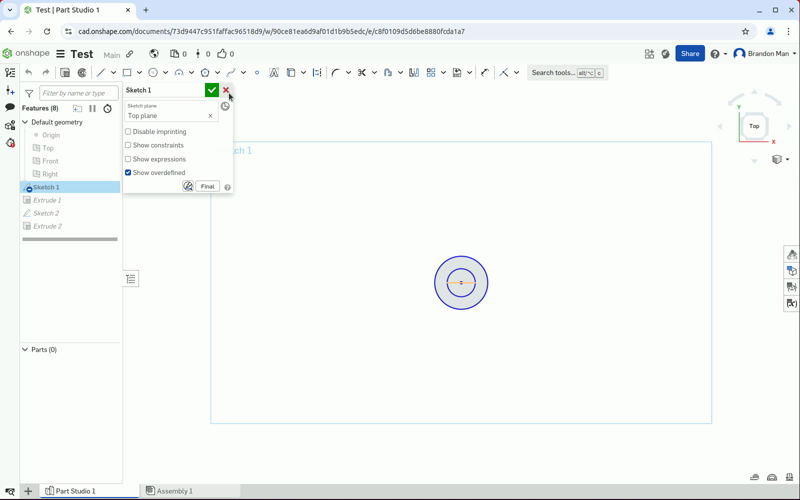
click(229, 92)
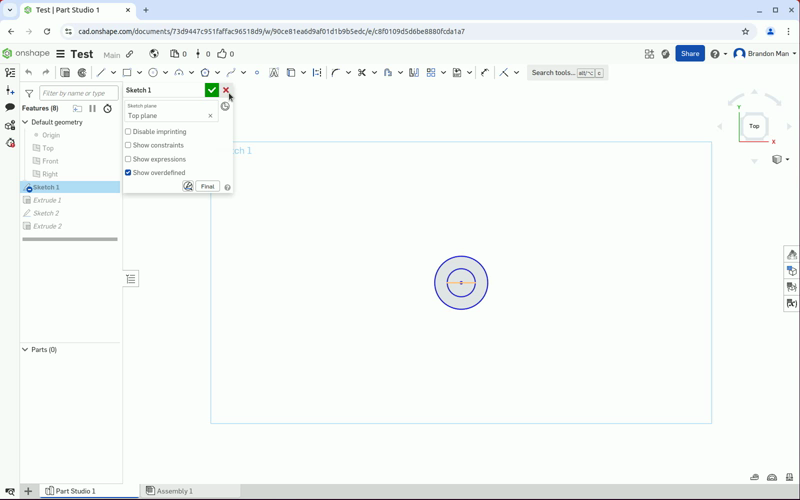
key(shift+s)
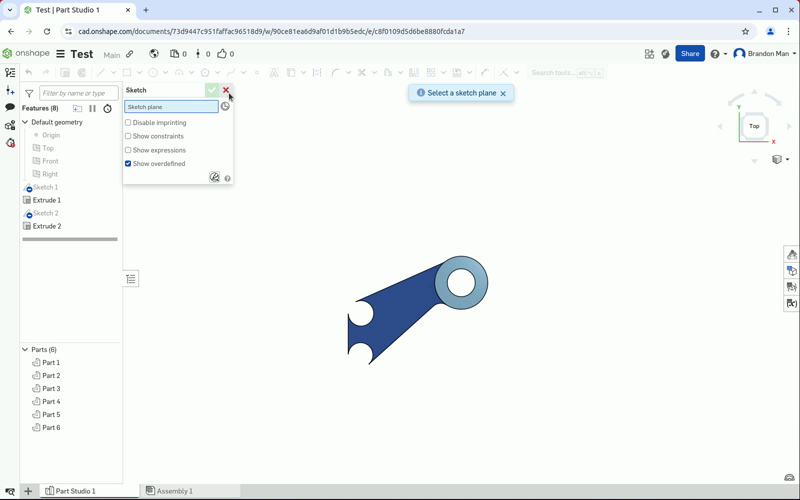
mouse_move(73, 150)
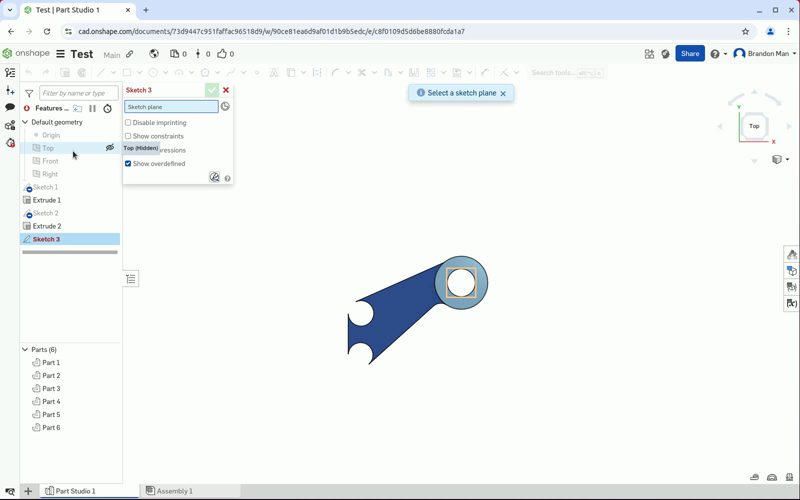
click(73, 150)
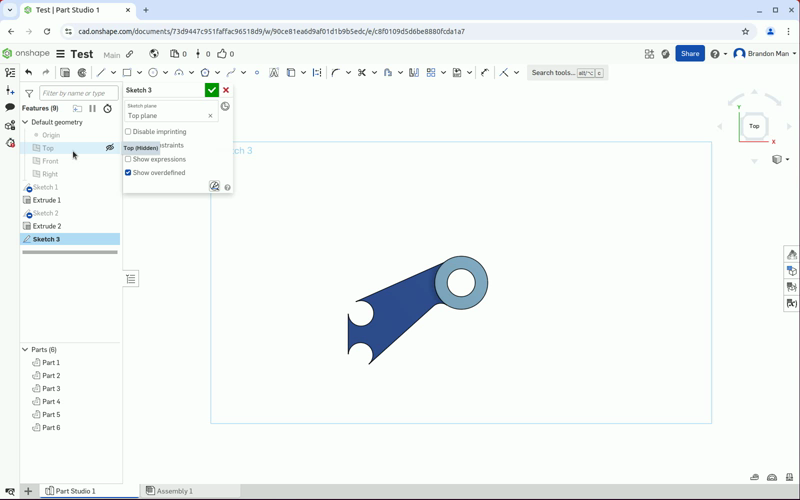
mouse_move(73, 352)
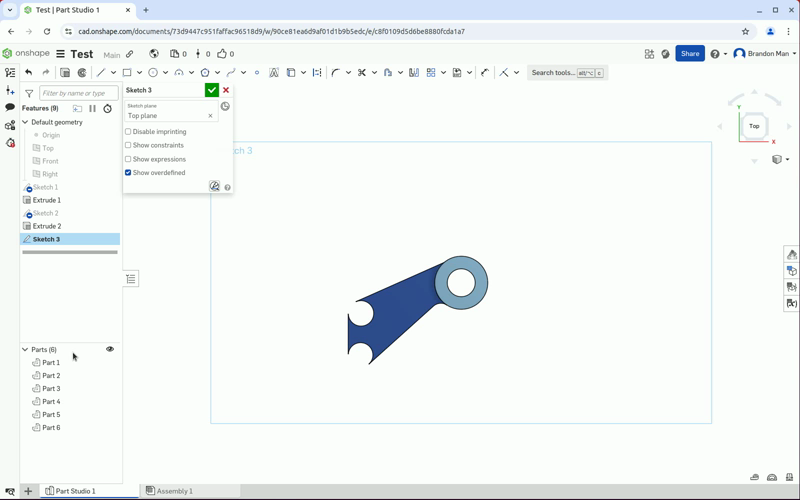
key(y)
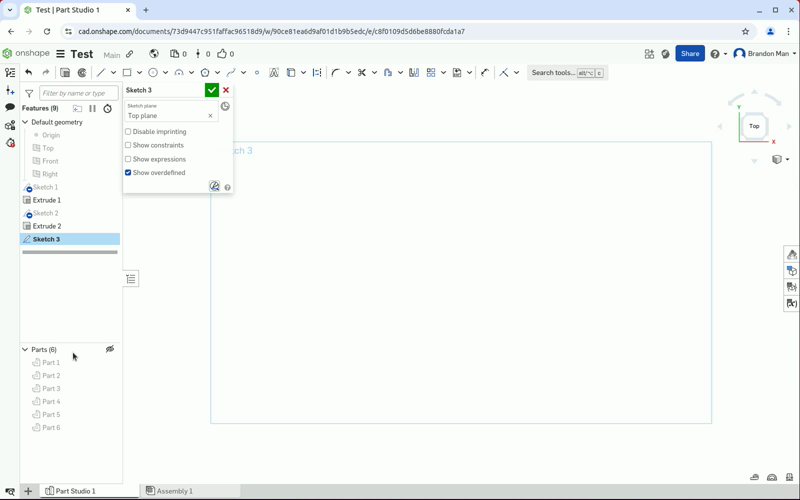
key(c)
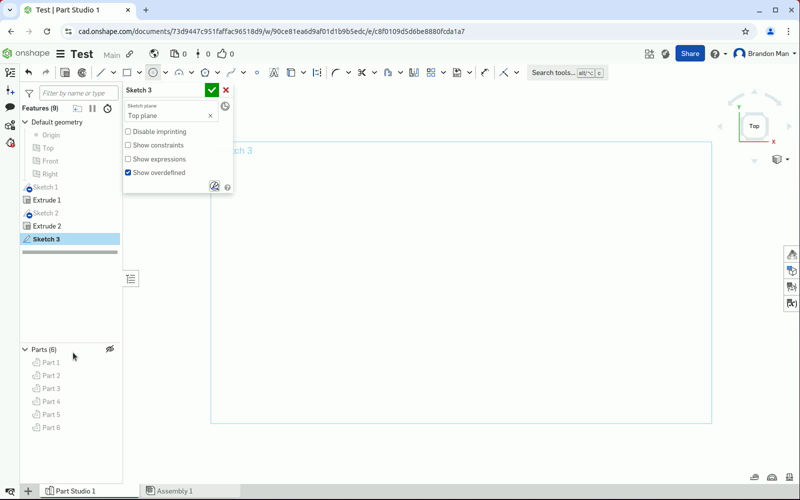
key_down(shift)
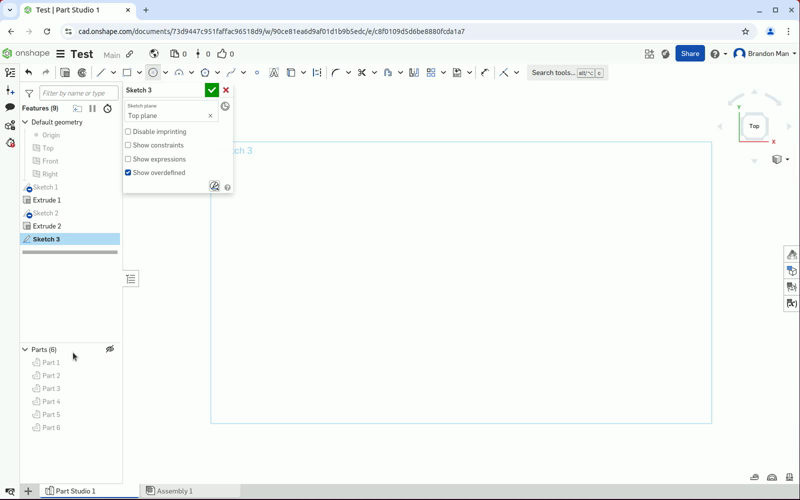
mouse_move(361, 313)
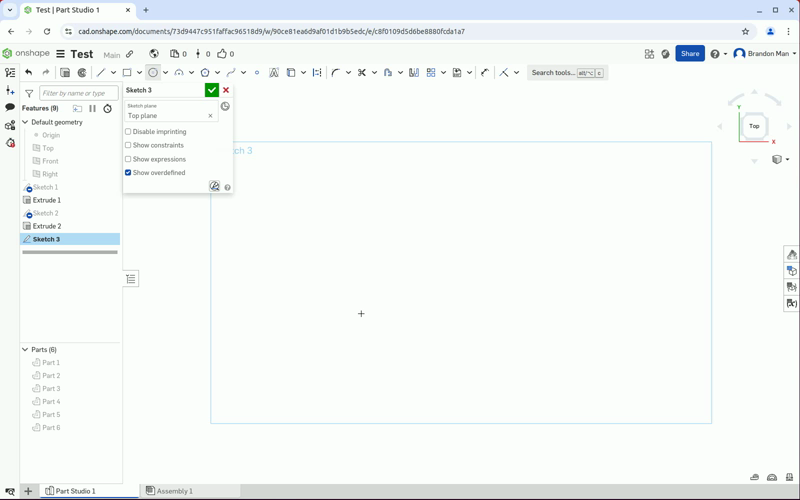
click(361, 313)
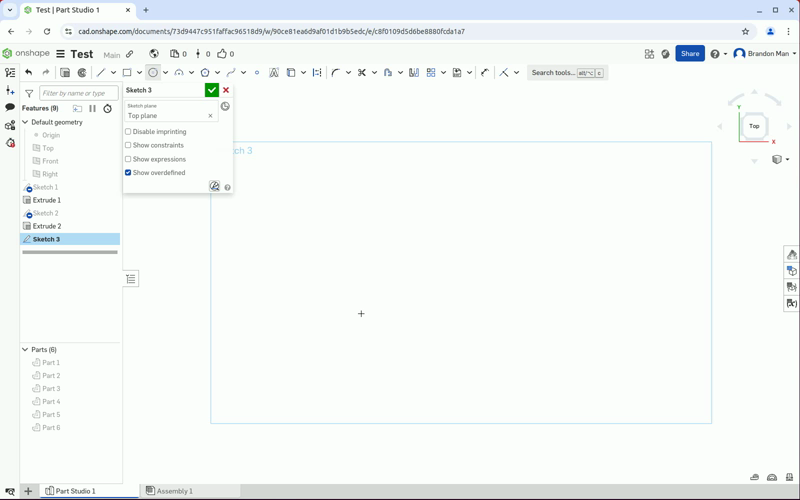
key_up(shift)
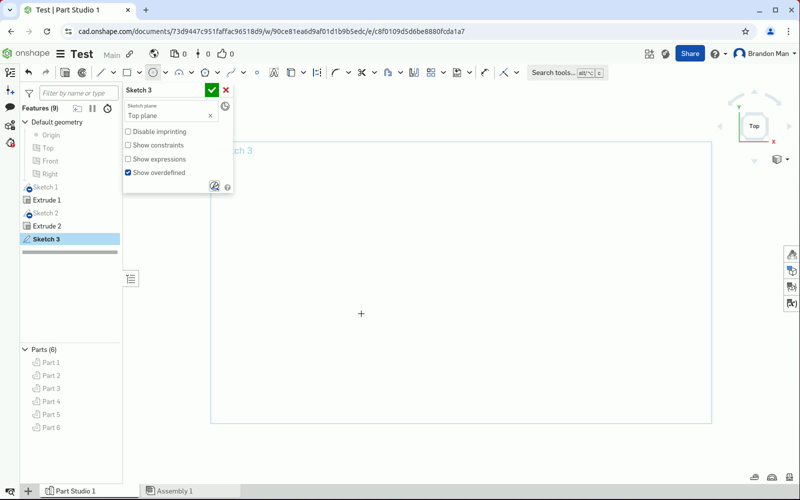
mouse_move(374, 313)
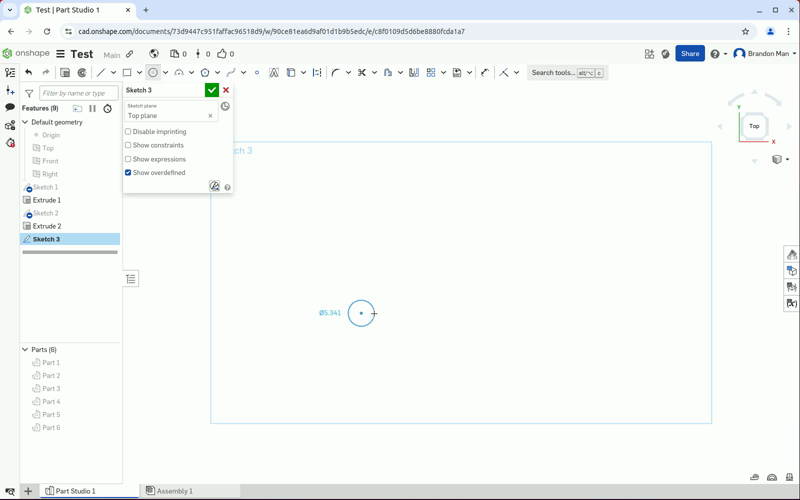
click(374, 313)
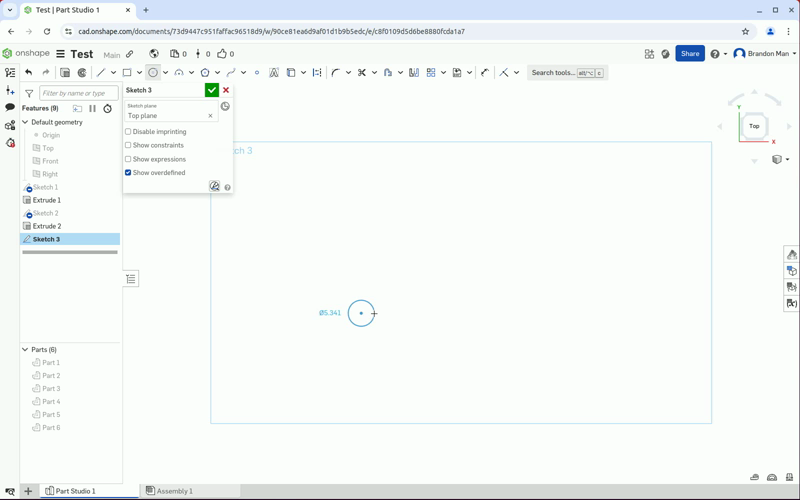
key(esc)
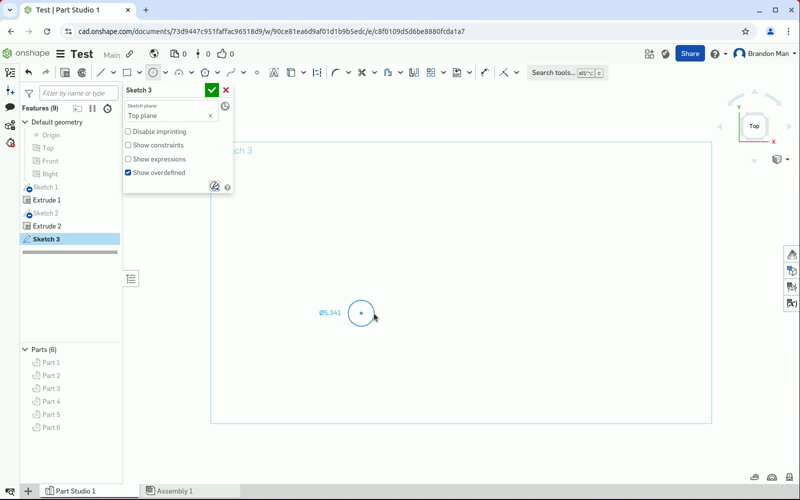
key(c)
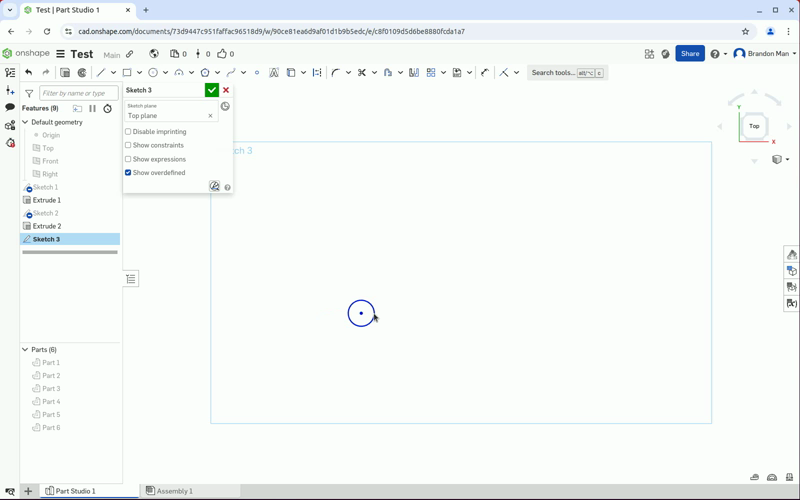
key_down(shift)
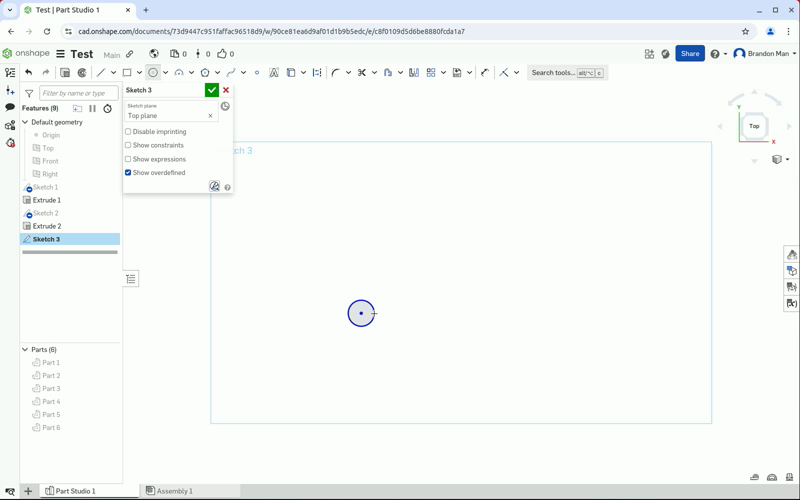
mouse_move(361, 313)
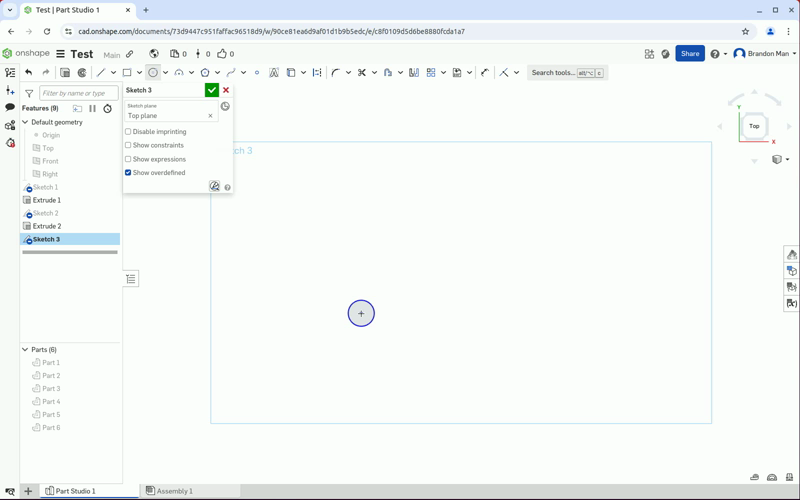
click(361, 313)
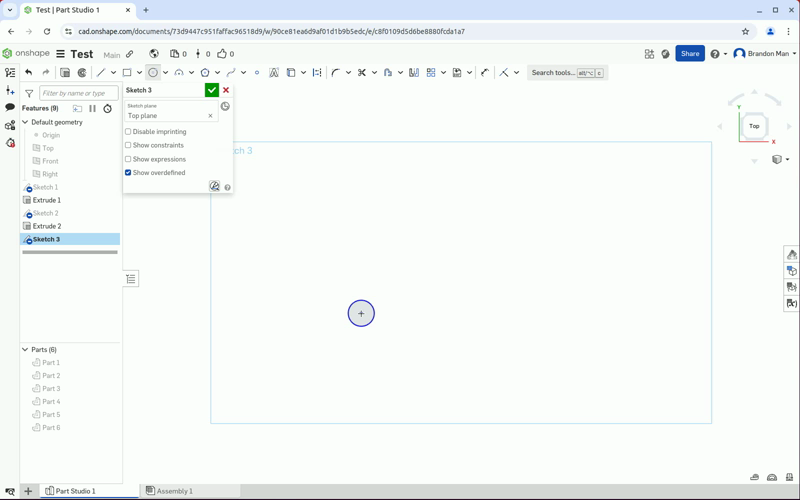
key_up(shift)
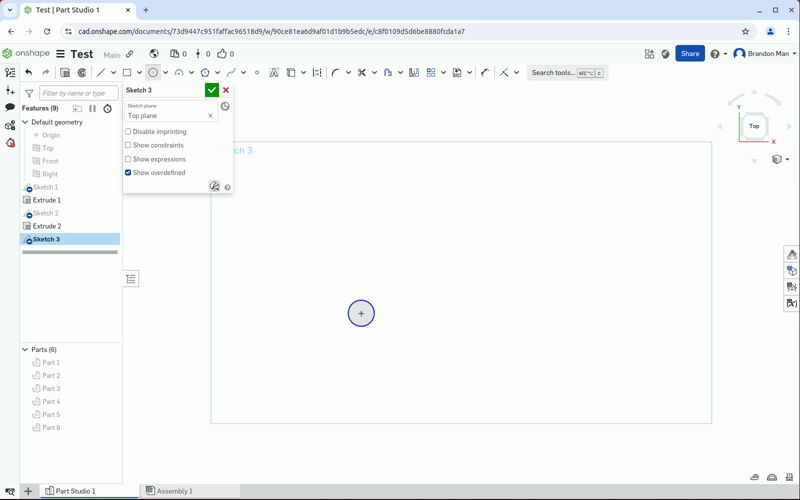
mouse_move(367, 313)
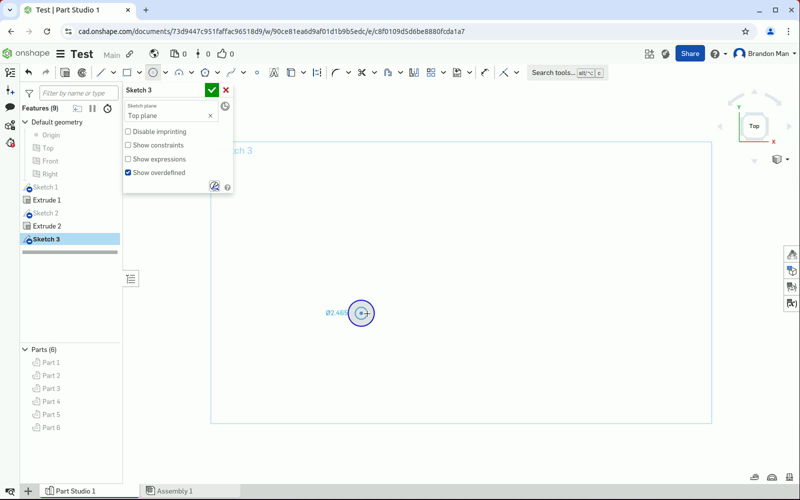
click(367, 313)
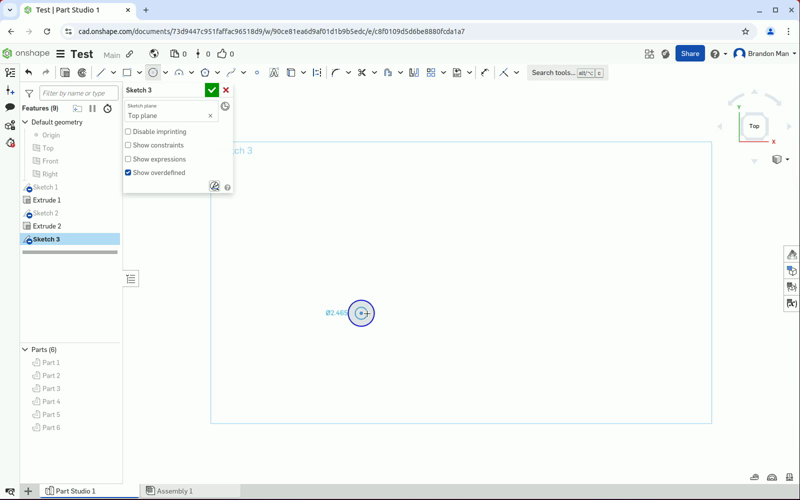
key(esc)
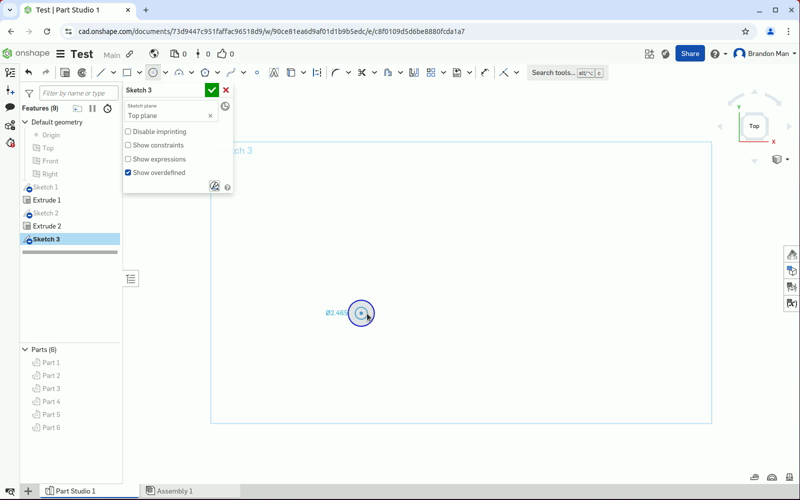
mouse_move(372, 313)
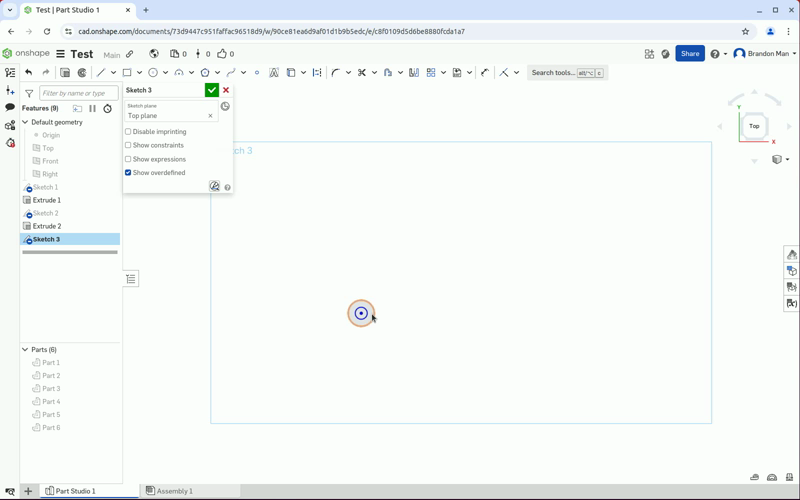
scroll(6)
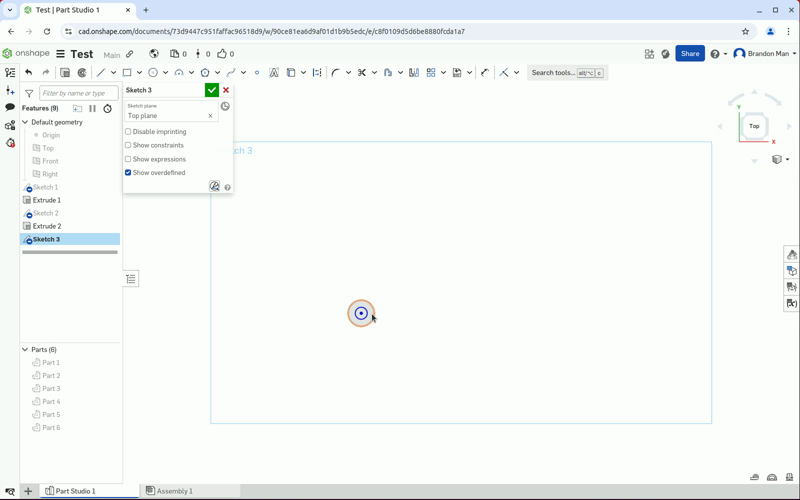
scroll(6)
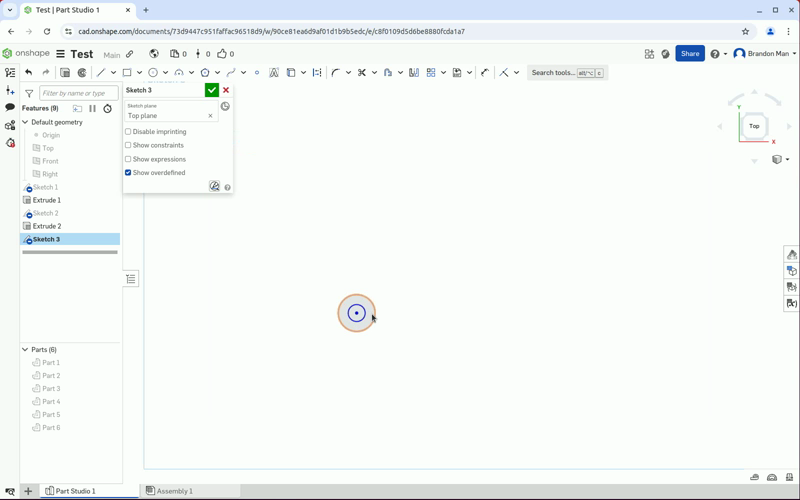
scroll(6)
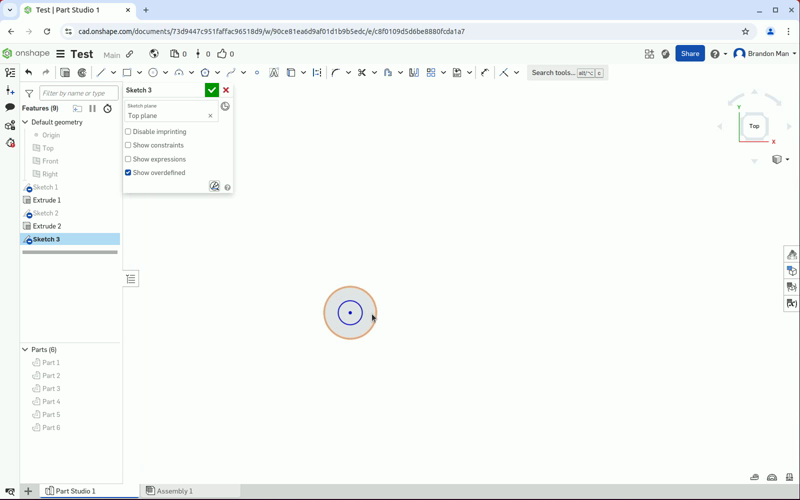
scroll(6)
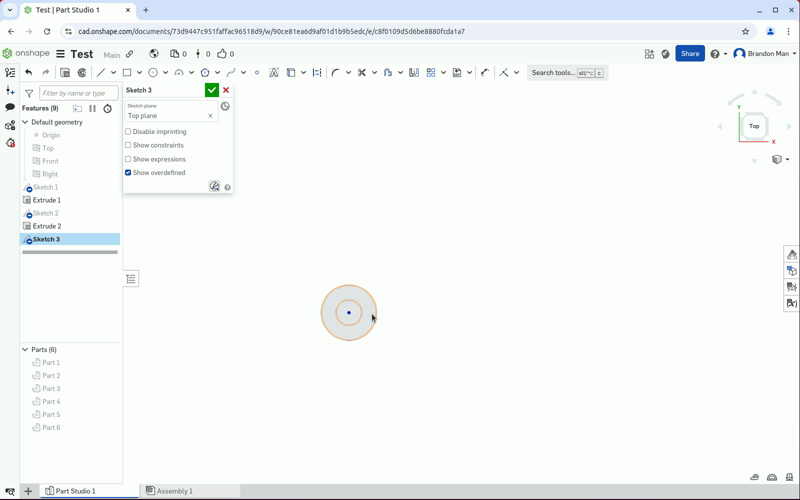
scroll(6)
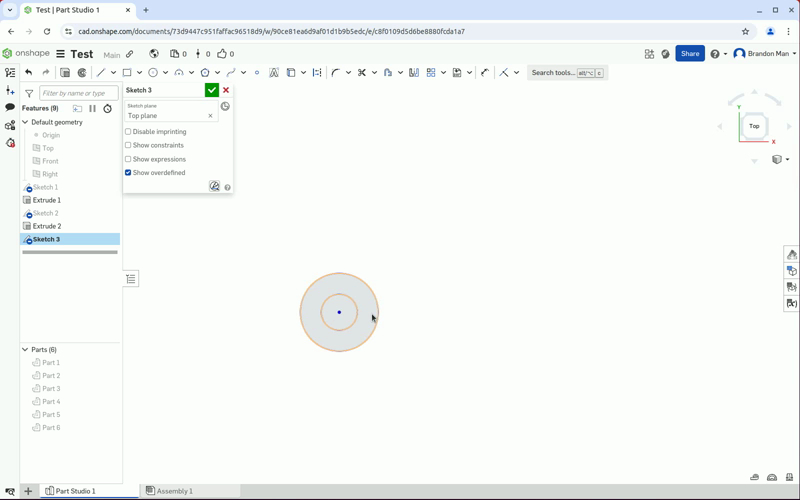
scroll(6)
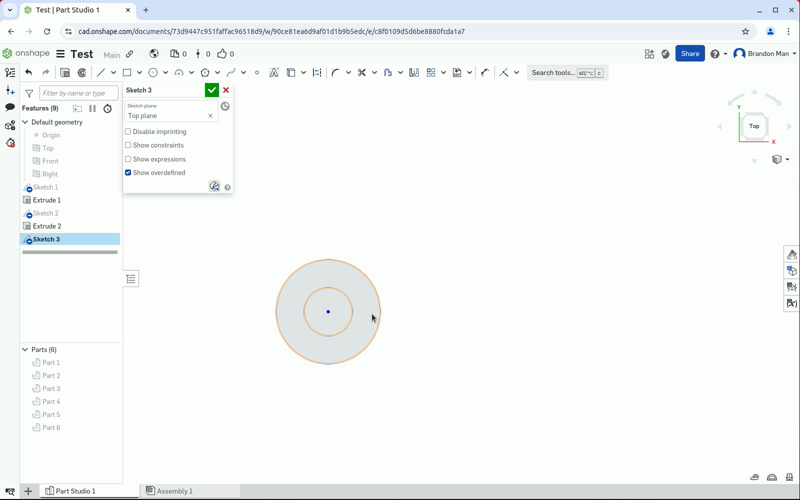
scroll(6)
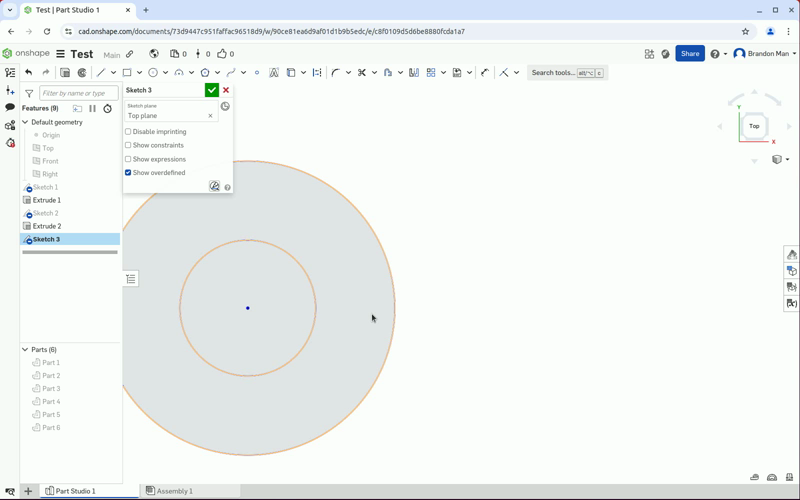
click(372, 313)
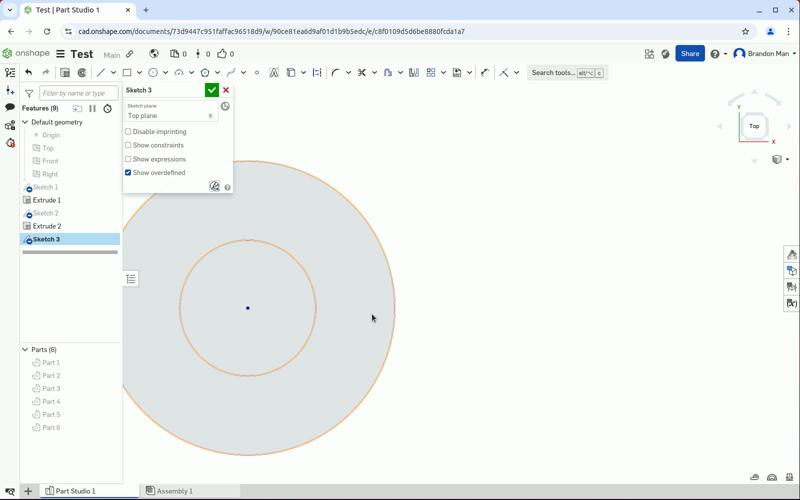
scroll(-6)
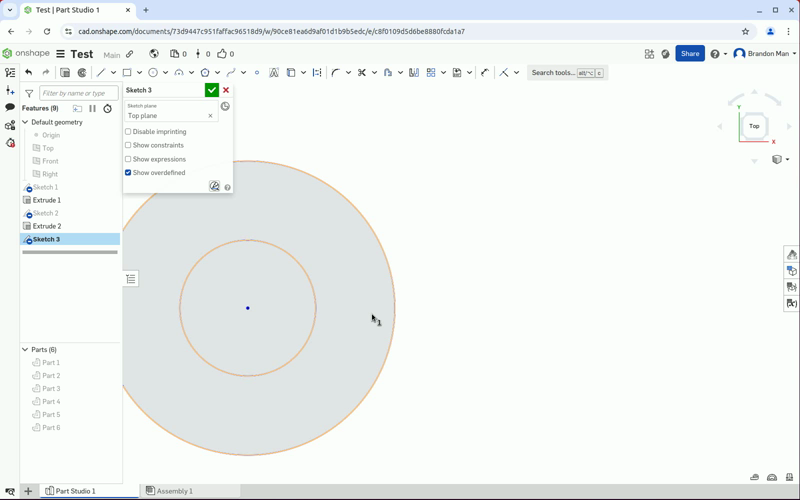
scroll(-6)
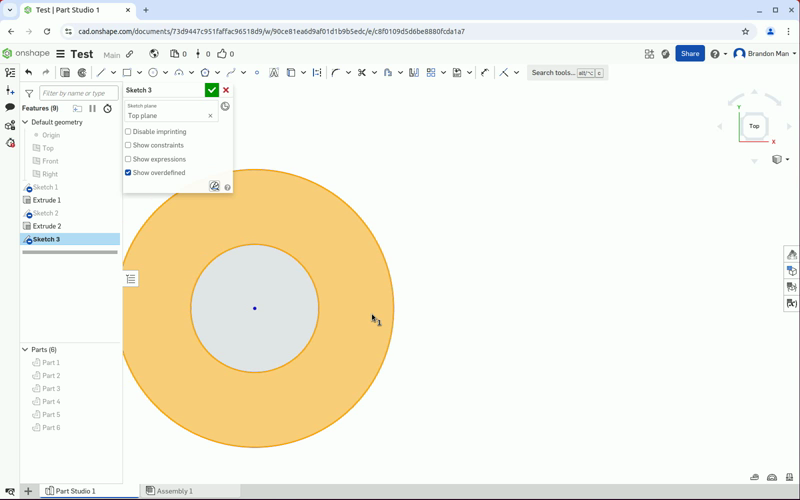
scroll(-6)
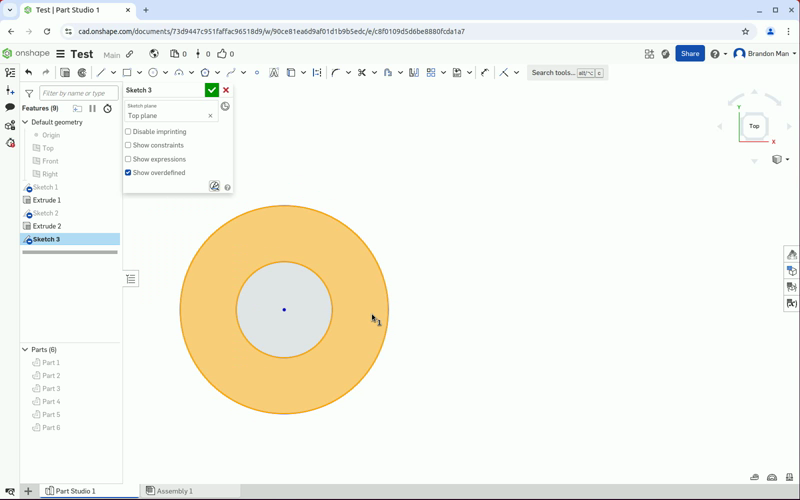
scroll(-6)
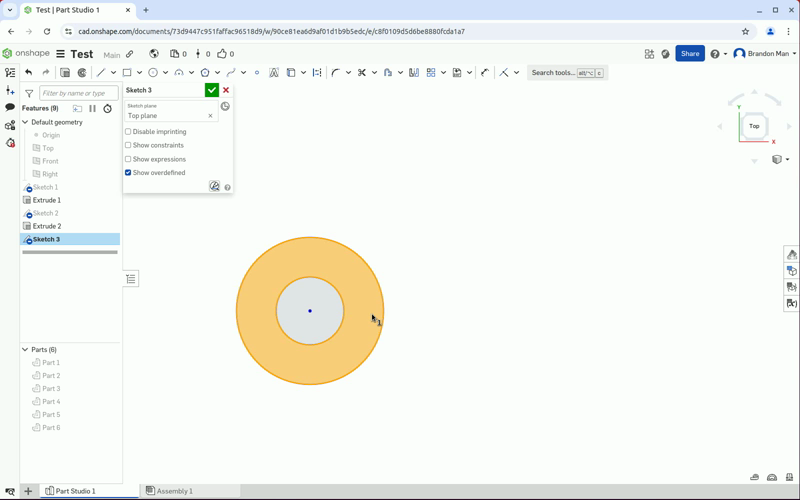
scroll(-6)
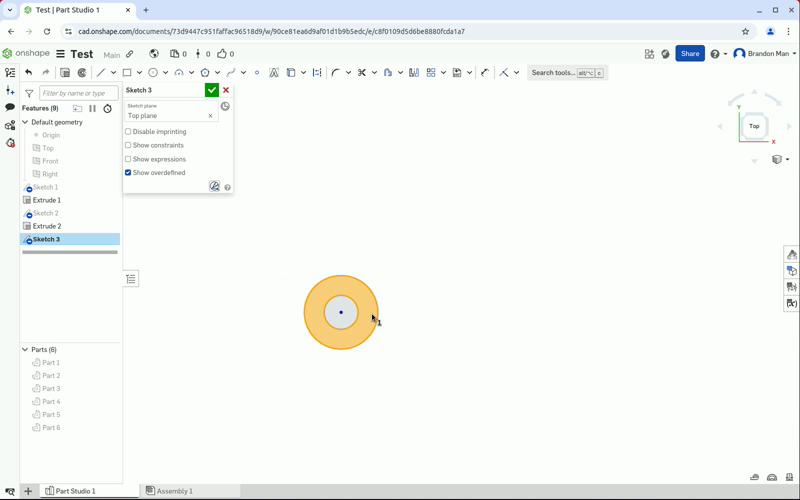
scroll(-6)
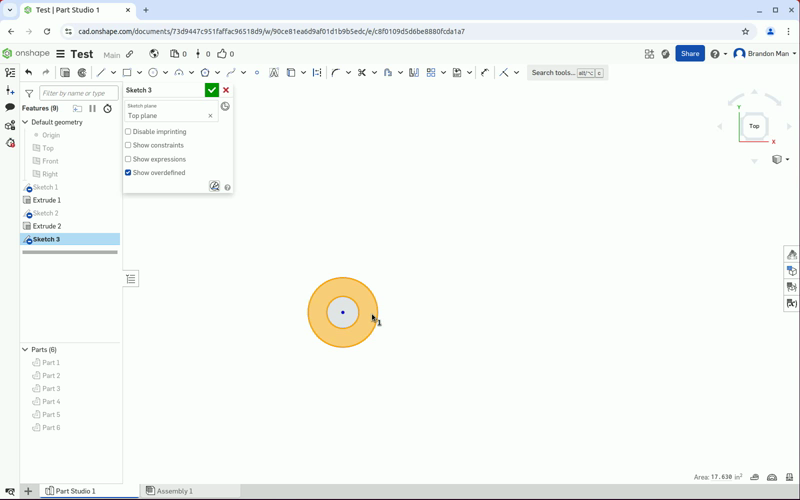
scroll(-6)
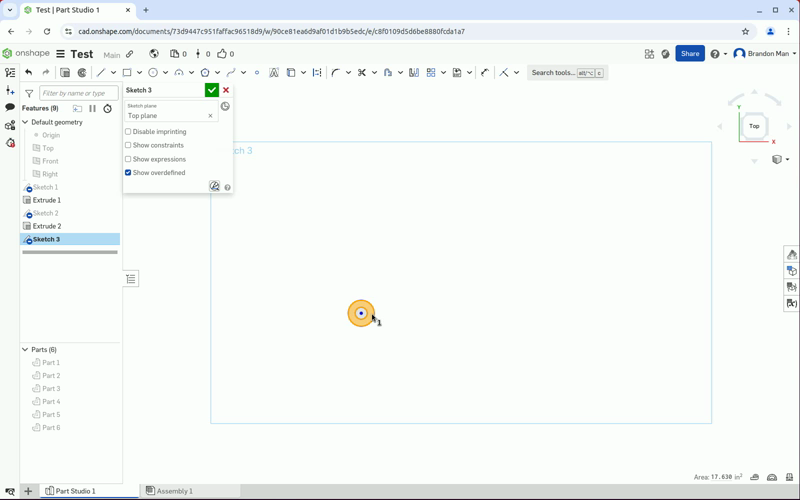
mouse_move(73, 352)
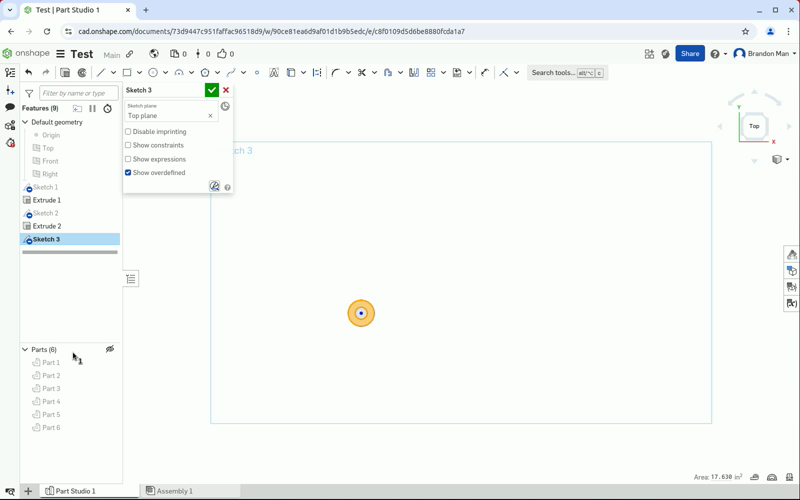
key(shift+y)
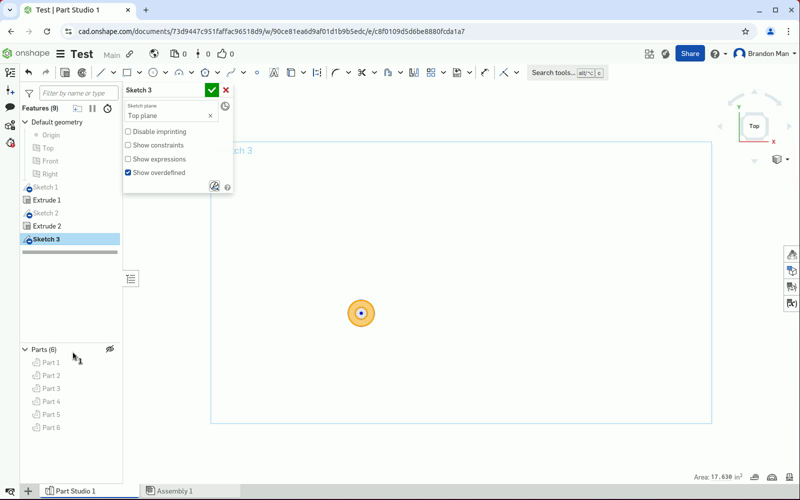
key(shift+e)
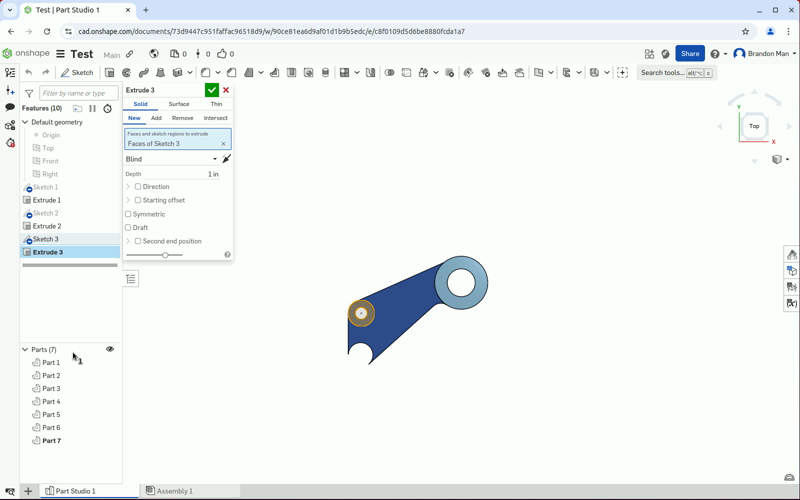
mouse_move(143, 106)
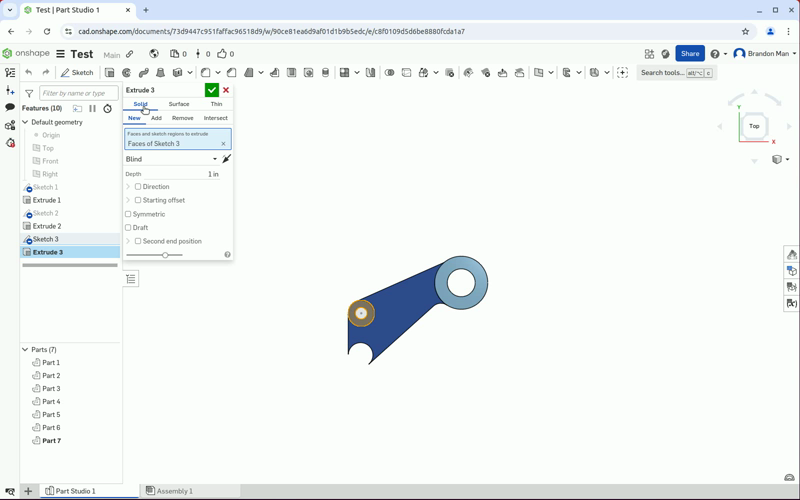
click(143, 106)
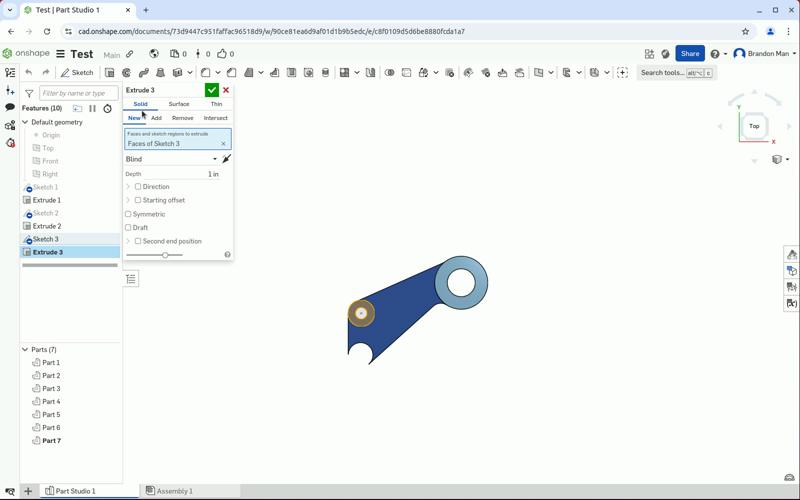
mouse_move(137, 120)
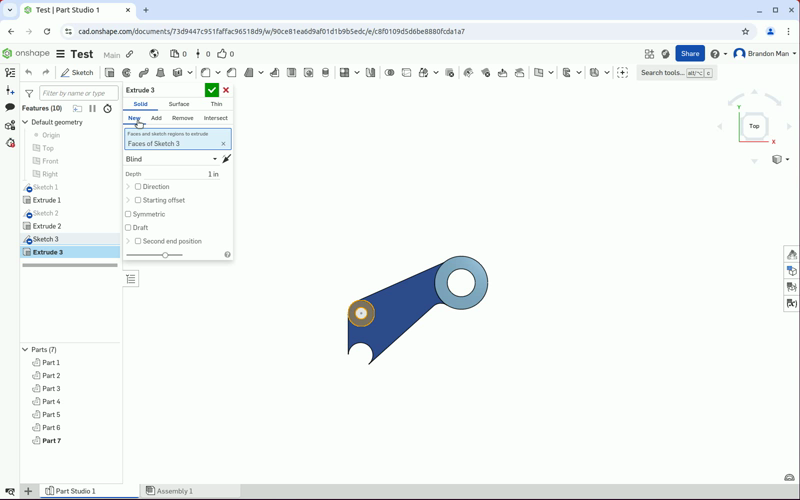
click(137, 120)
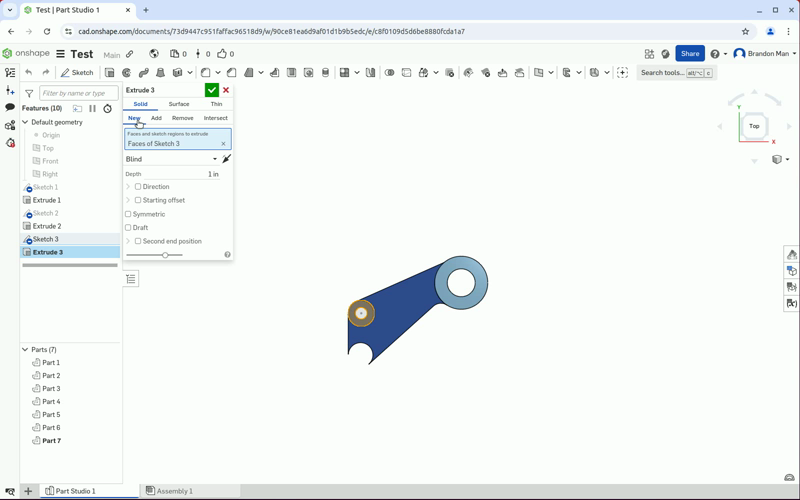
key(tab, 4)
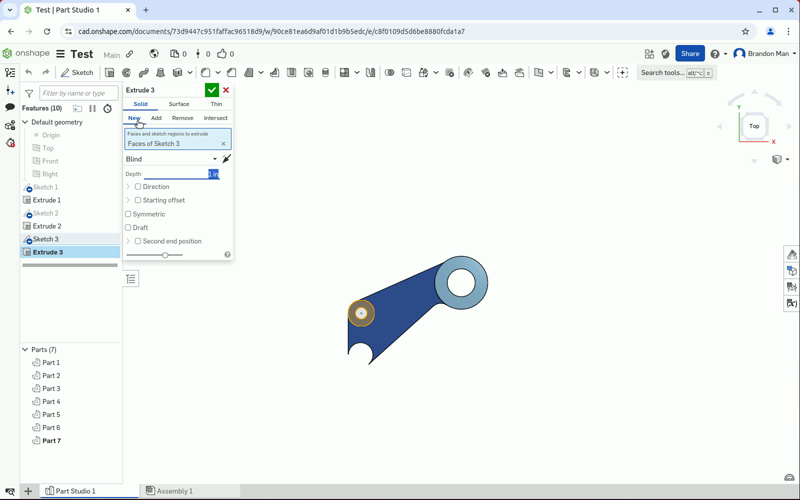
text(5.296)
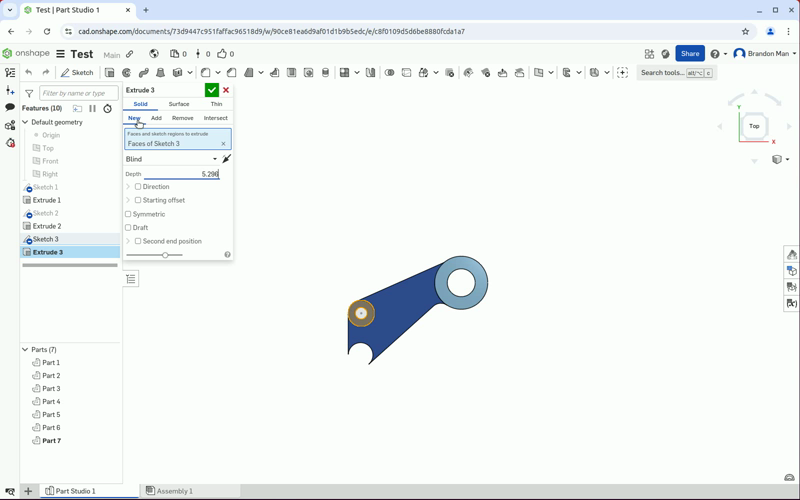
key(tab, 3)
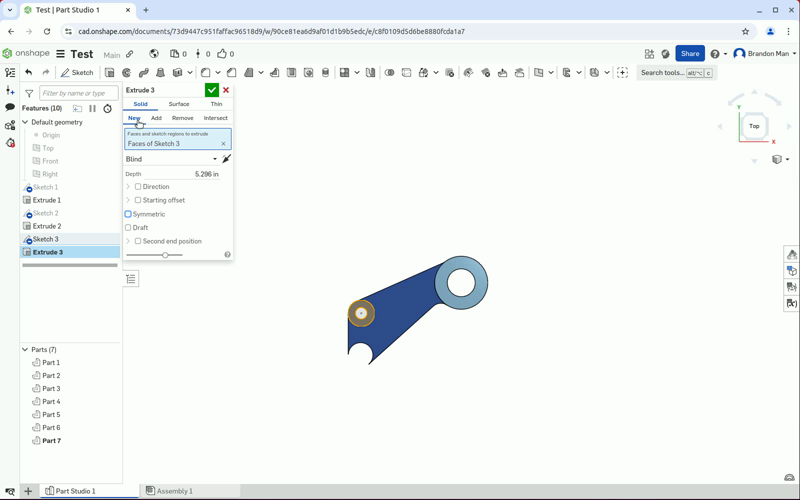
key(space)
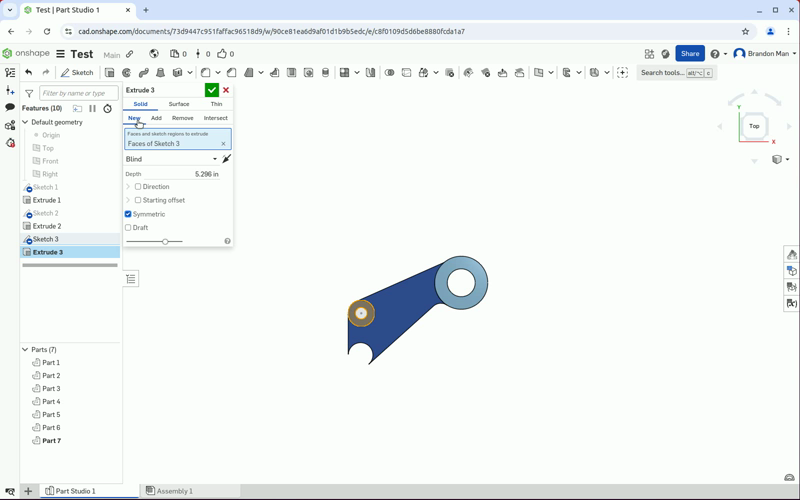
key(enter)
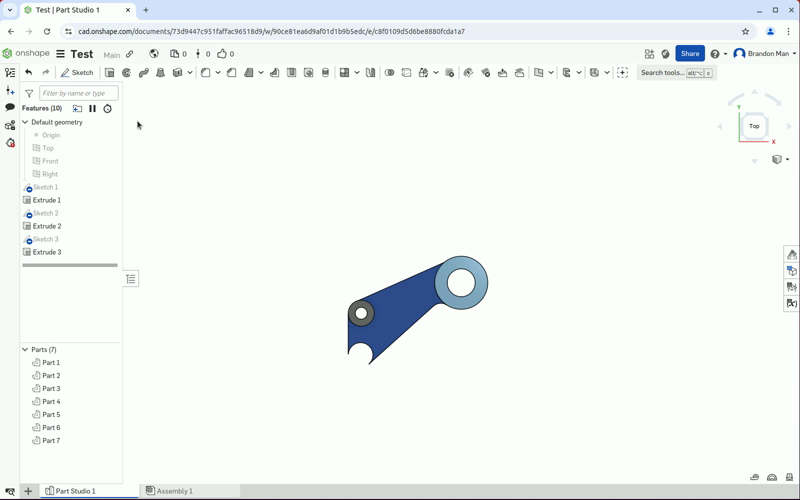
key(shift+h)
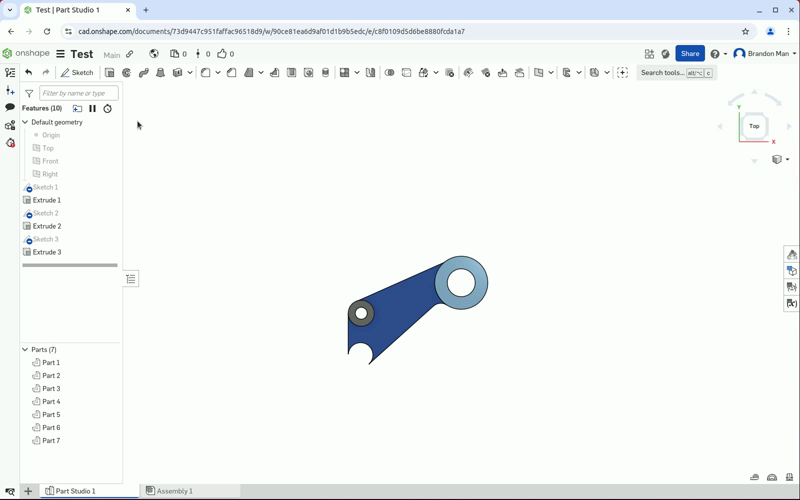
key(shift+h)
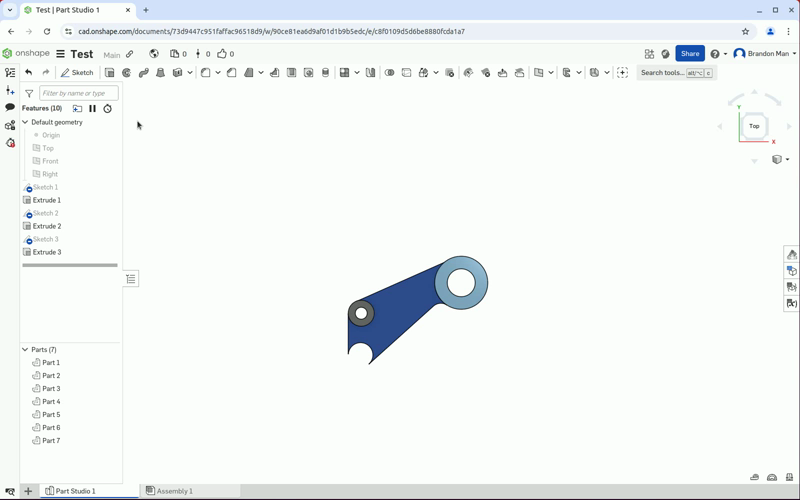
mouse_move(73, 189)
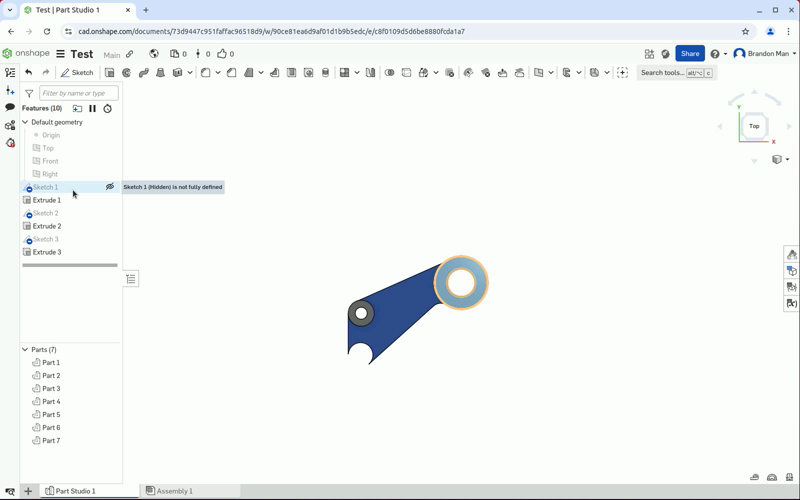
click(73, 189)
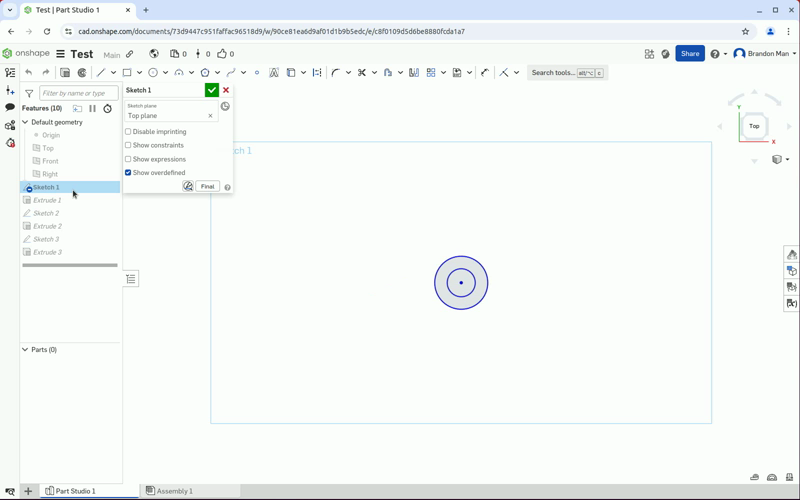
mouse_move(229, 92)
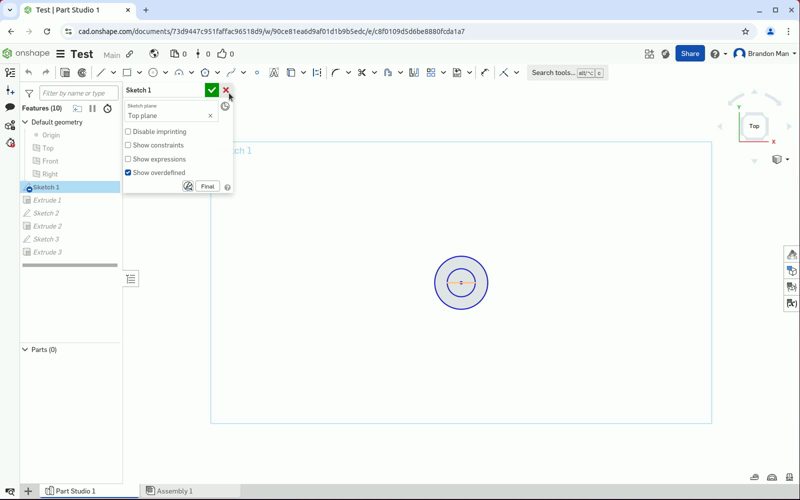
click(229, 92)
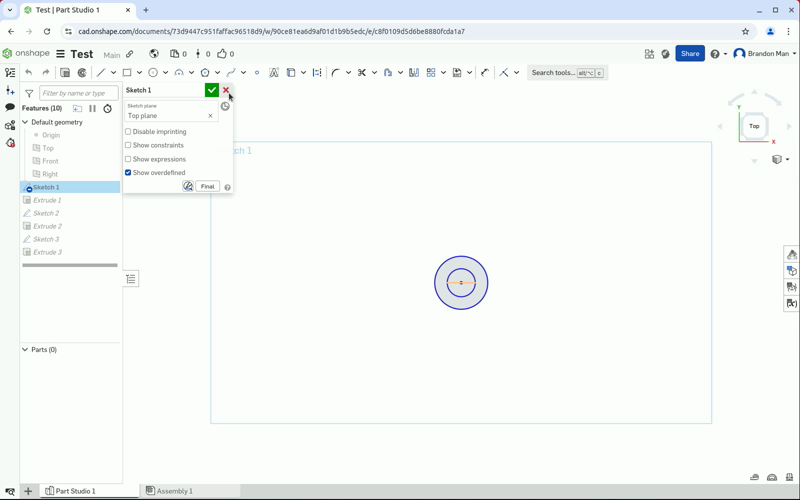
key(shift+s)
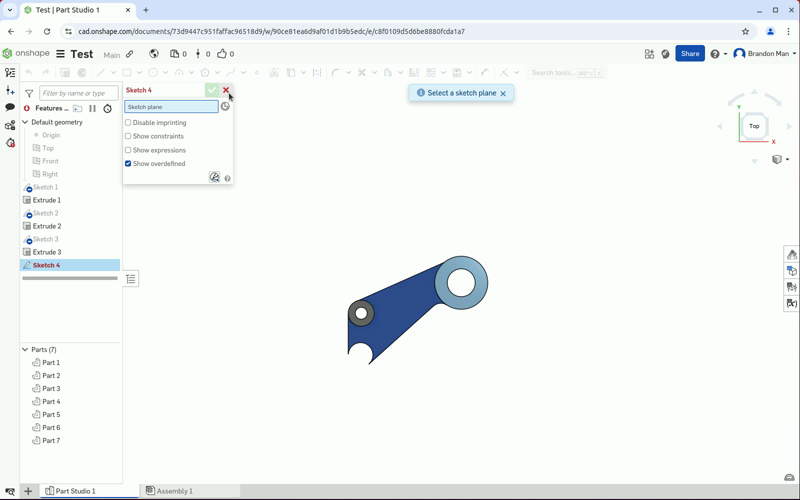
mouse_move(73, 150)
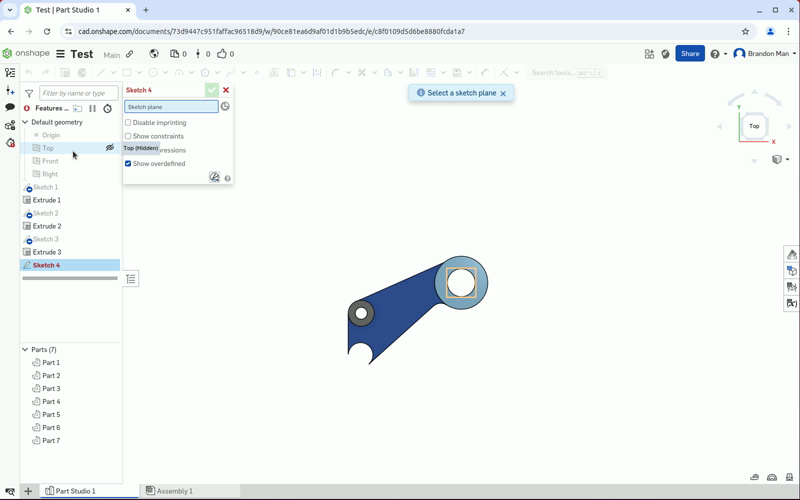
click(73, 150)
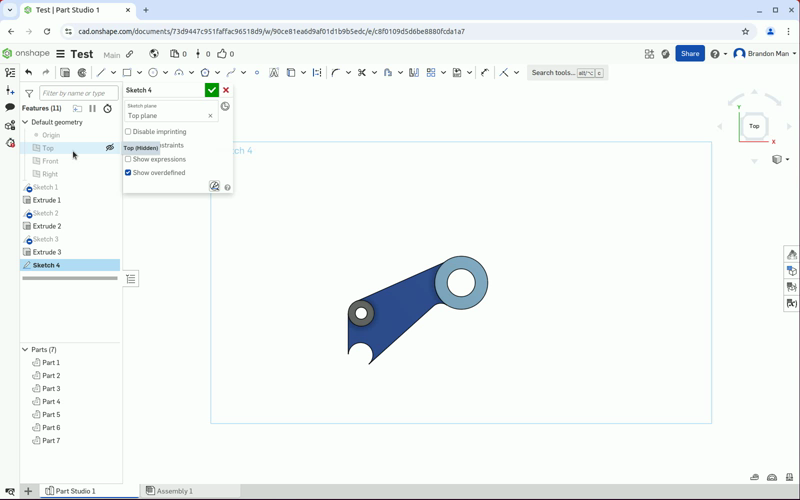
mouse_move(73, 352)
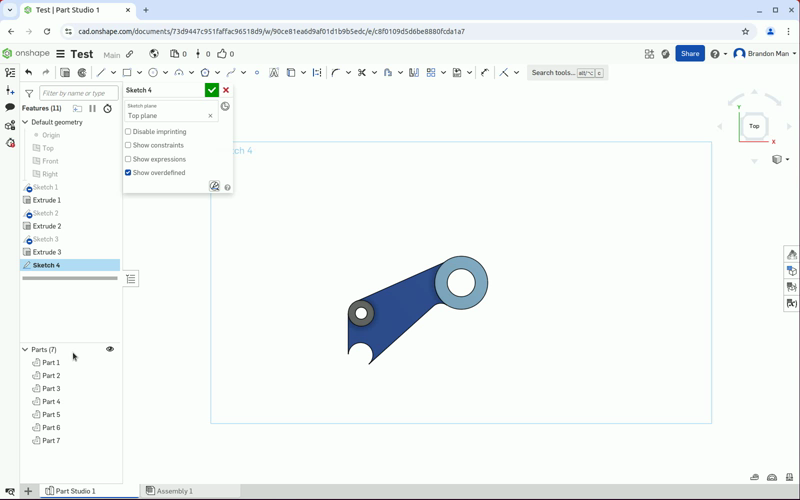
key(y)
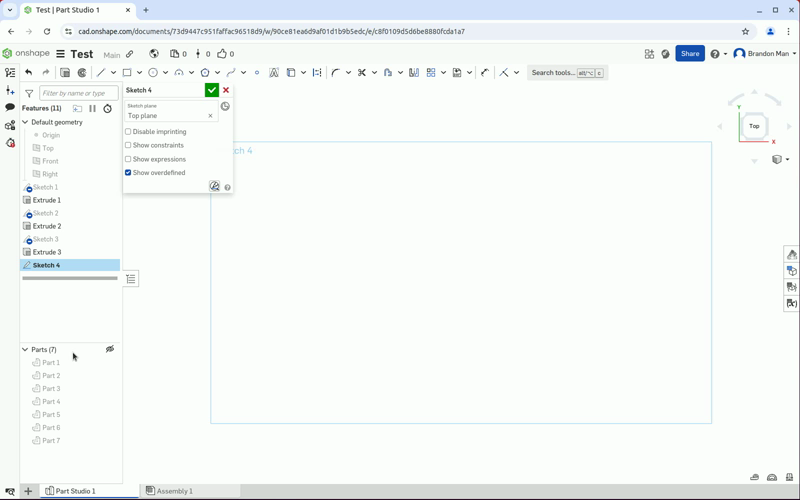
key(c)
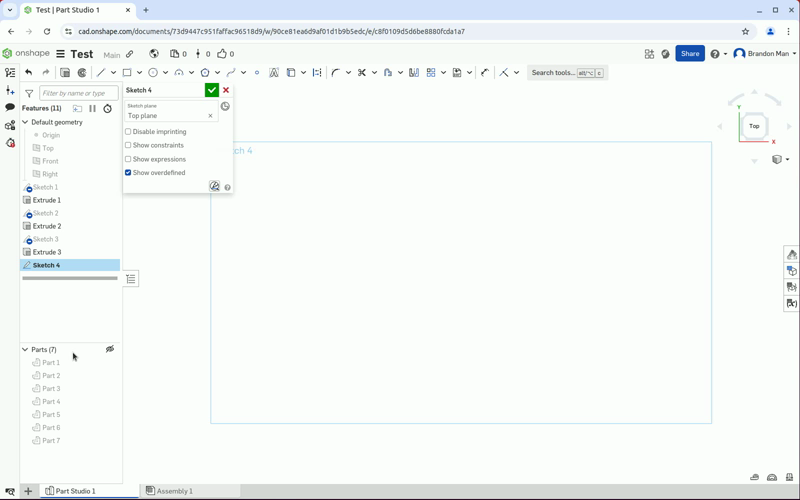
key_down(shift)
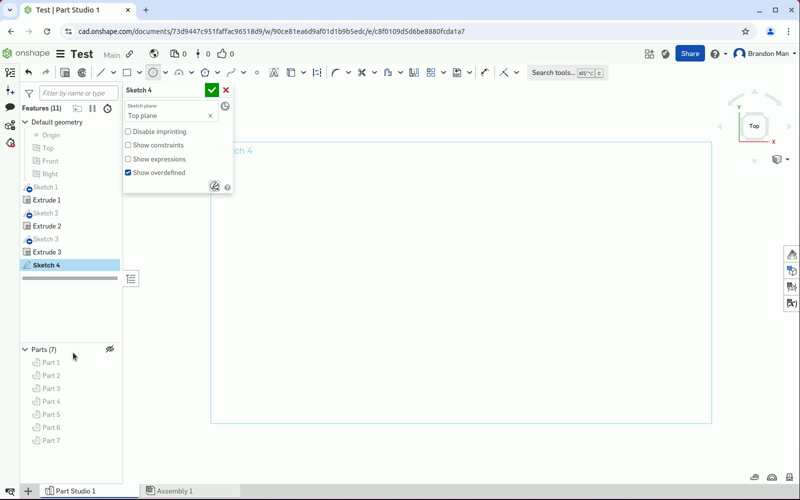
mouse_move(361, 354)
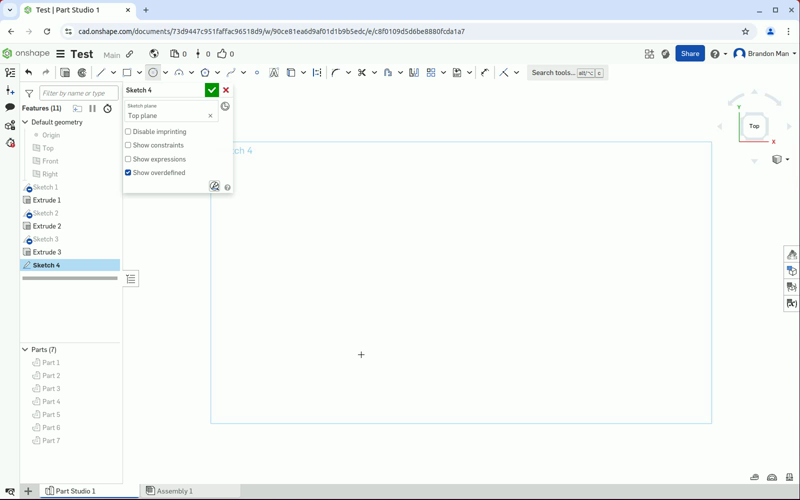
click(361, 354)
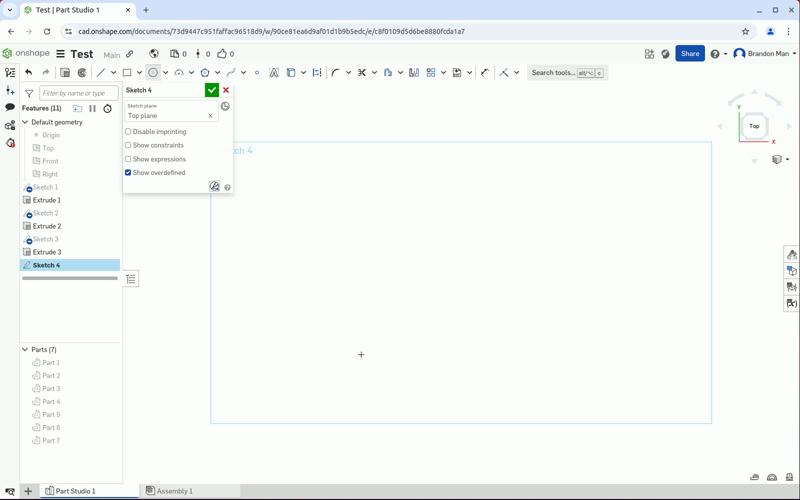
key_up(shift)
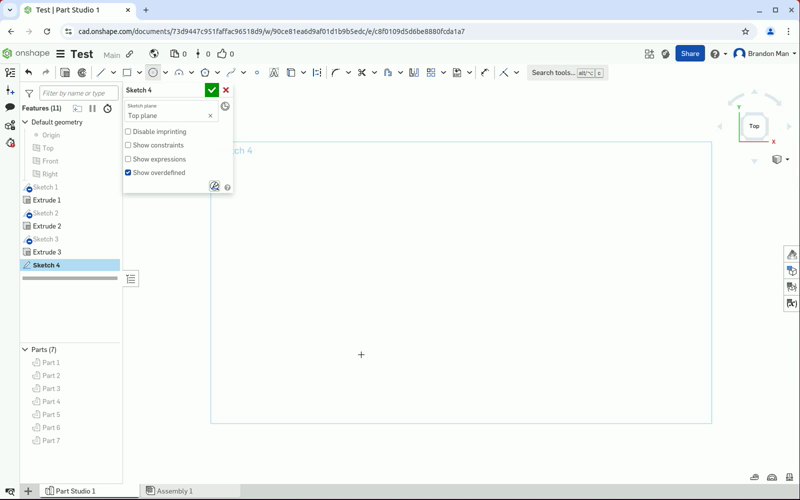
mouse_move(374, 354)
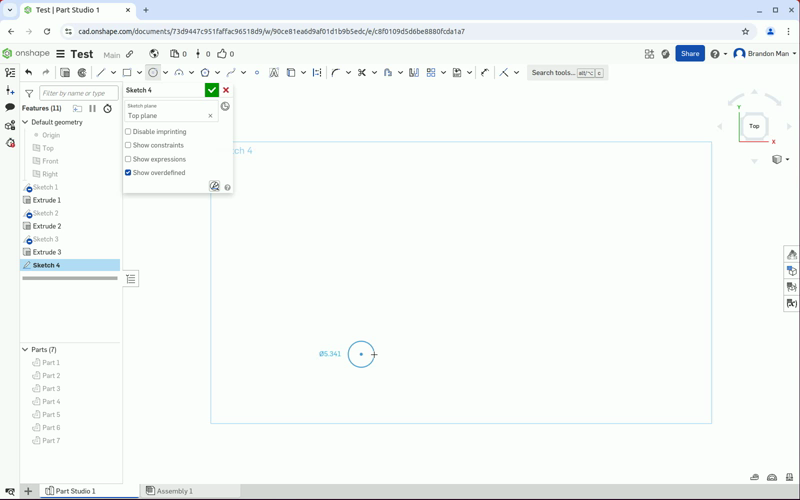
click(374, 354)
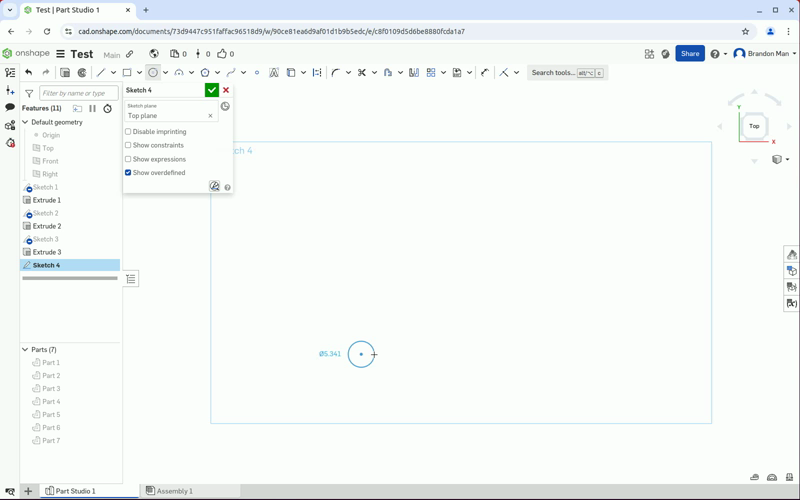
key(esc)
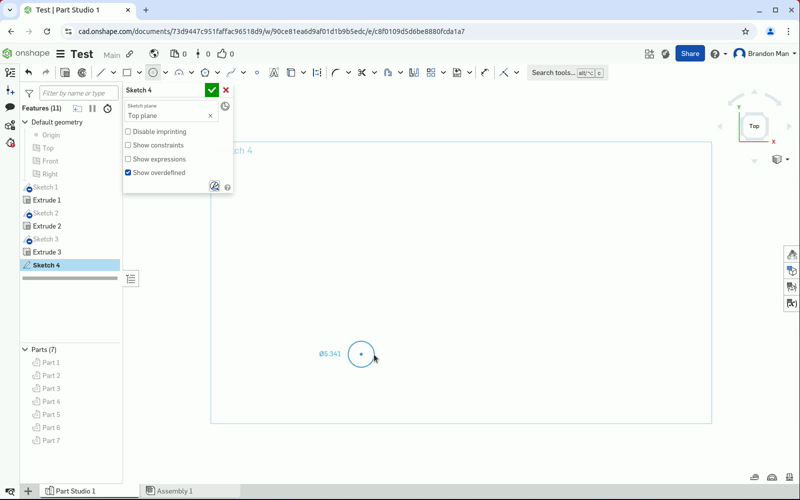
key(c)
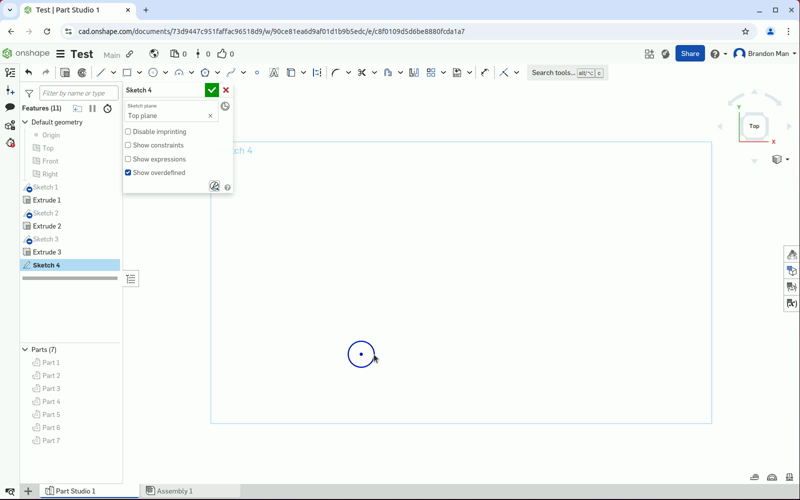
key_down(shift)
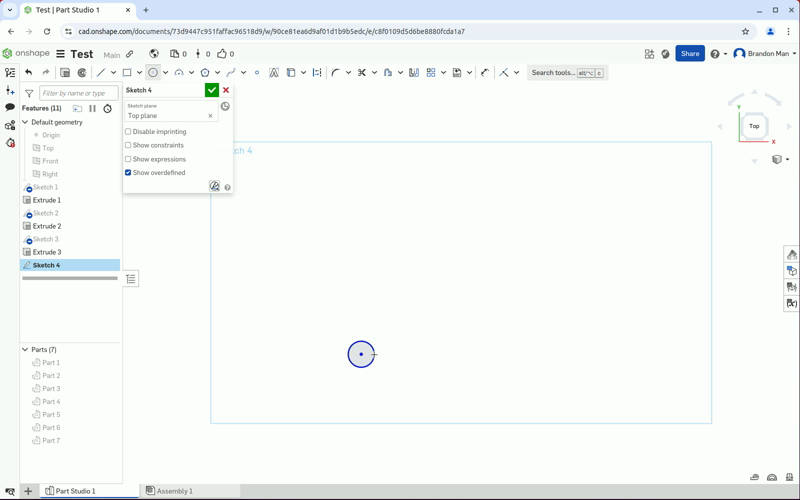
mouse_move(361, 354)
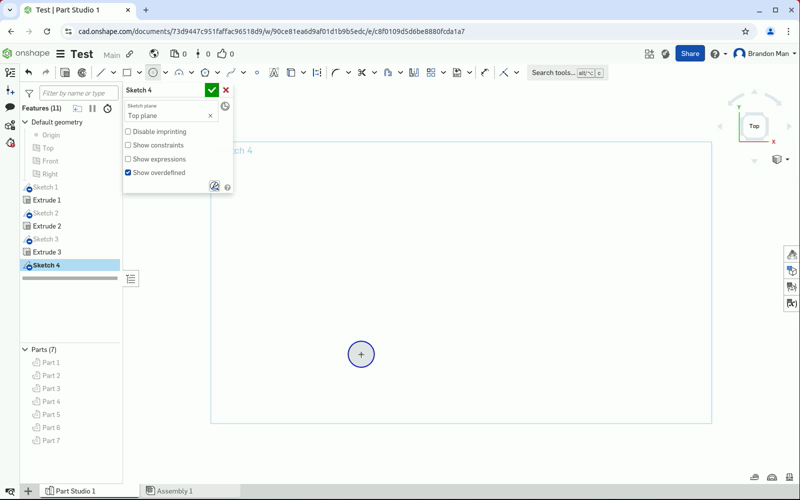
click(361, 354)
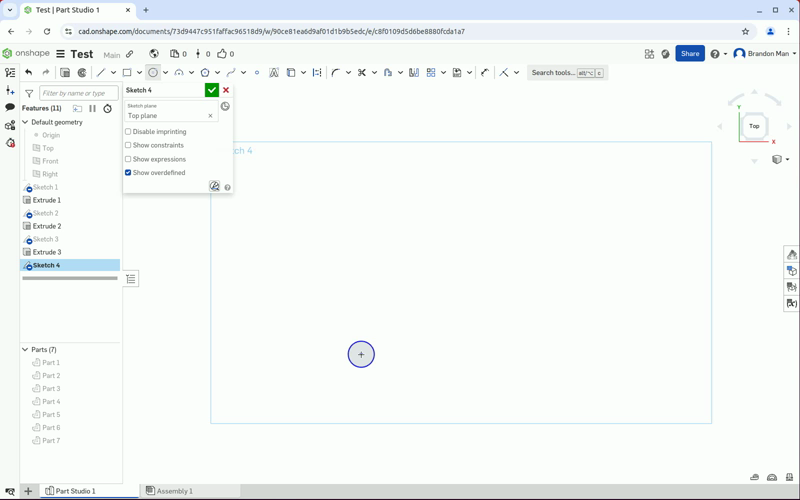
key_up(shift)
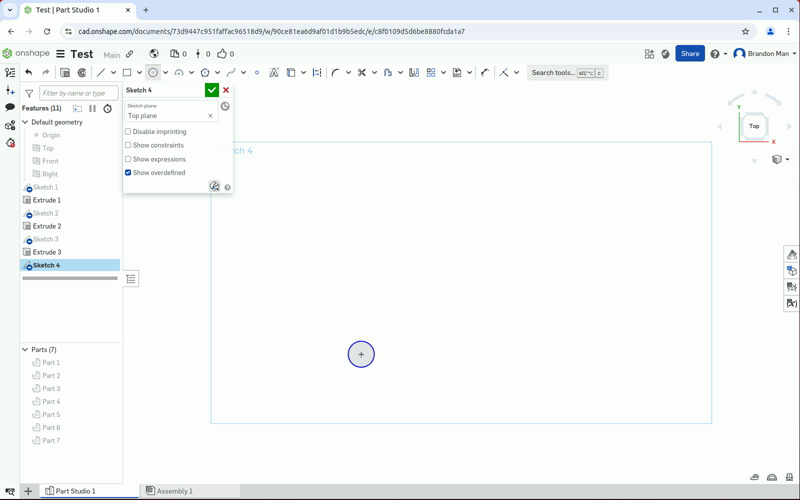
mouse_move(367, 354)
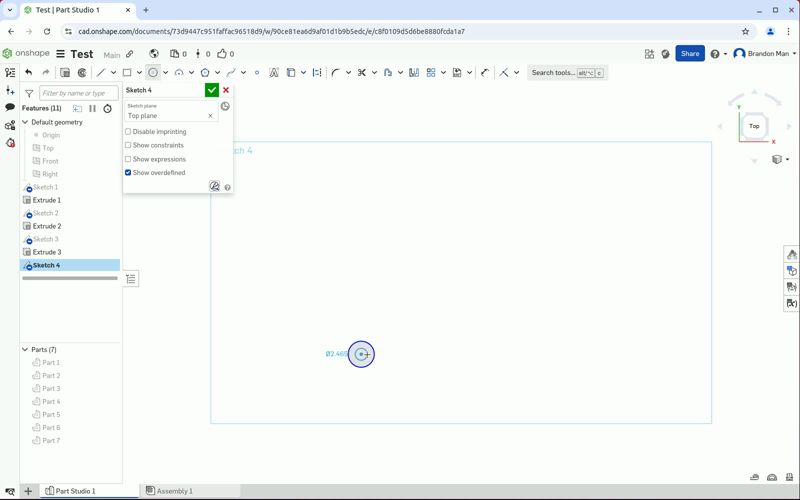
click(367, 354)
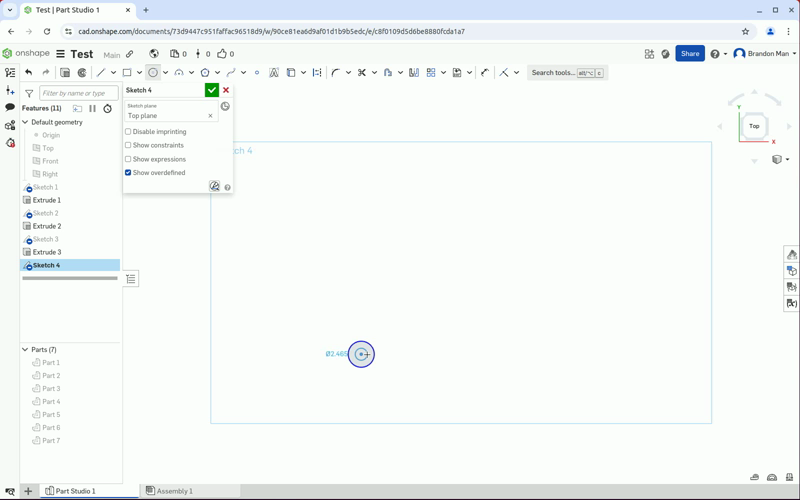
key(esc)
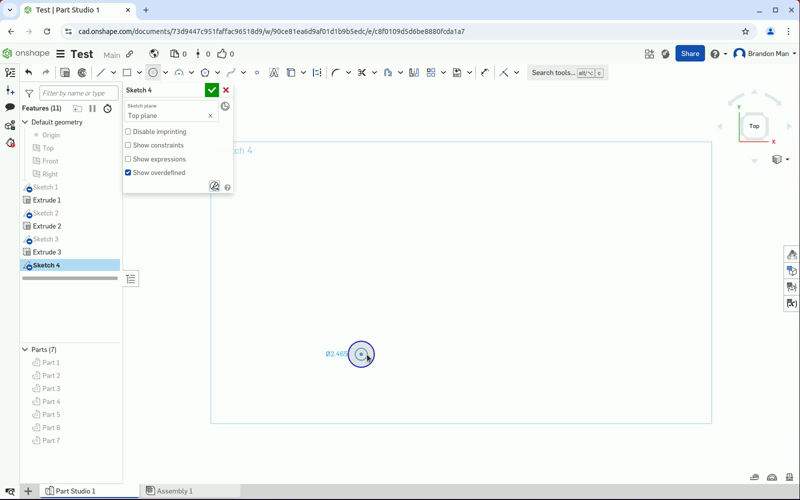
mouse_move(369, 361)
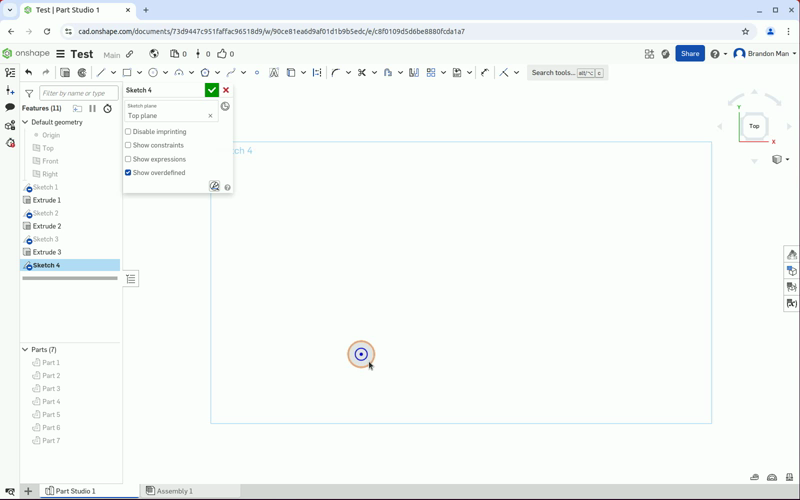
scroll(6)
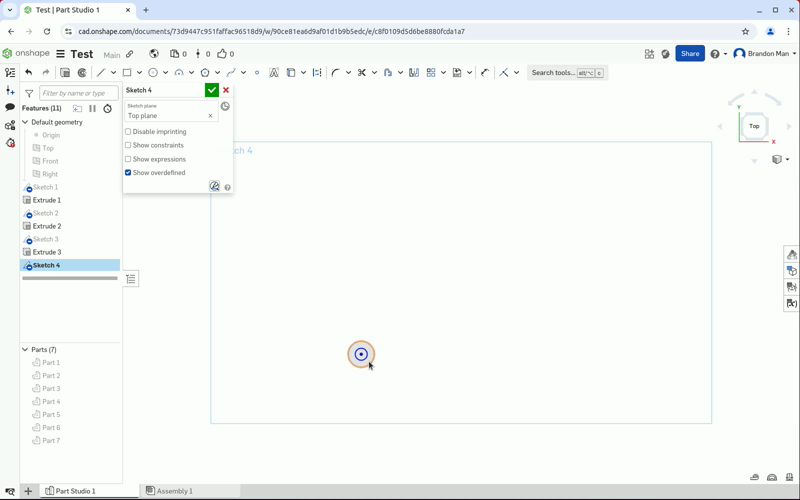
scroll(6)
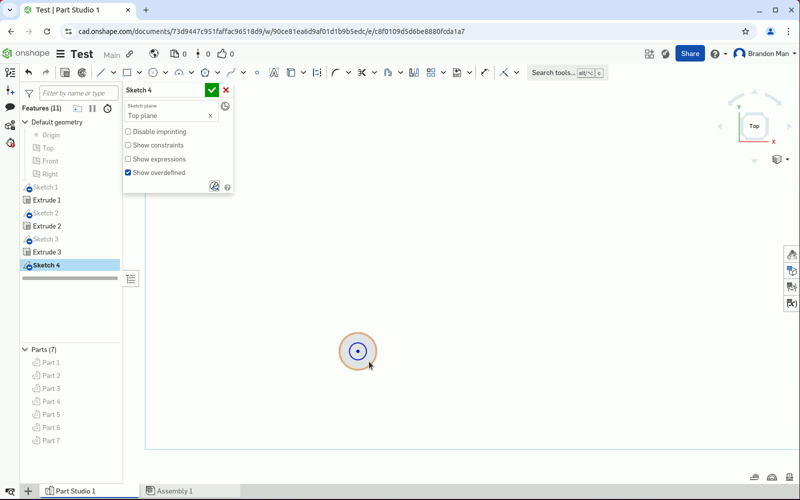
scroll(6)
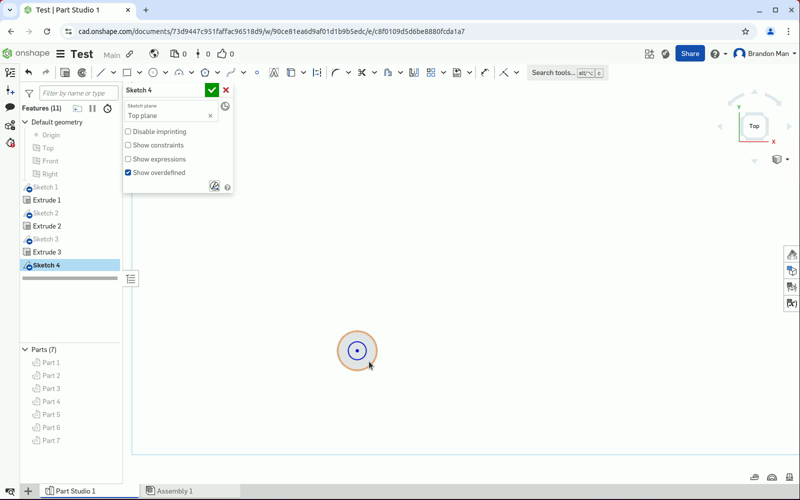
scroll(6)
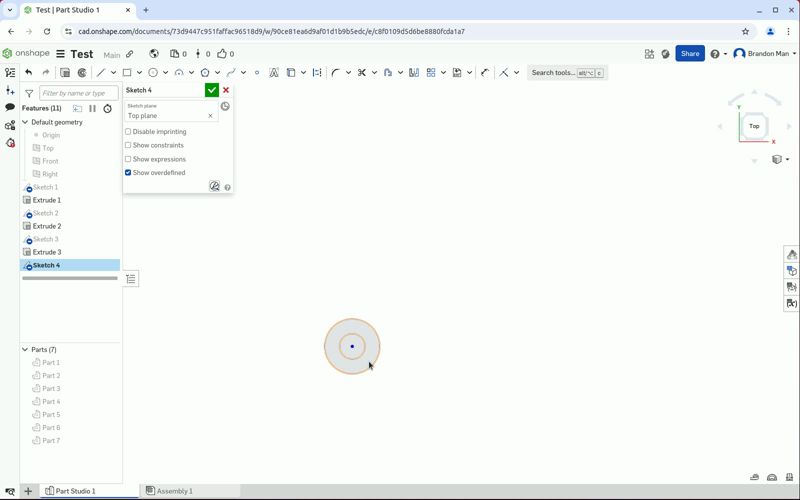
scroll(6)
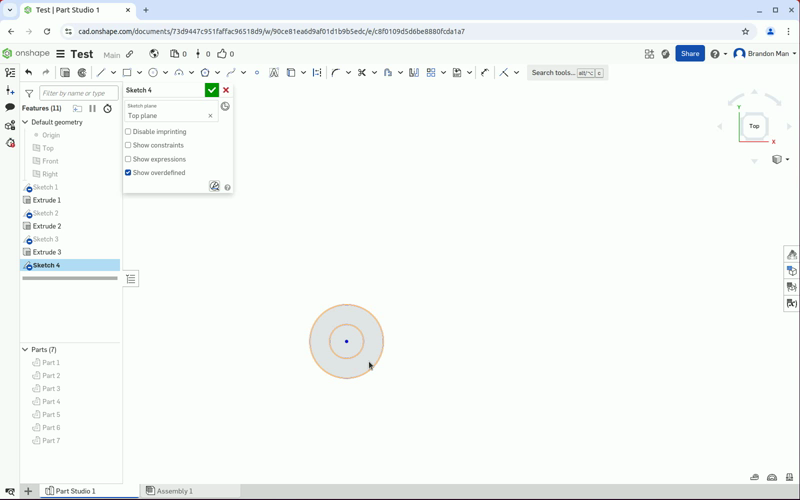
scroll(6)
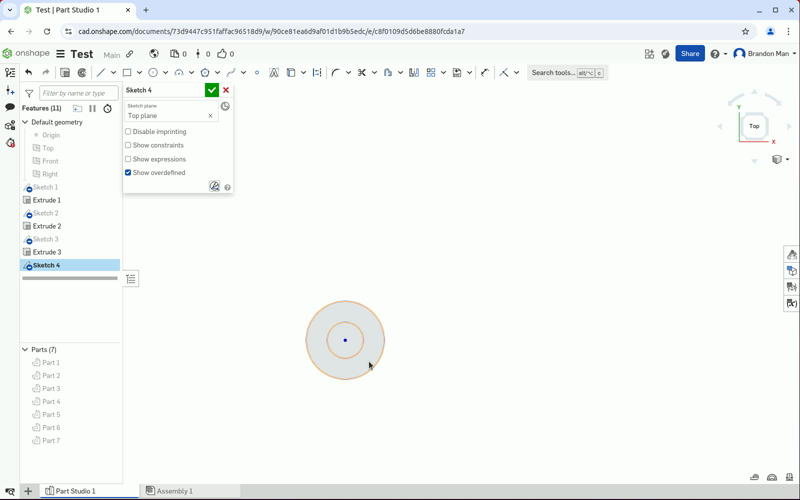
scroll(6)
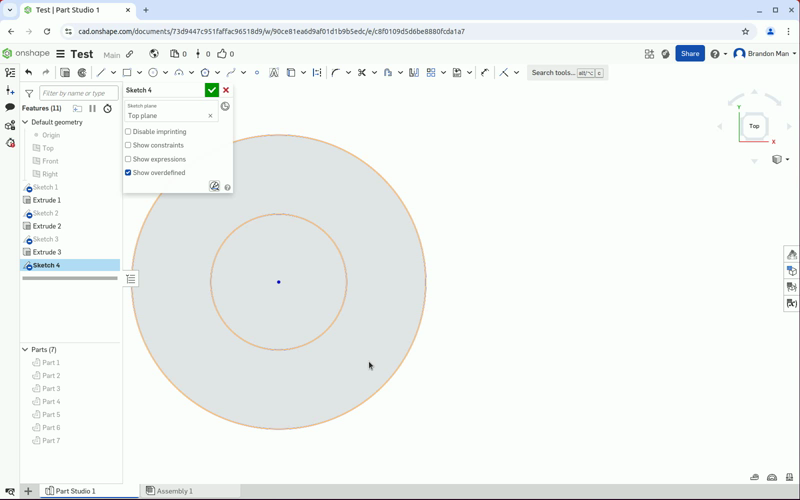
click(369, 361)
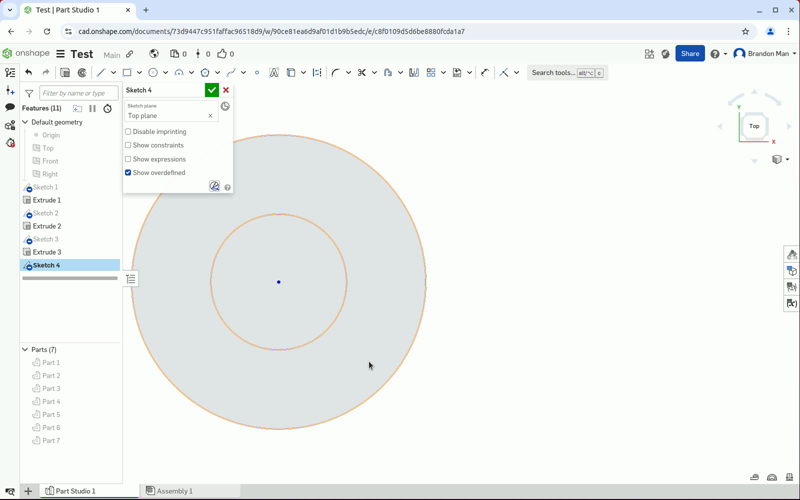
scroll(-6)
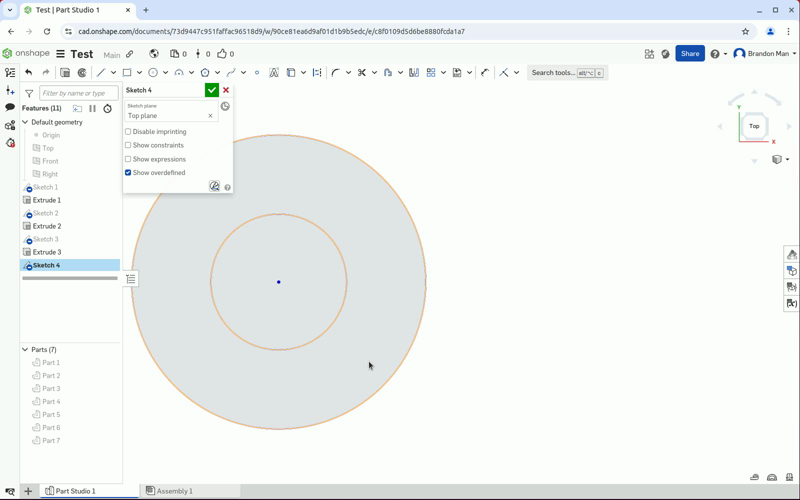
scroll(-6)
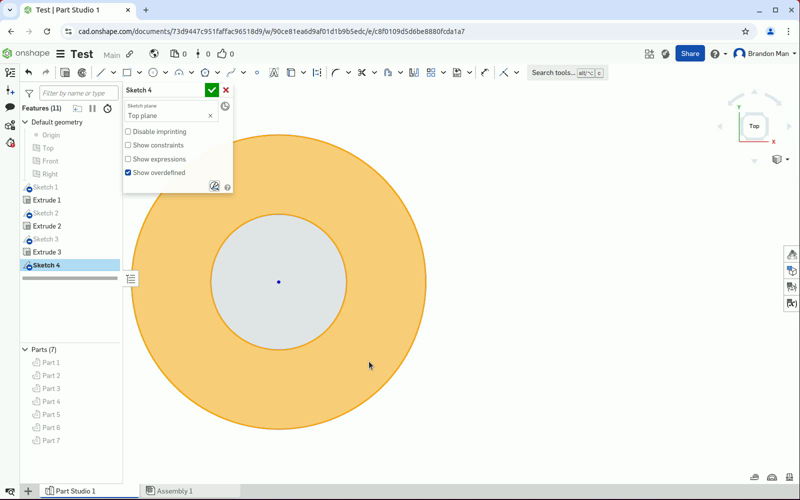
scroll(-6)
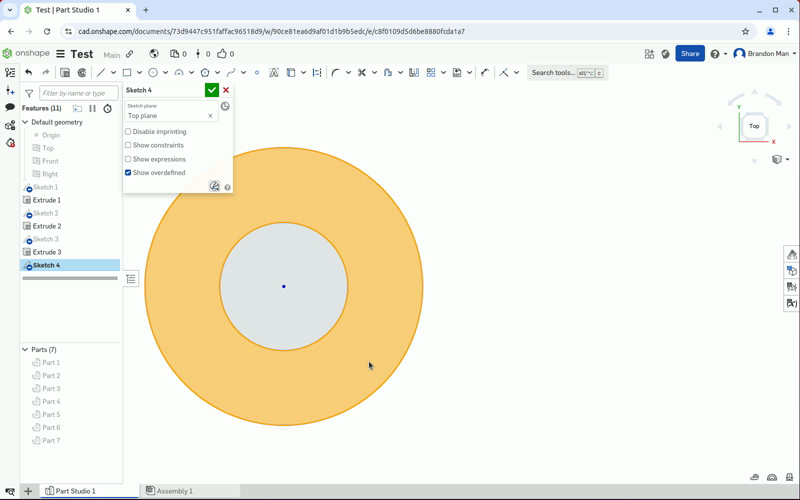
scroll(-6)
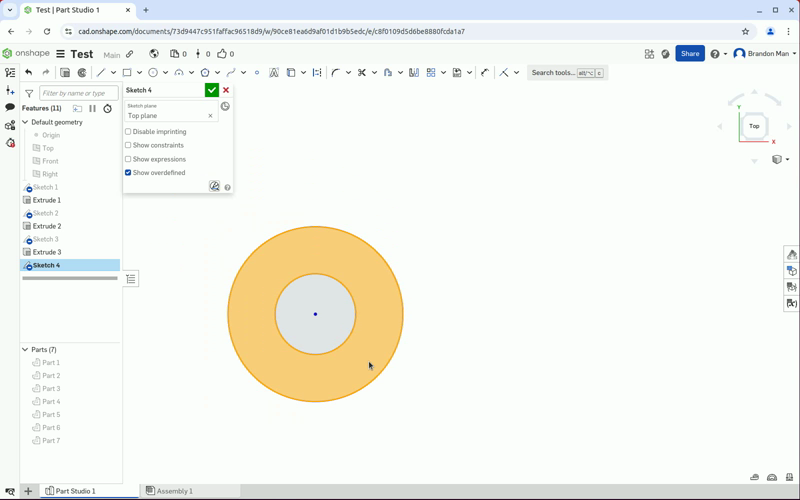
scroll(-6)
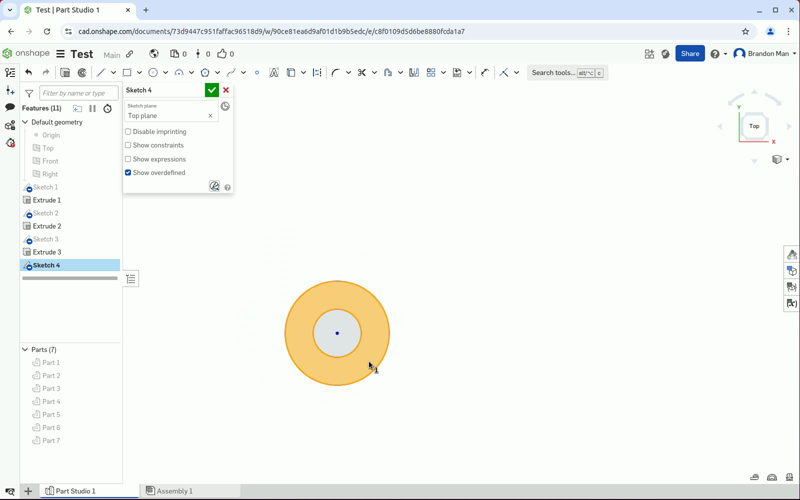
scroll(-6)
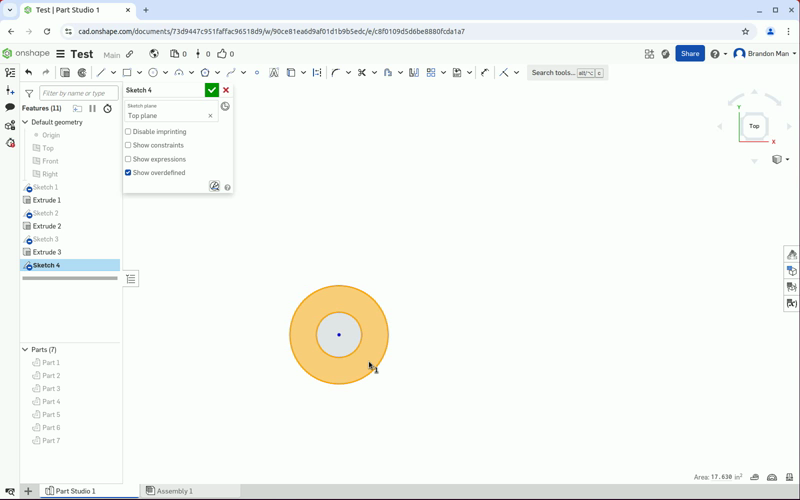
scroll(-6)
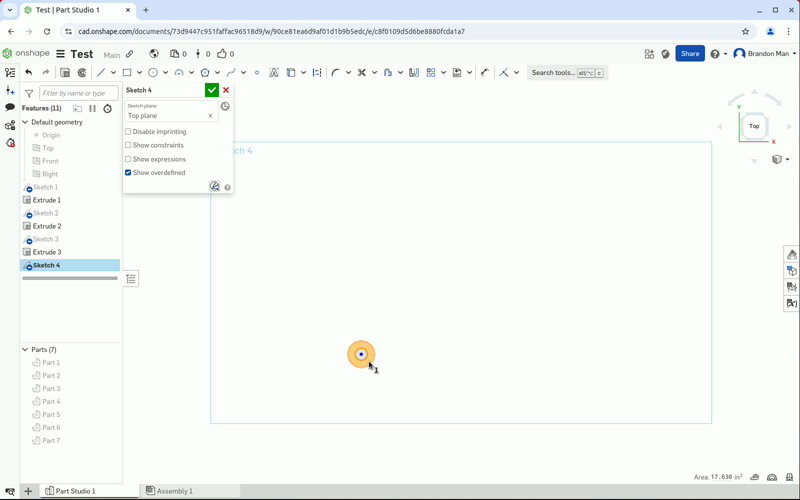
mouse_move(73, 352)
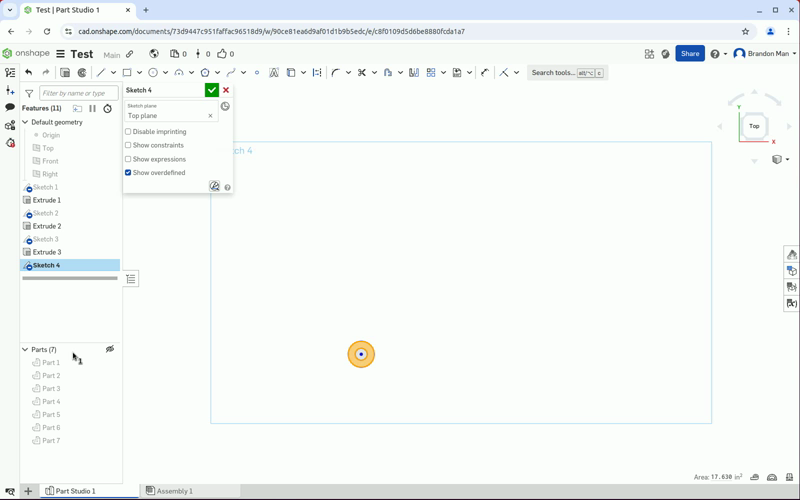
key(shift+y)
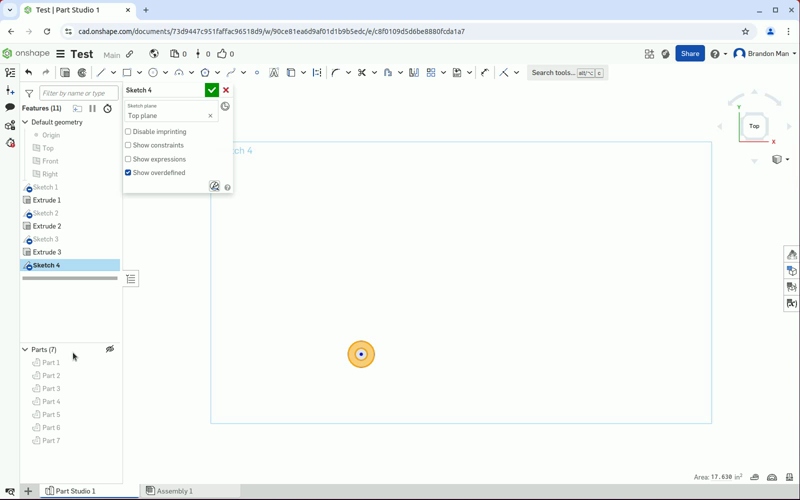
key(shift+e)
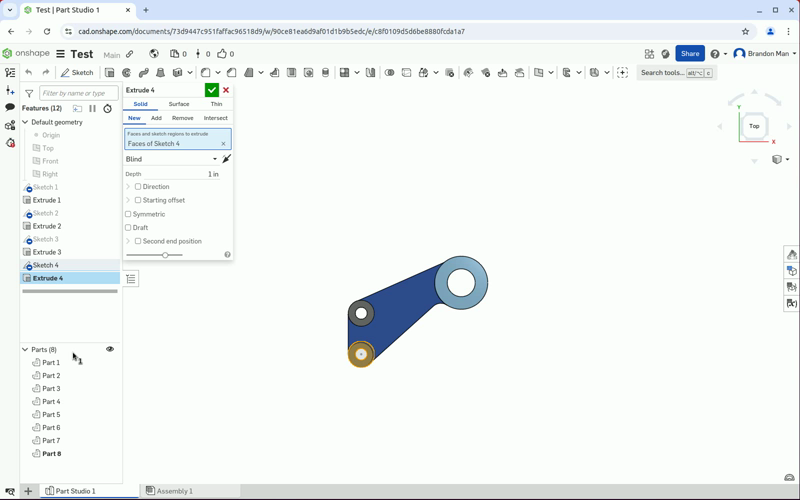
mouse_move(143, 106)
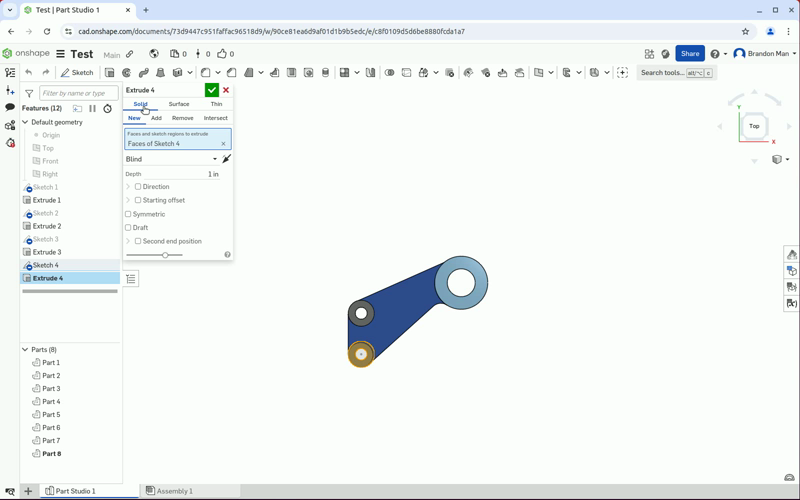
click(143, 106)
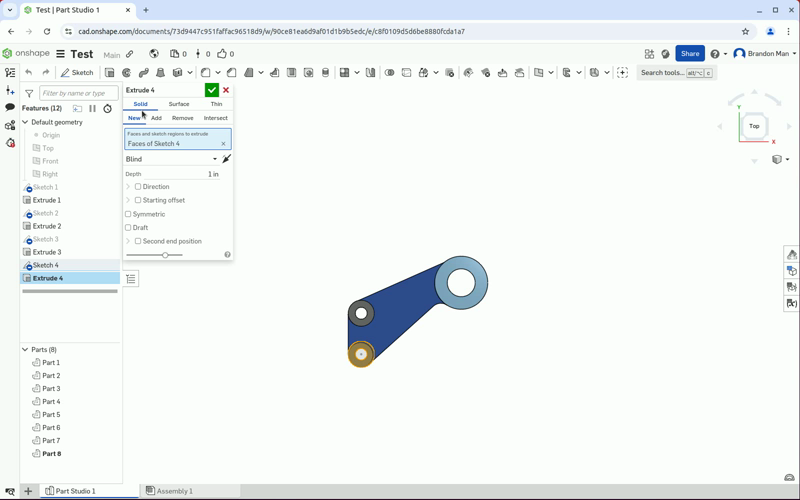
mouse_move(137, 120)
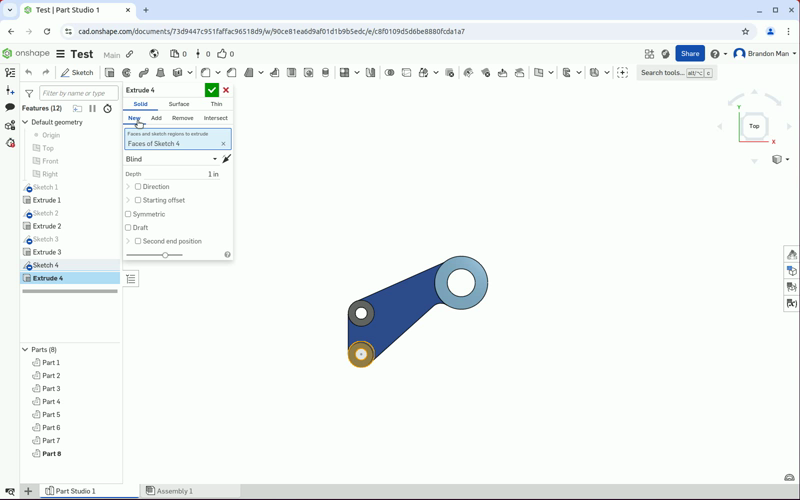
click(137, 120)
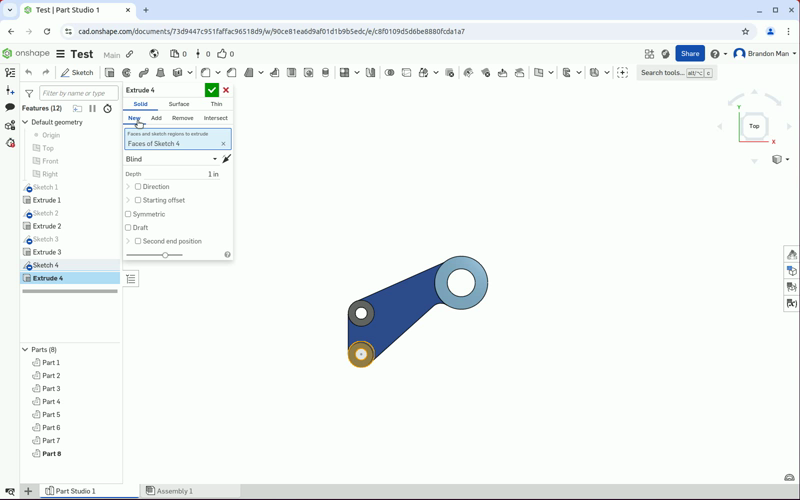
key(tab, 4)
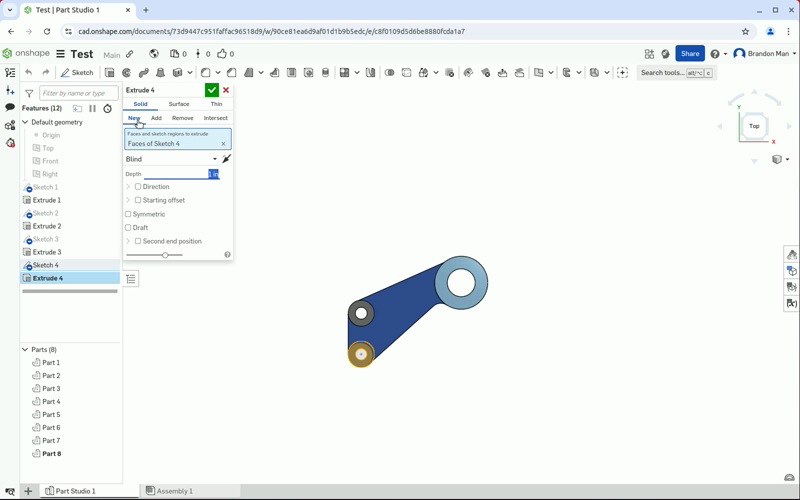
text(5.296)
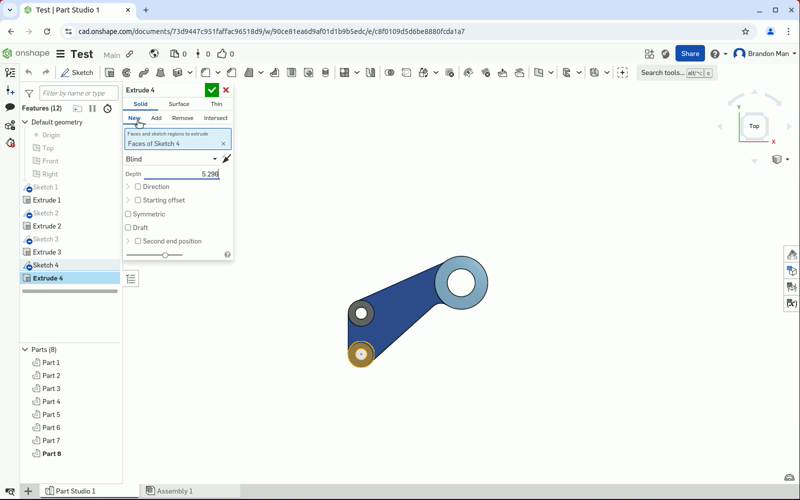
key(tab, 3)
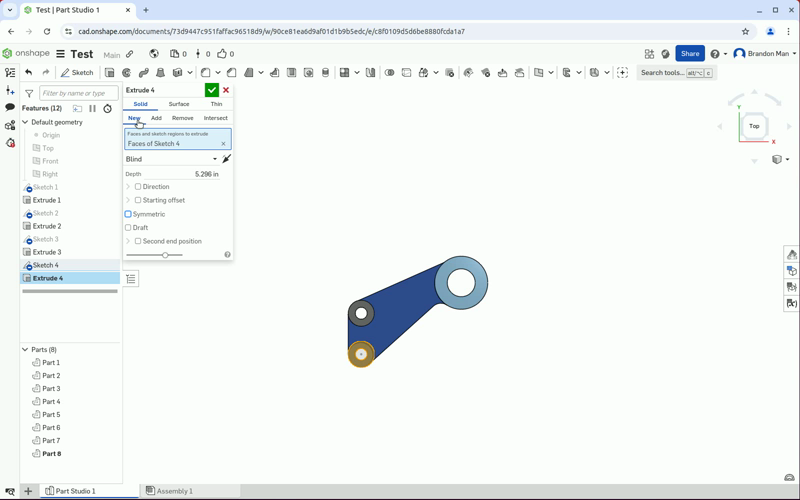
key(space)
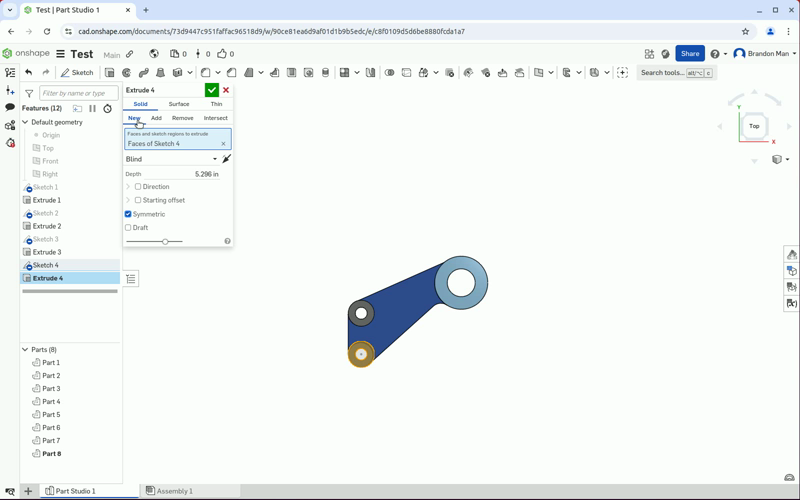
key(enter)
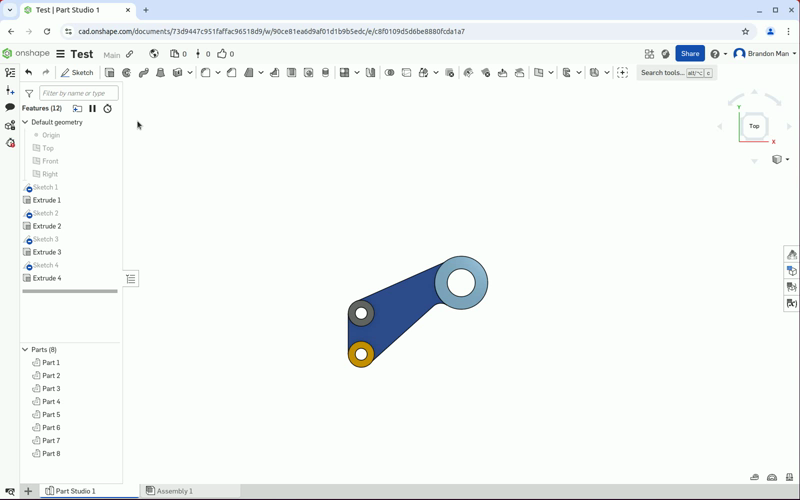
key(shift+h)
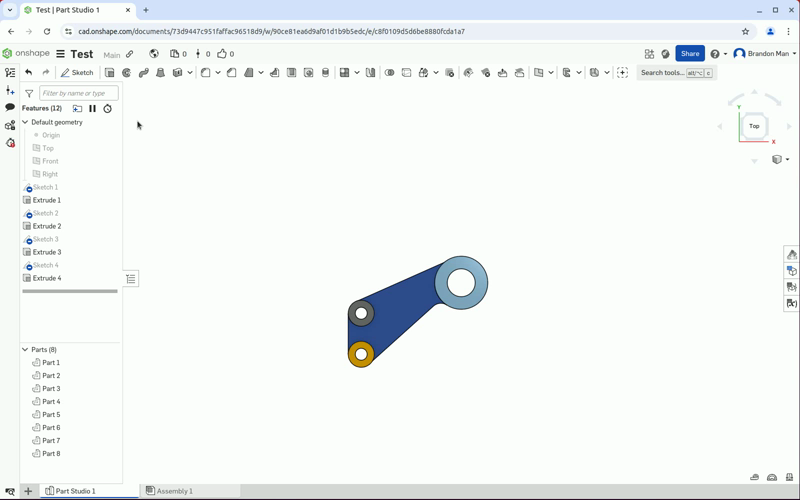
key(shift+h)
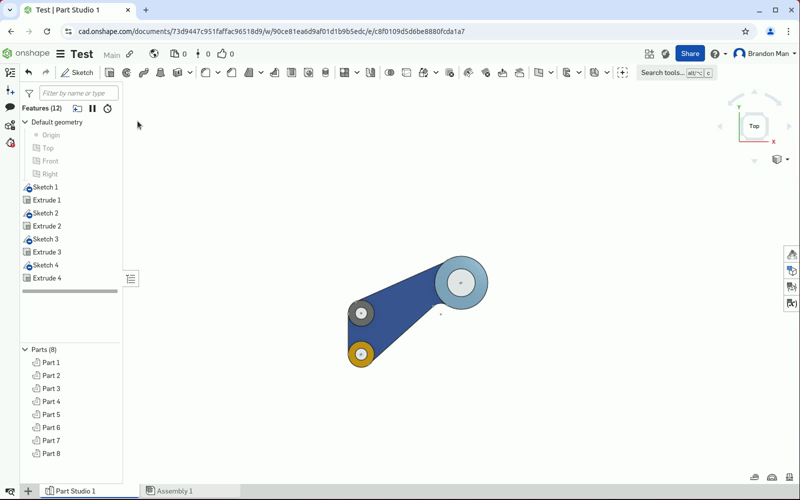
key(shift+7)
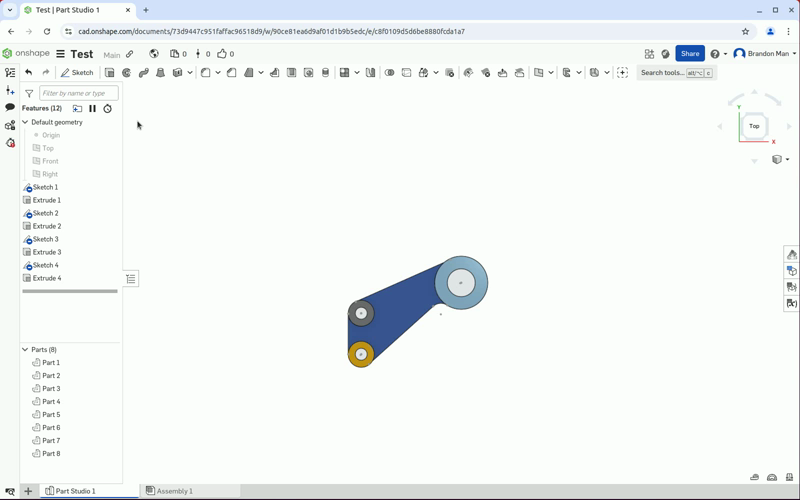
key(up, 3)
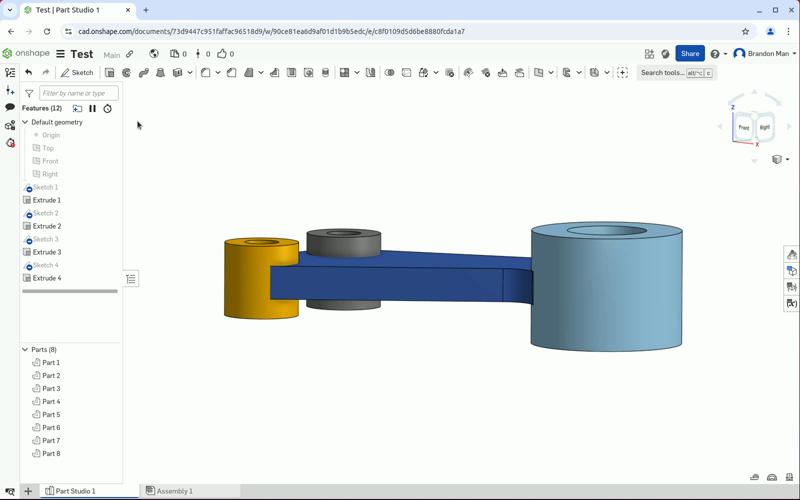
key(left, 3)
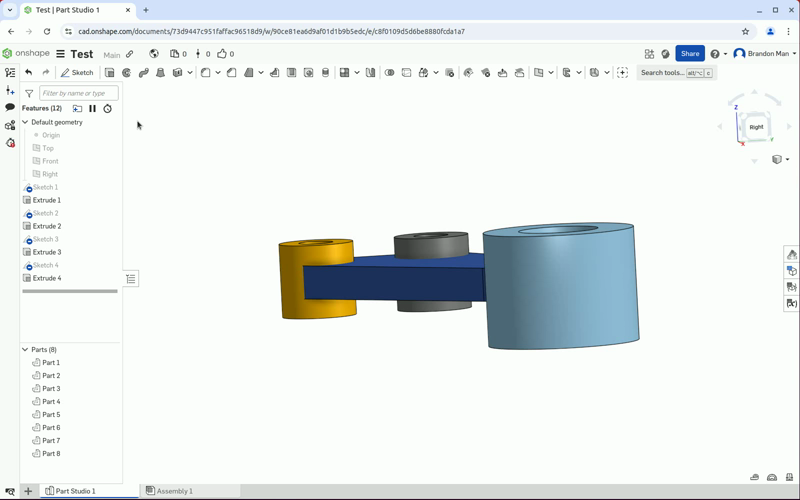
key(right, 3)
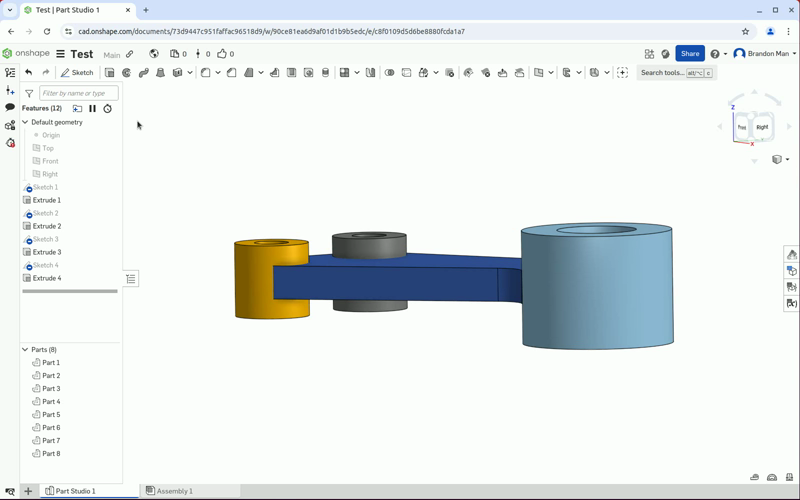
key(down, 3)
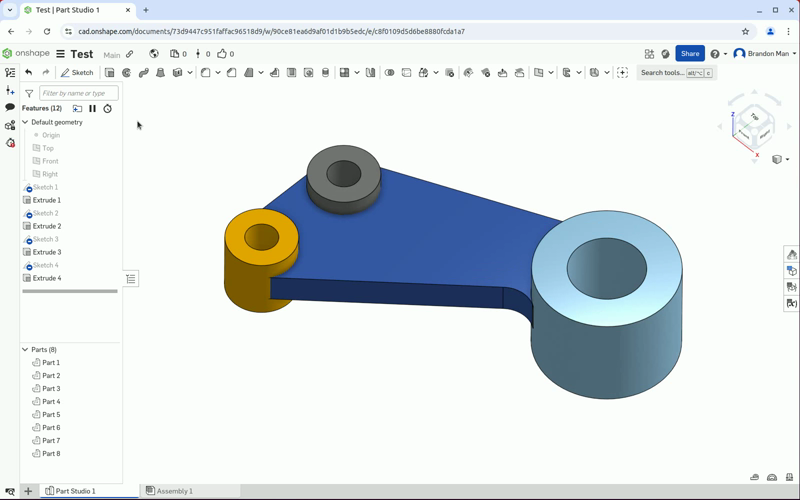
mouse_move(73, 189)
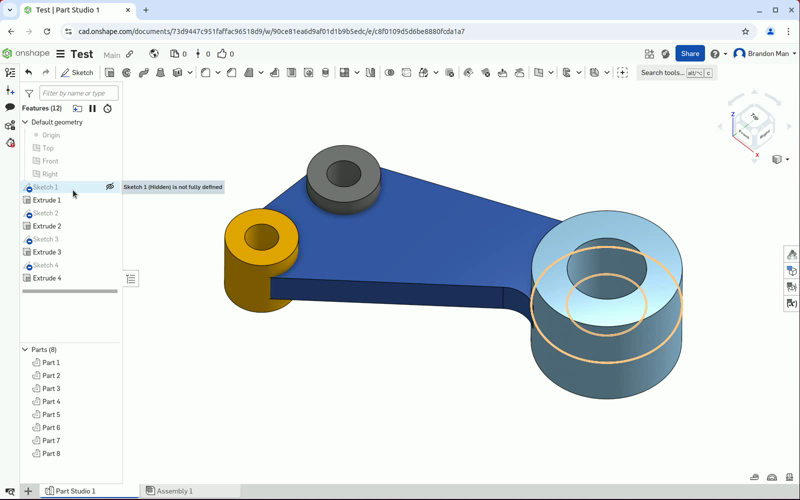
click(73, 189)